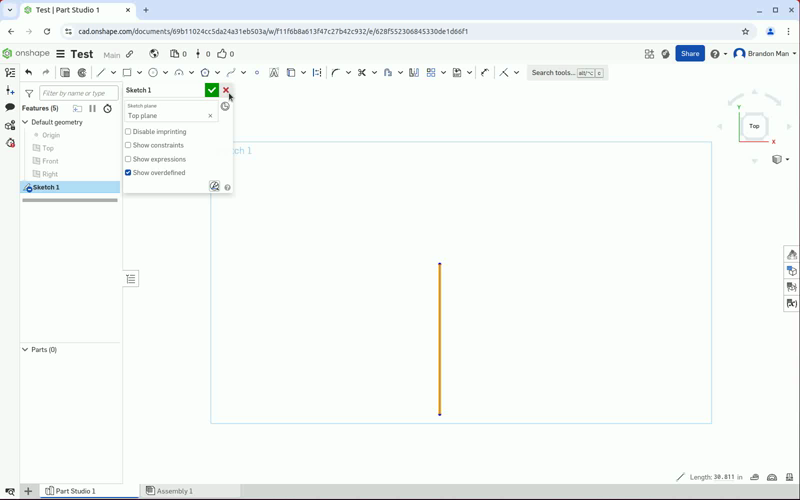
key(shift+h)
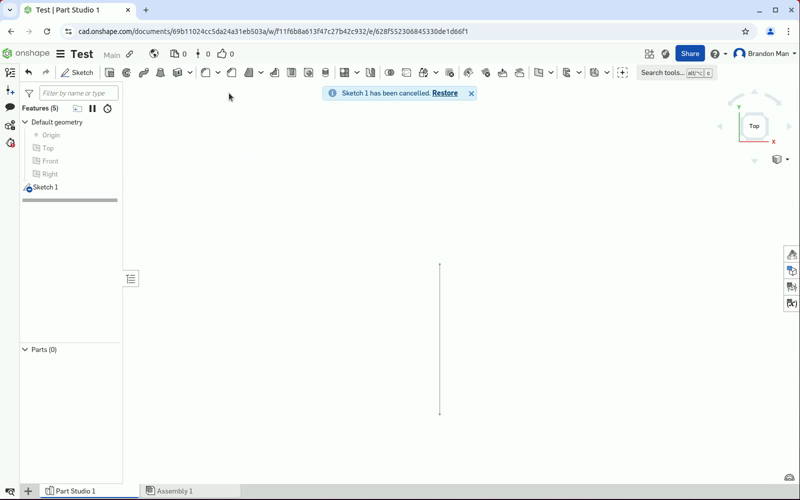
key(shift+s)
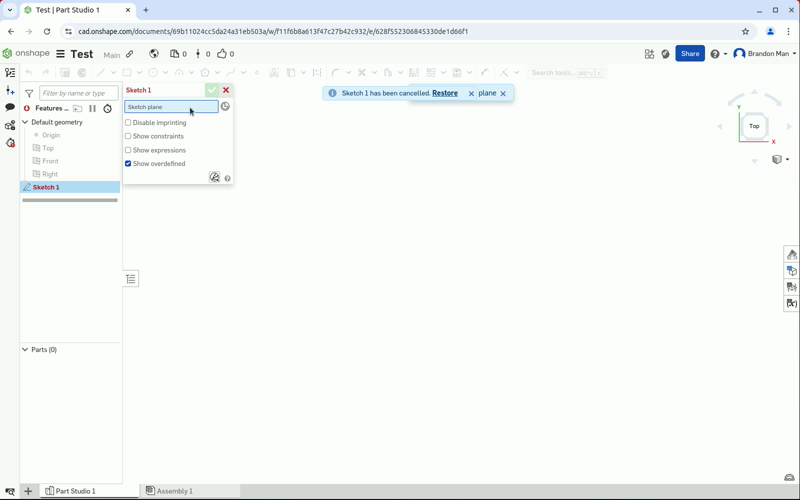
mouse_move(73, 150)
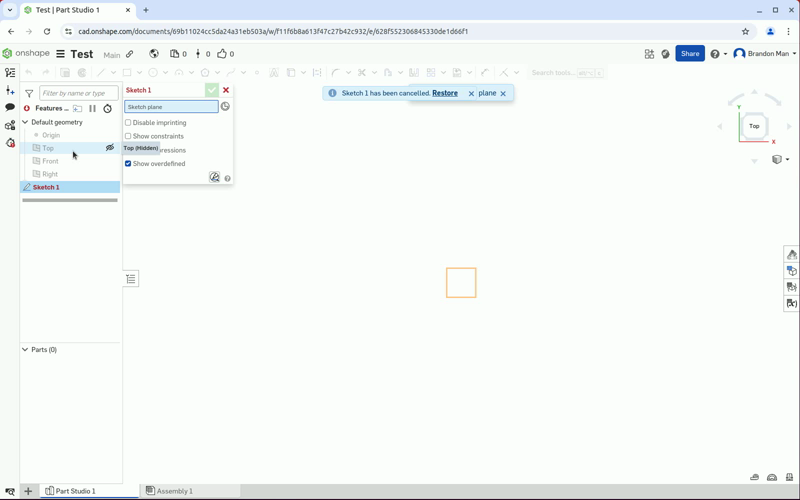
click(73, 150)
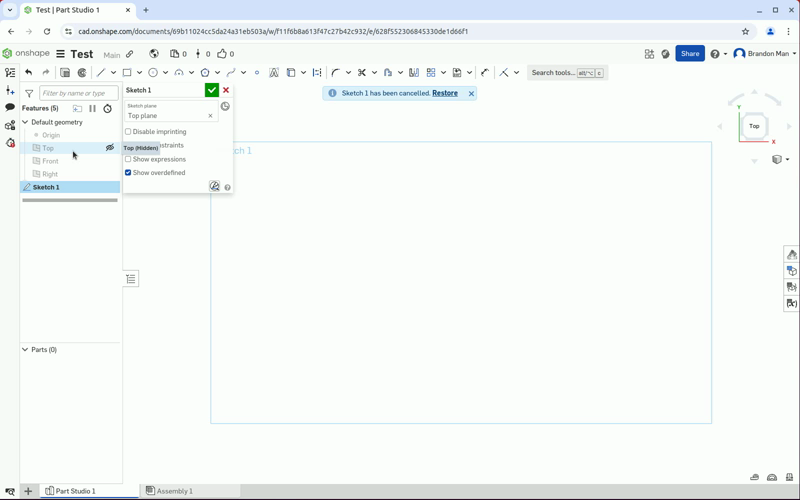
mouse_move(73, 352)
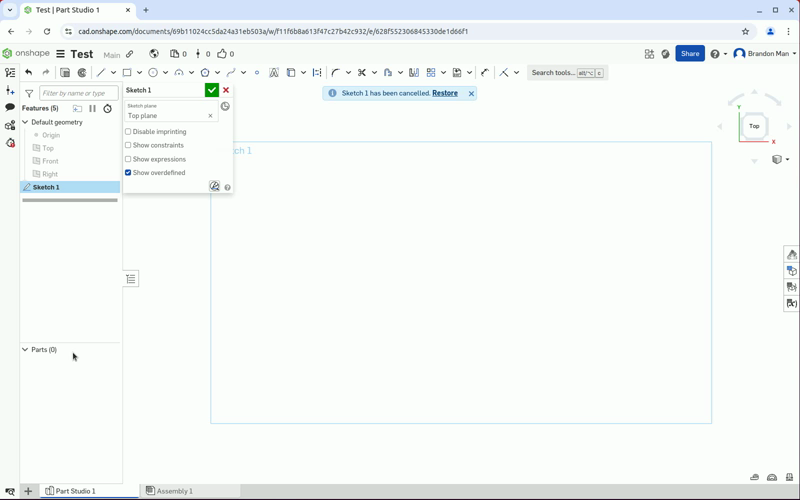
key(y)
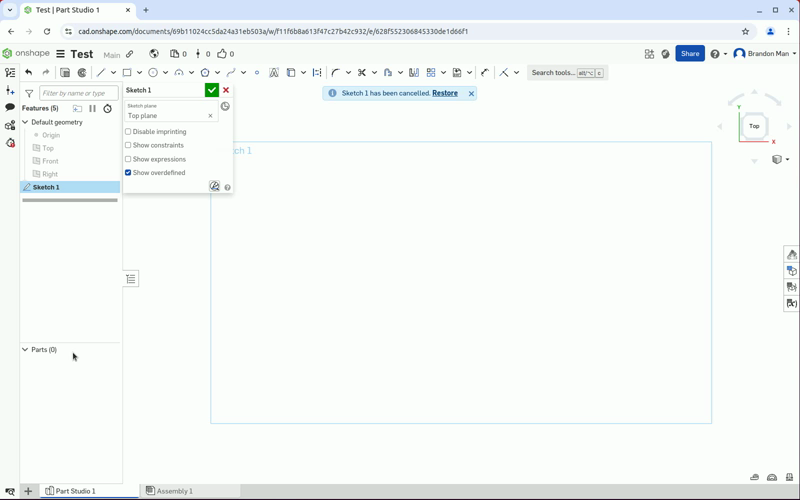
key(l)
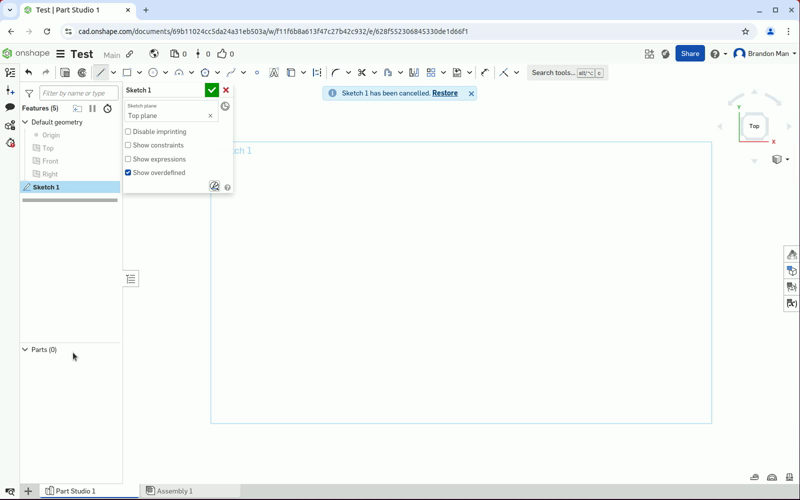
key_down(shift)
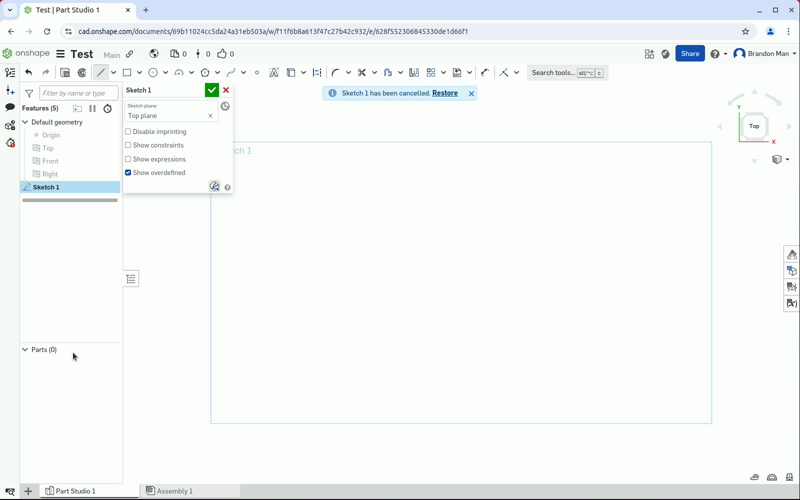
mouse_move(390, 245)
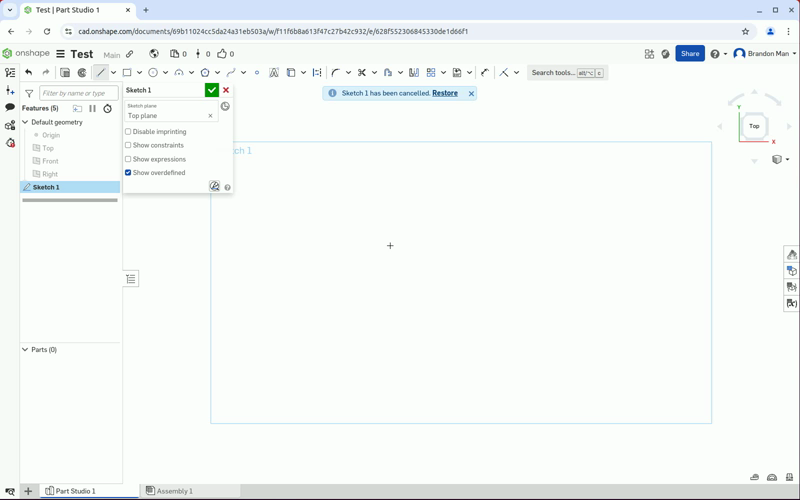
click(390, 245)
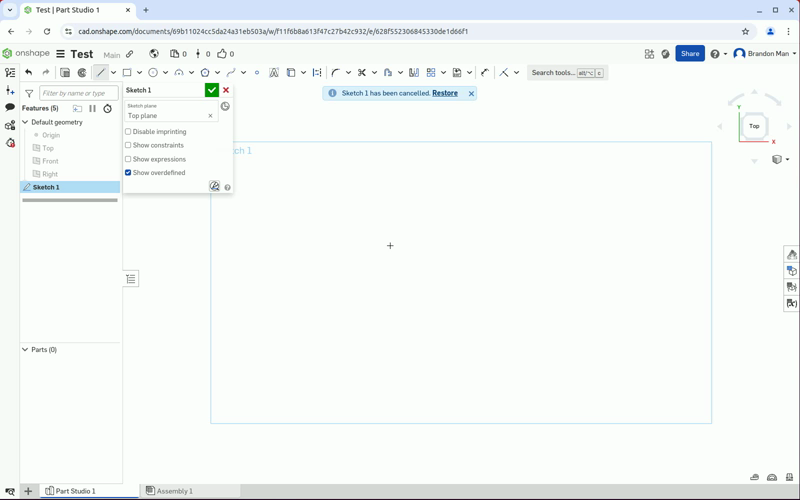
key_up(shift)
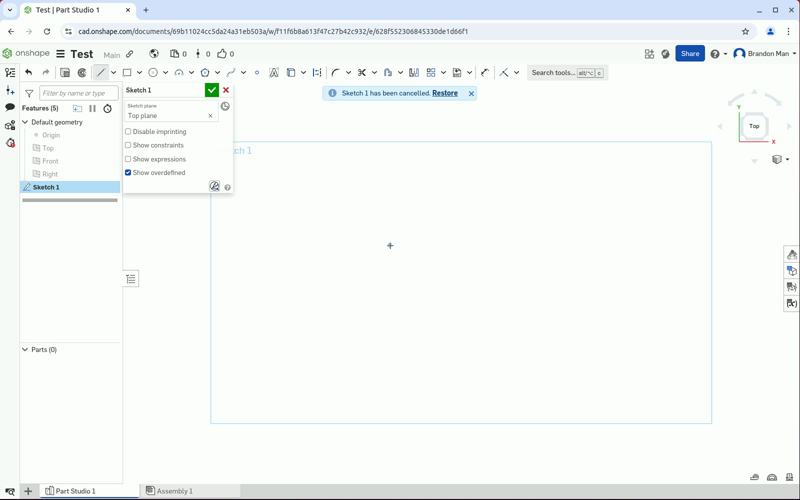
key_down(shift)
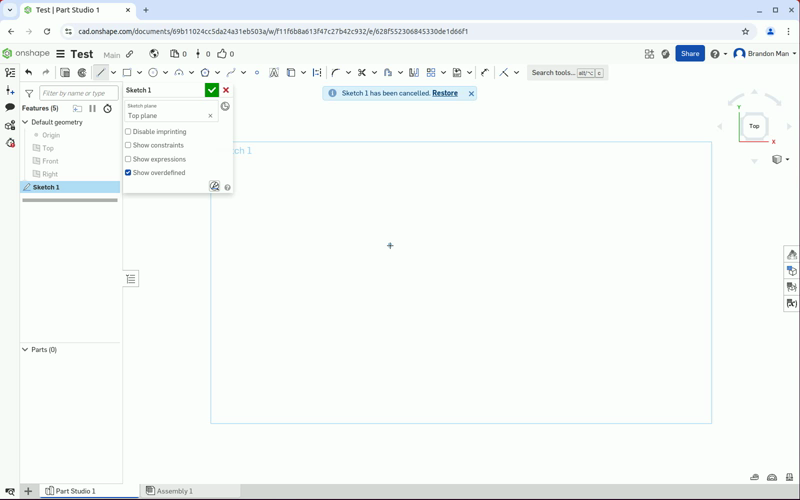
mouse_move(465, 245)
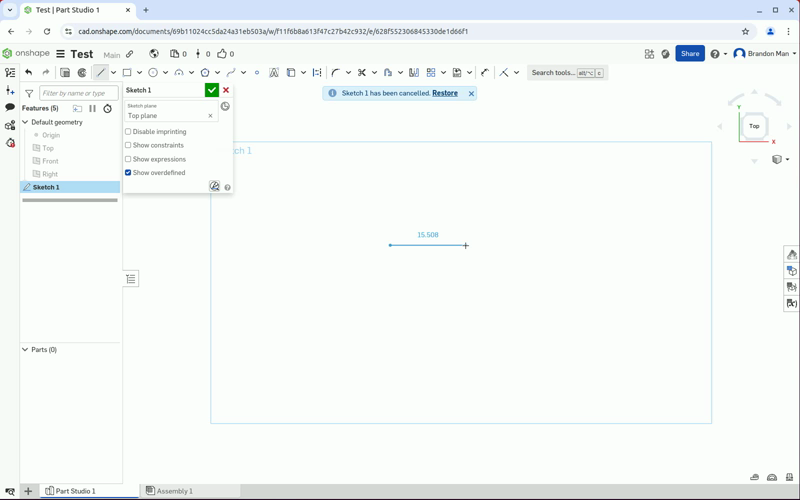
click(465, 245)
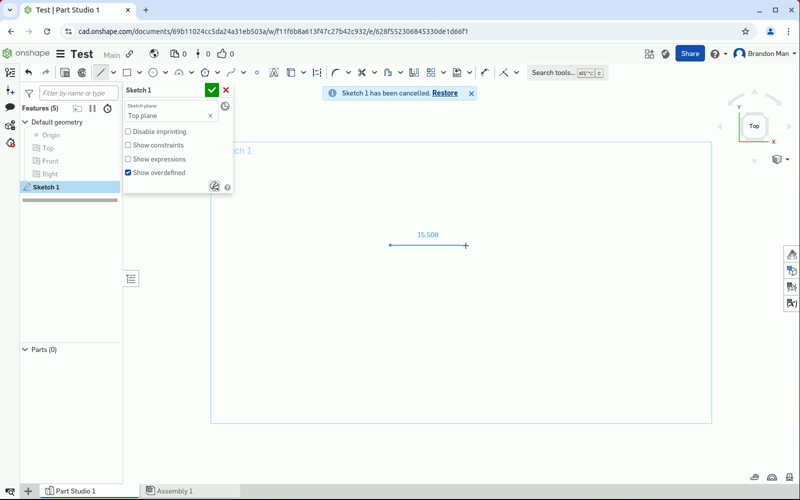
key_up(shift)
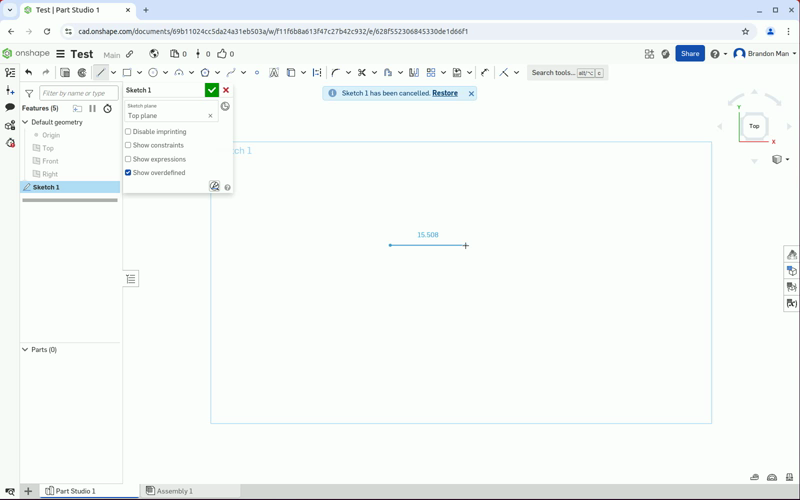
key_down(shift)
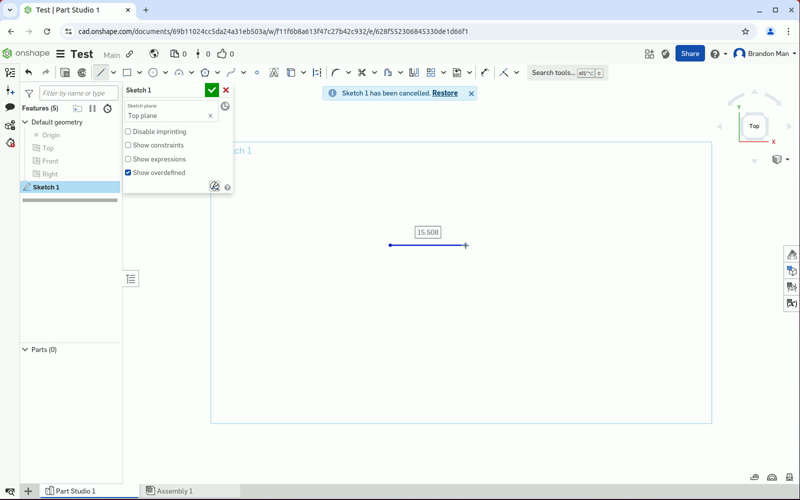
mouse_move(495, 245)
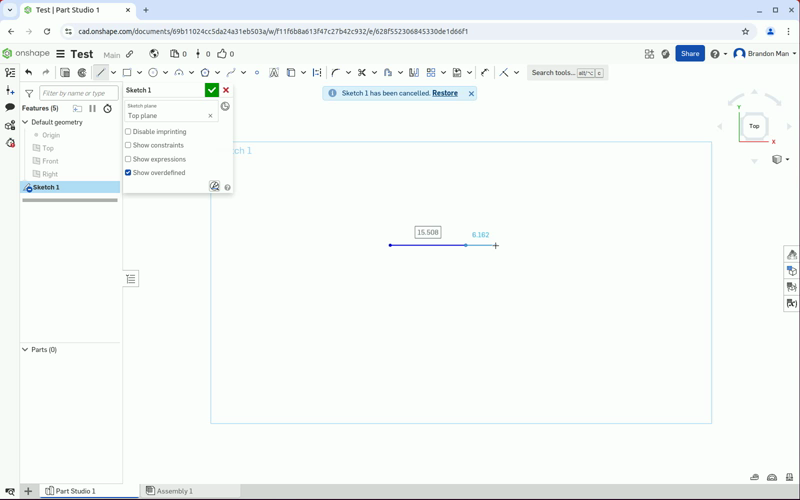
mouse_move(465, 219)
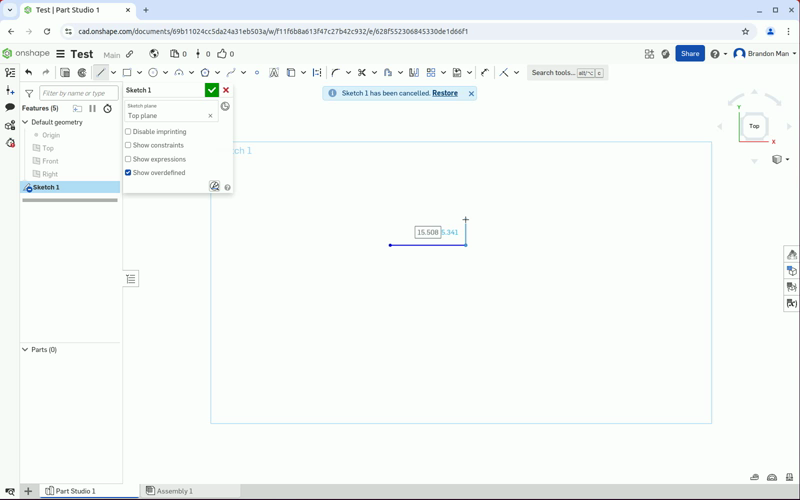
click(465, 219)
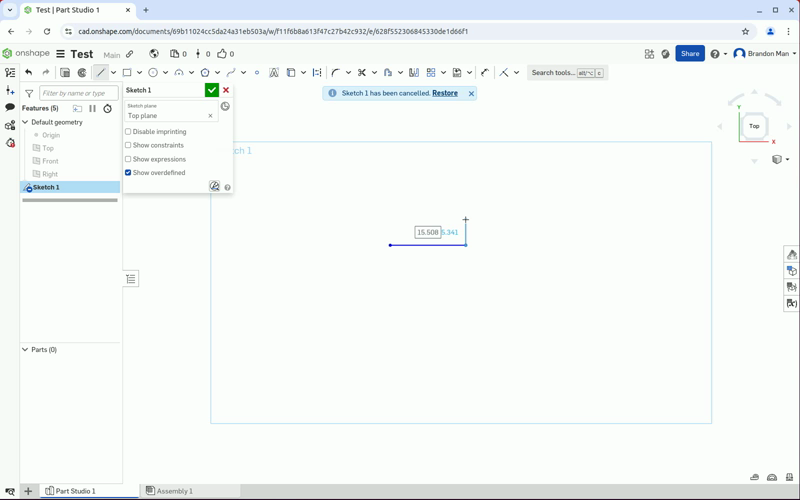
key_up(shift)
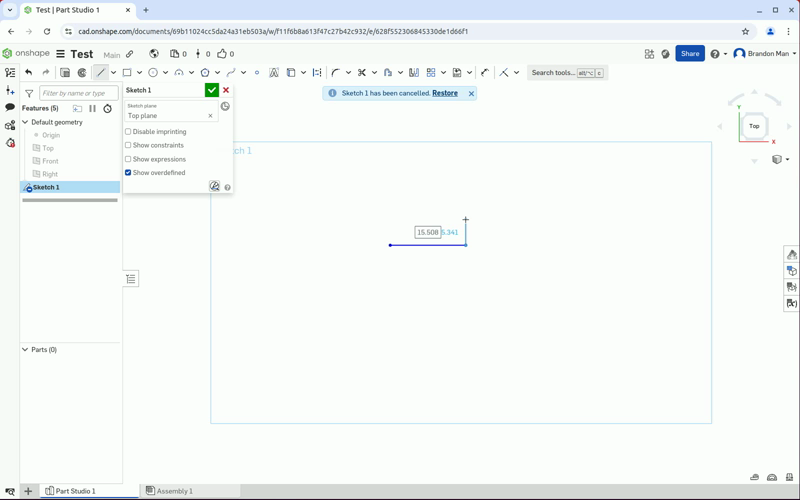
key_down(shift)
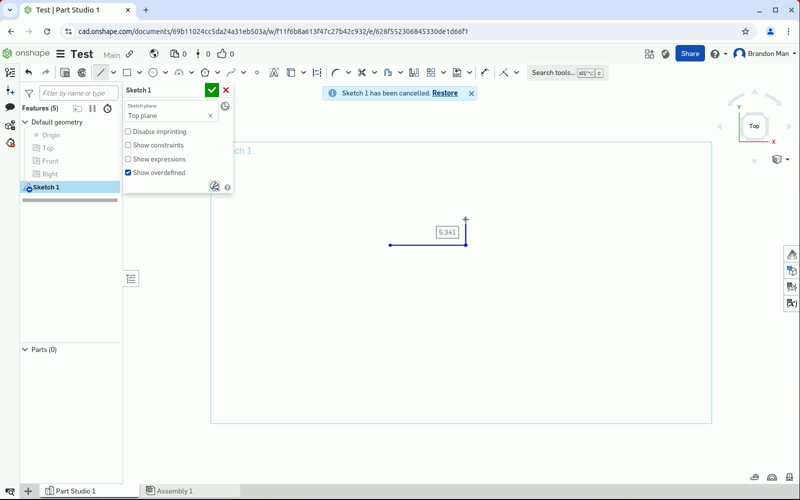
mouse_move(495, 219)
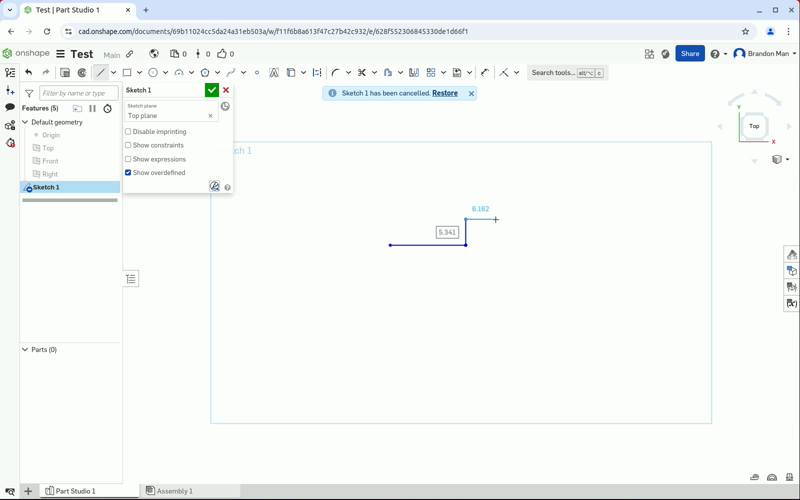
mouse_move(451, 219)
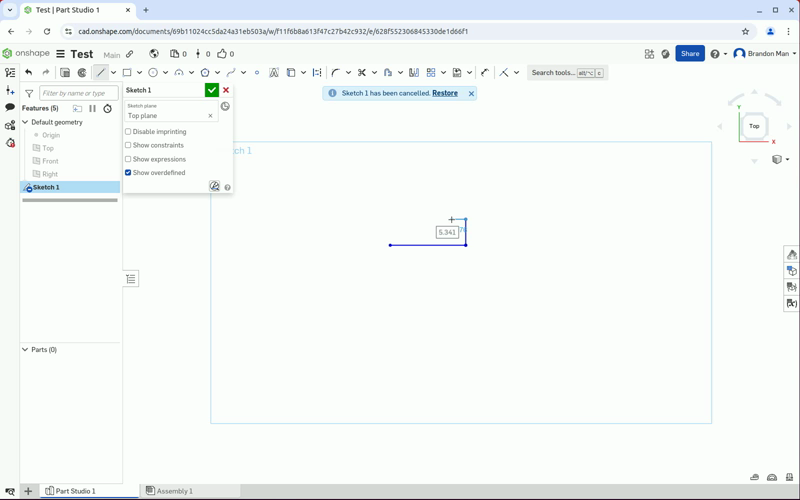
click(451, 219)
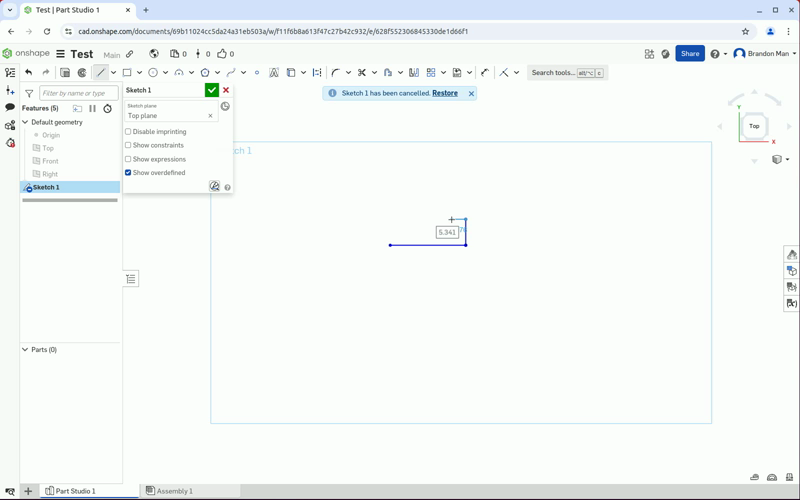
key_up(shift)
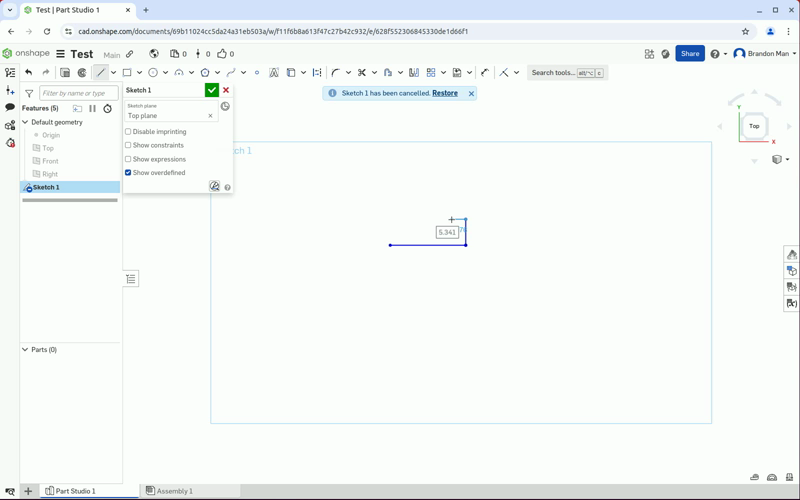
key_down(shift)
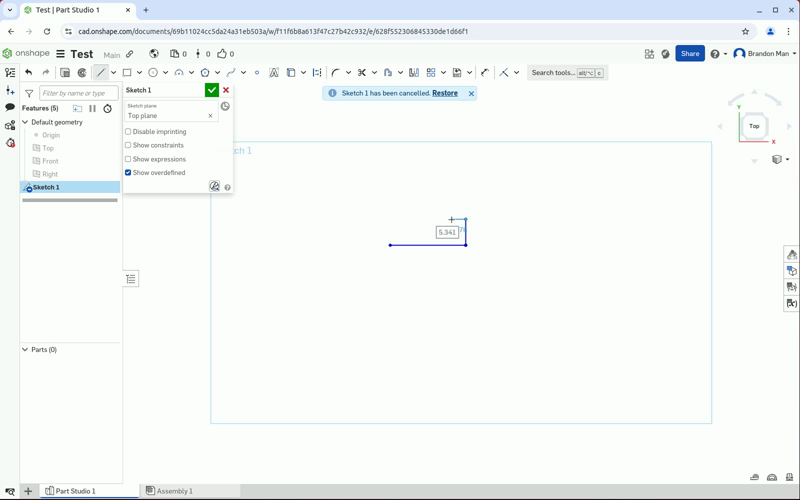
mouse_move(481, 219)
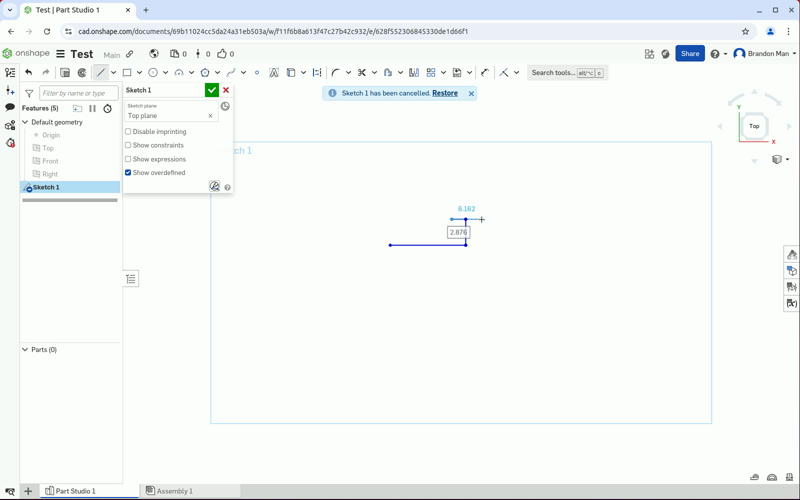
mouse_move(451, 196)
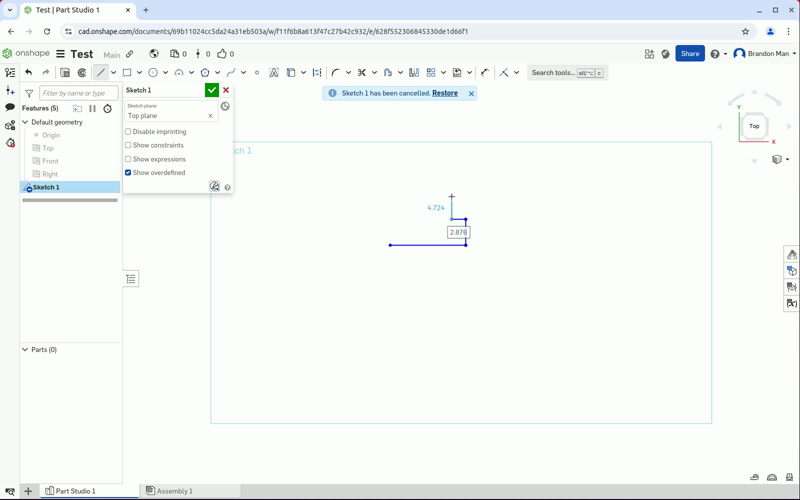
click(451, 196)
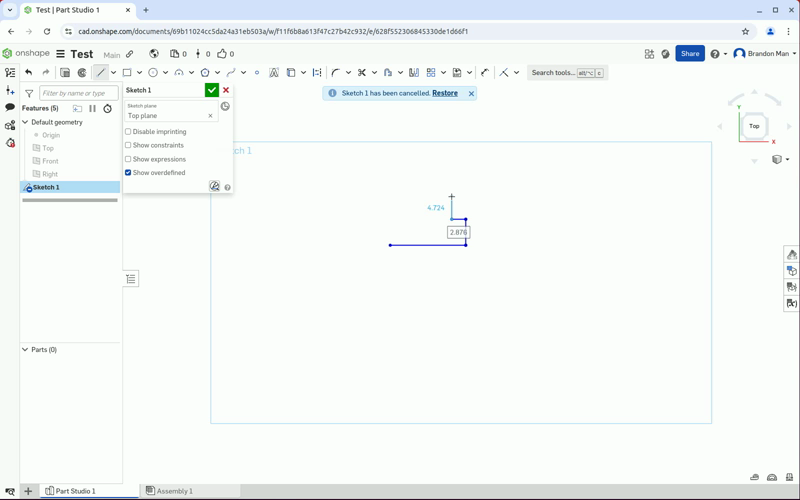
key_up(shift)
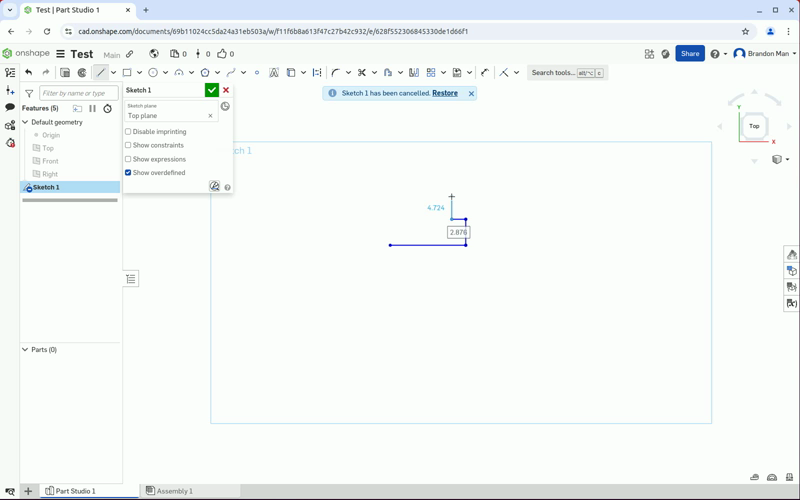
key_down(shift)
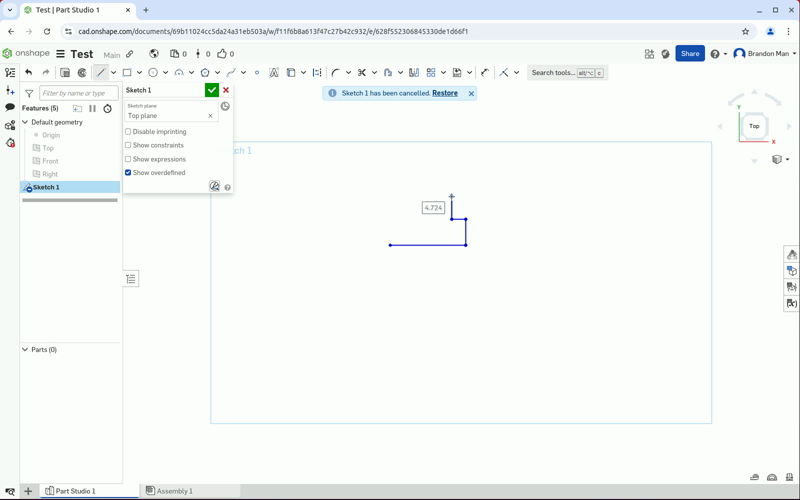
mouse_move(481, 196)
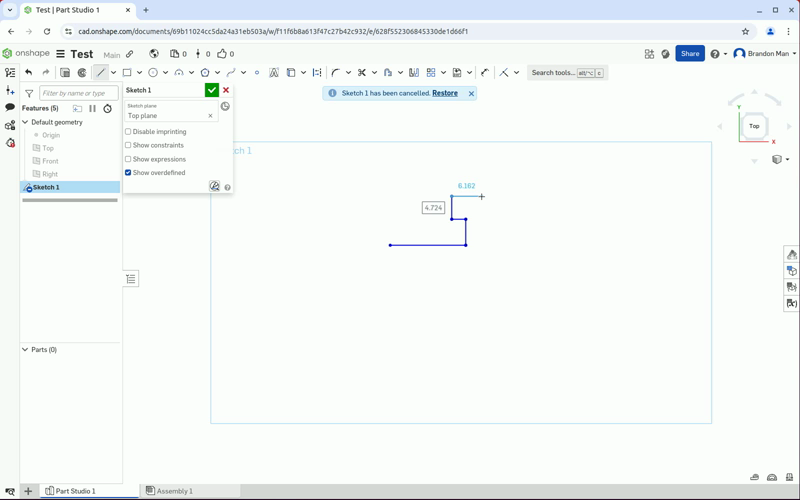
mouse_move(465, 196)
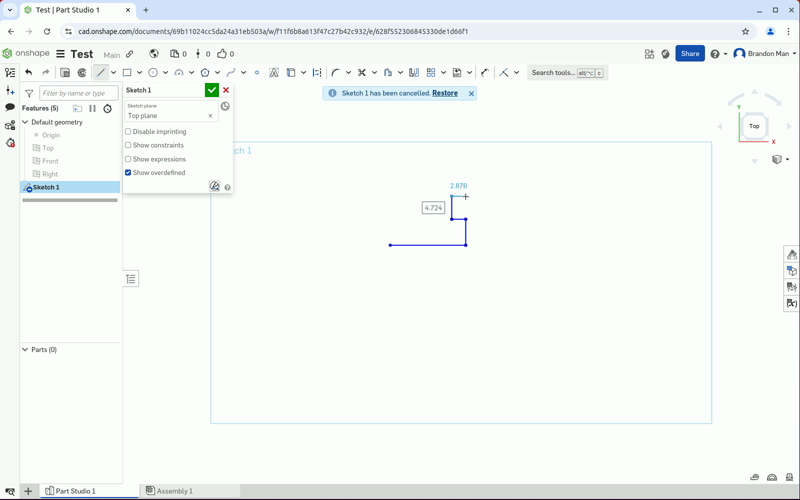
click(465, 196)
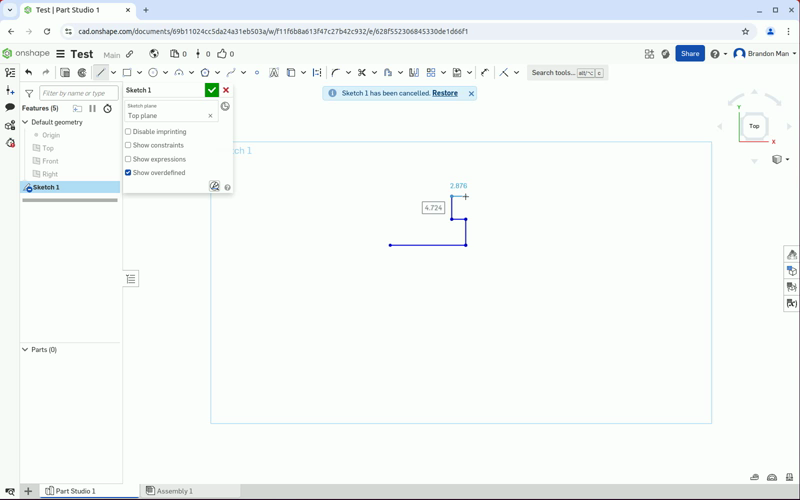
key_up(shift)
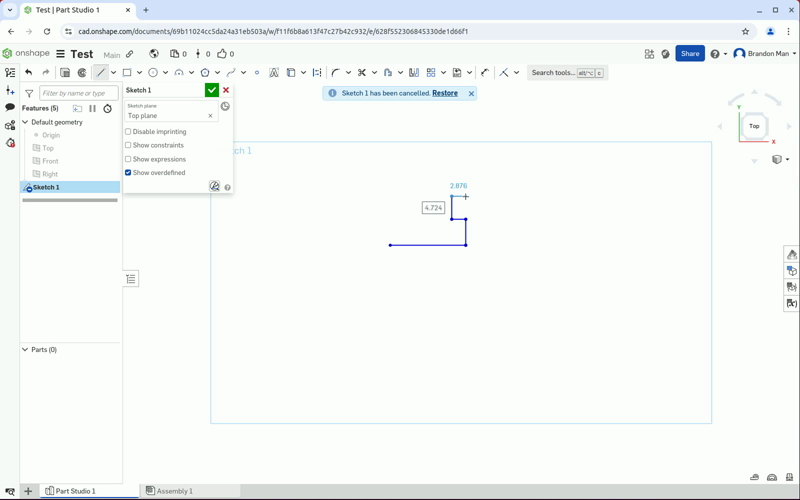
key_down(shift)
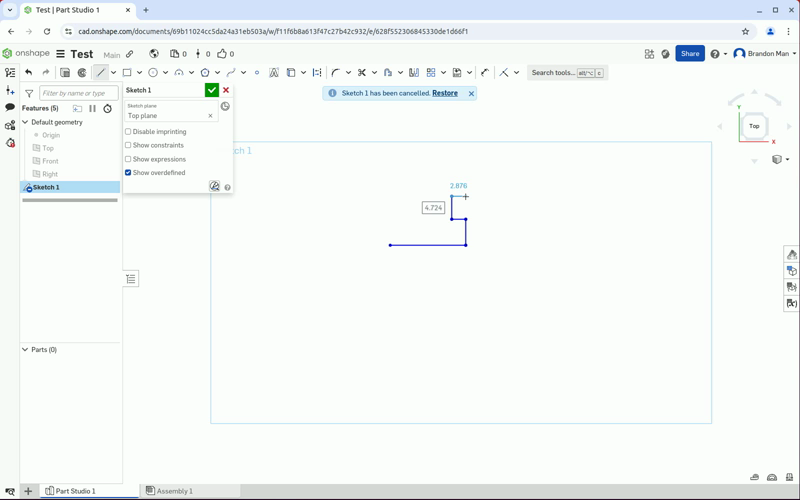
mouse_move(495, 196)
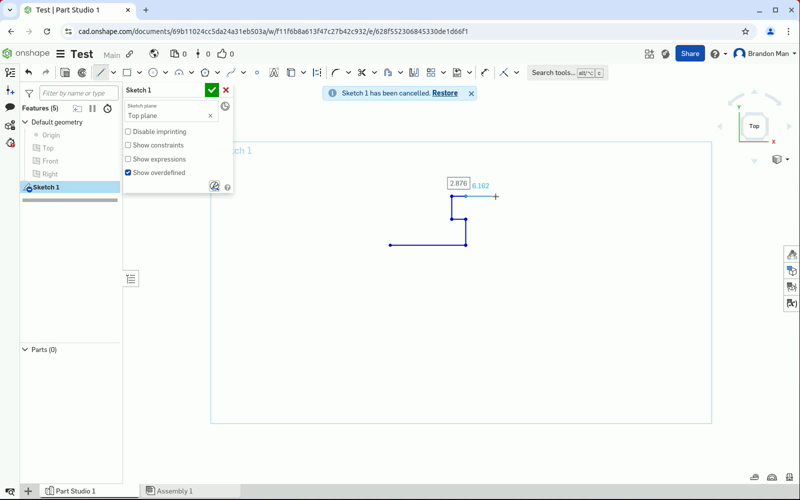
mouse_move(465, 170)
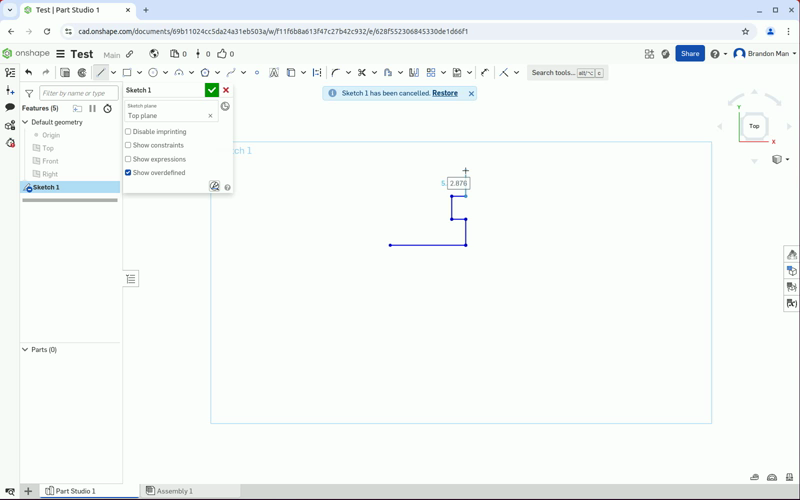
click(465, 170)
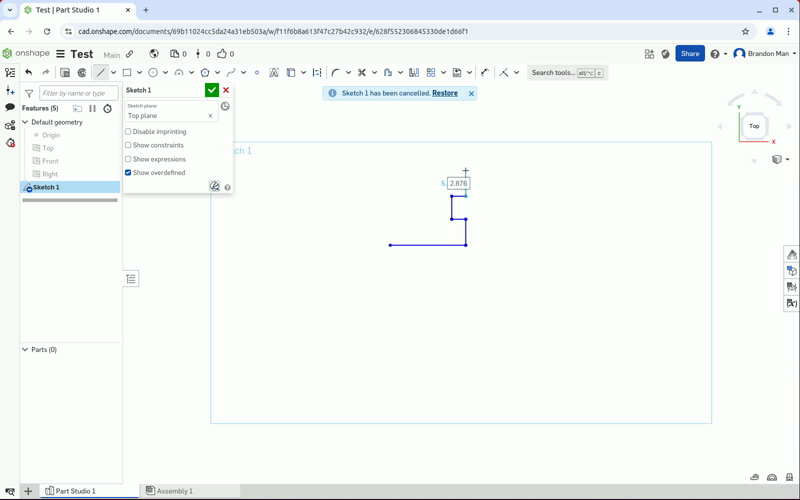
key_up(shift)
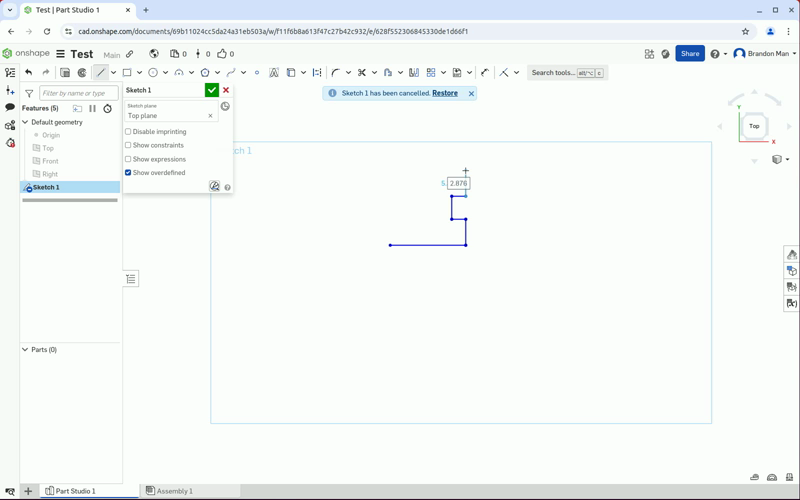
key_down(shift)
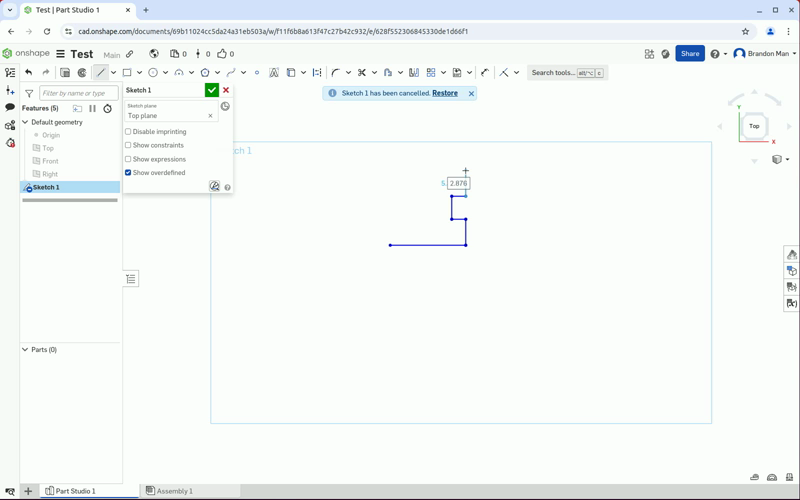
mouse_move(390, 170)
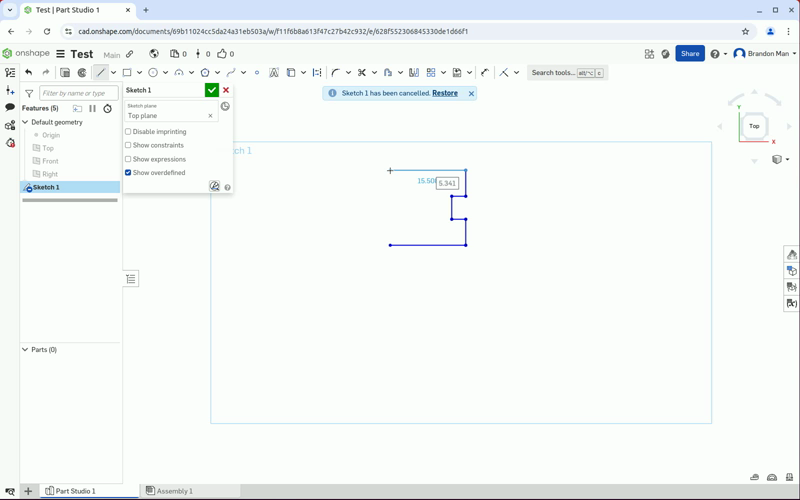
click(390, 170)
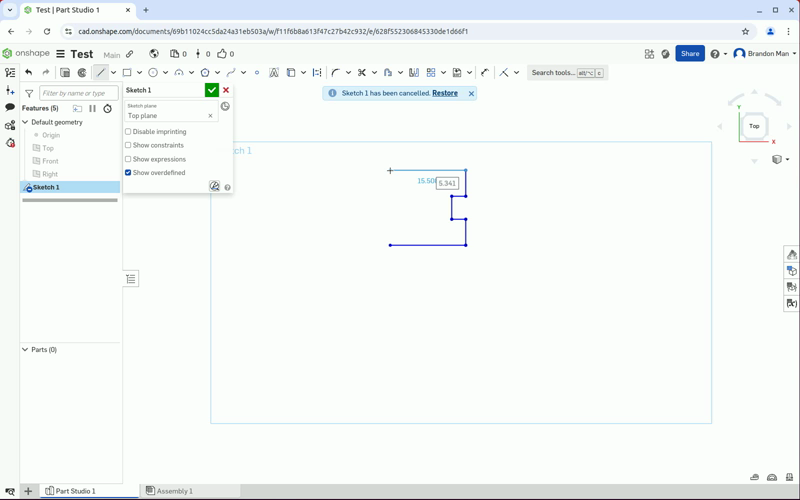
key_up(shift)
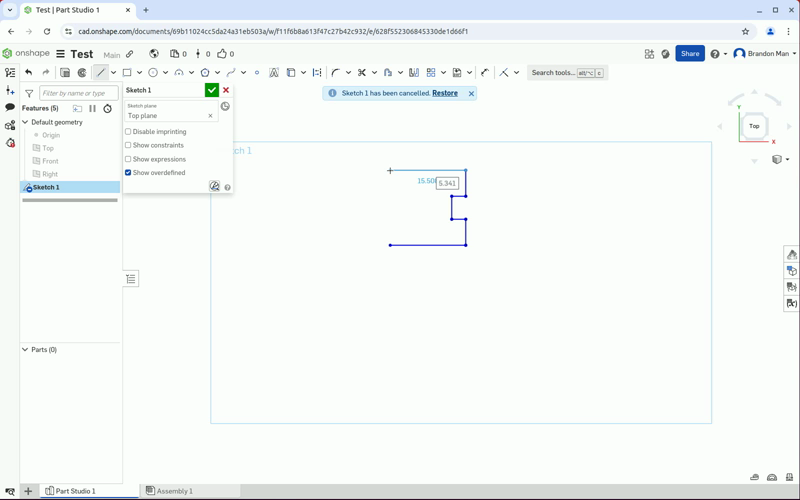
key_down(shift)
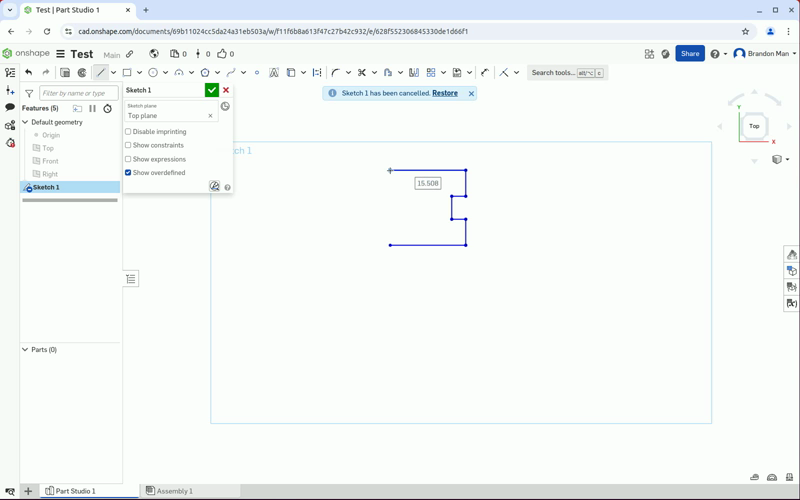
mouse_move(420, 170)
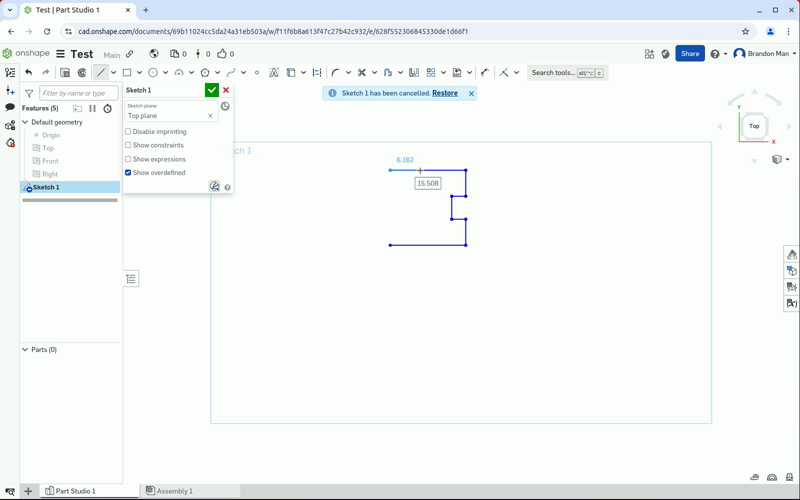
mouse_move(390, 196)
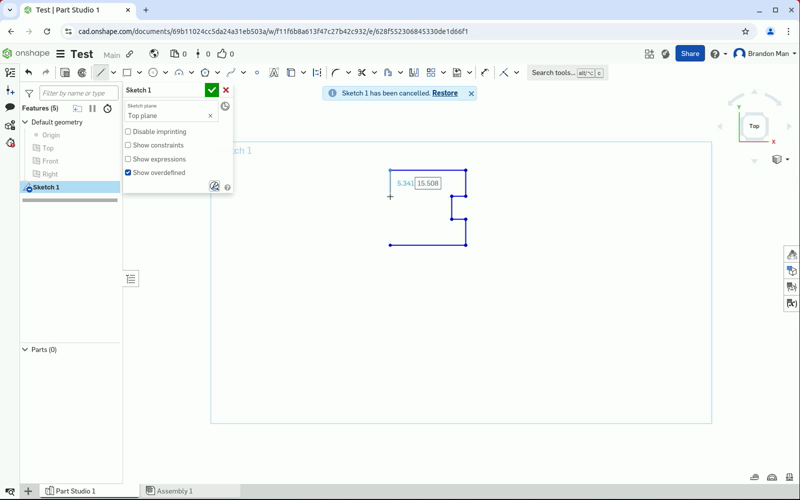
click(390, 196)
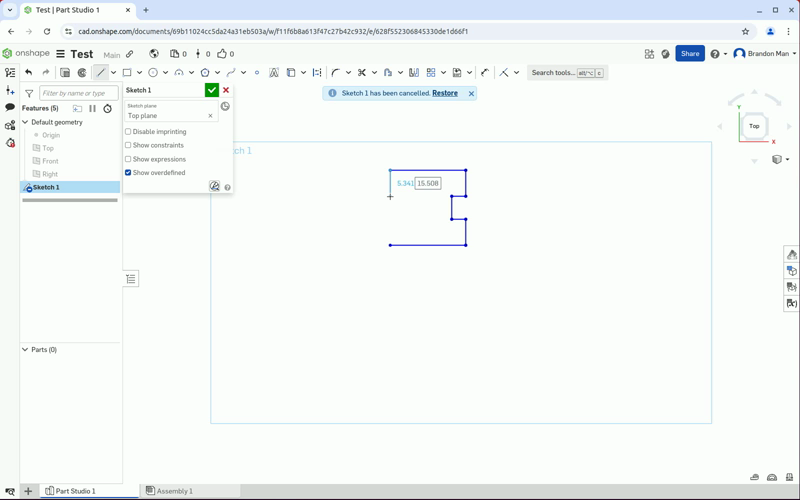
key_up(shift)
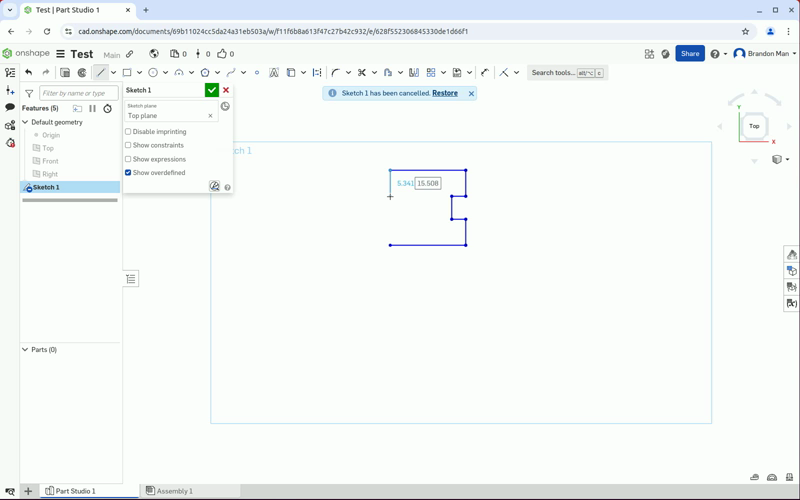
key_down(shift)
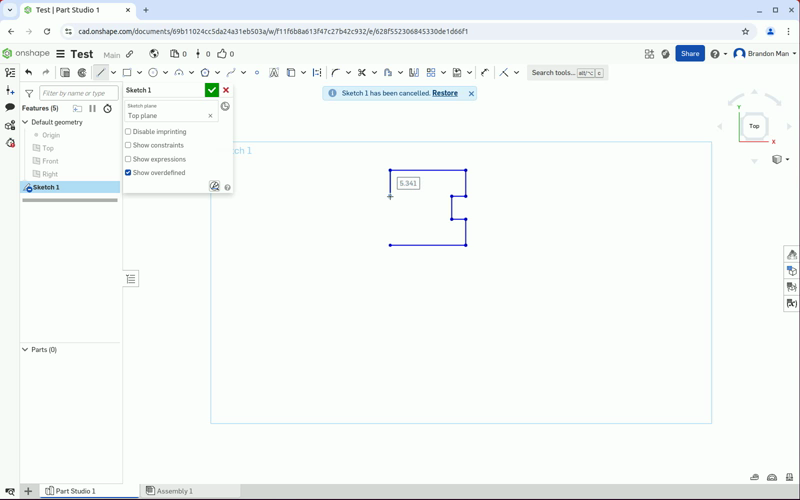
mouse_move(420, 196)
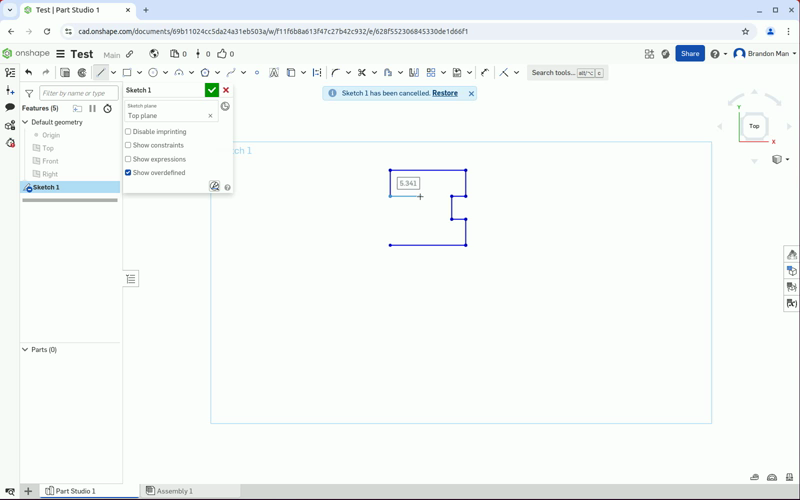
mouse_move(404, 196)
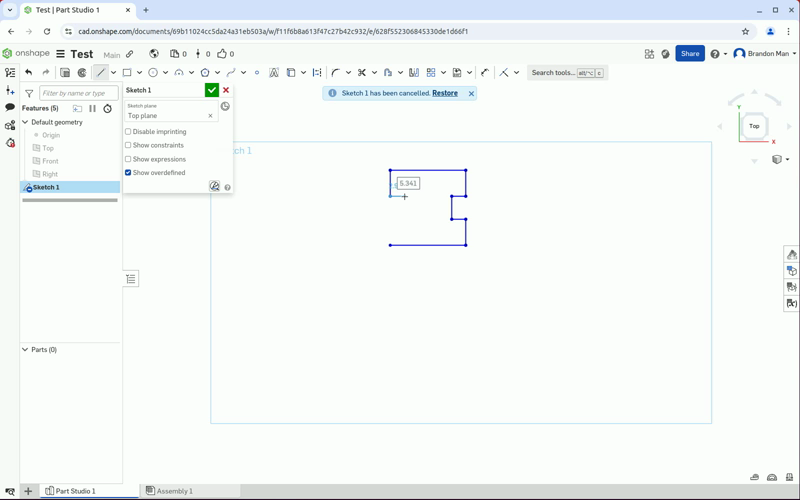
click(404, 196)
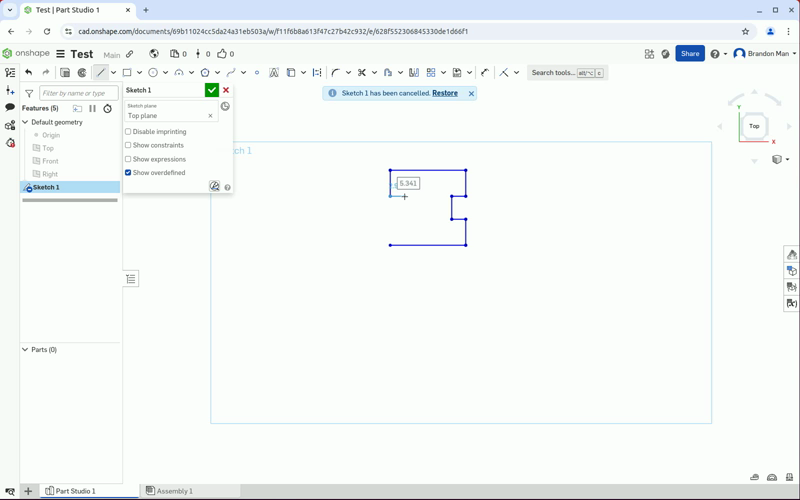
key_up(shift)
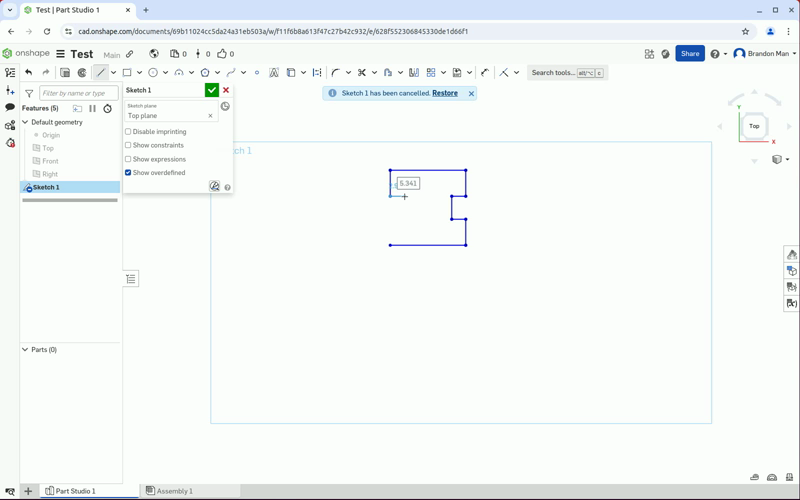
key_down(shift)
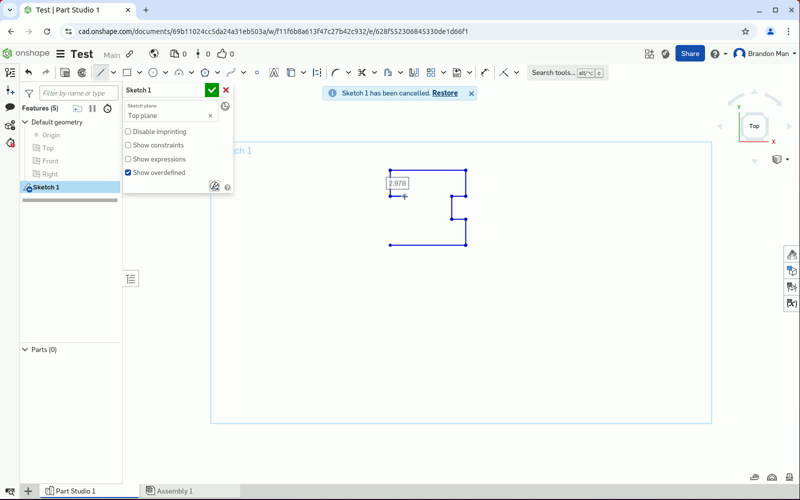
mouse_move(434, 196)
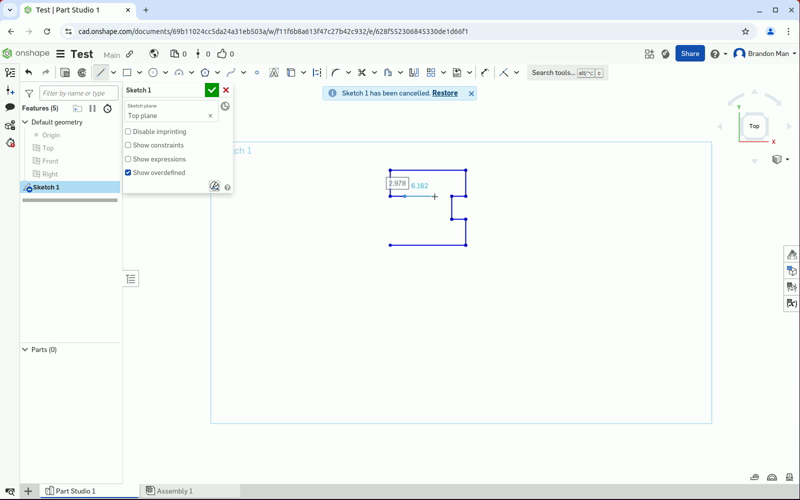
mouse_move(404, 219)
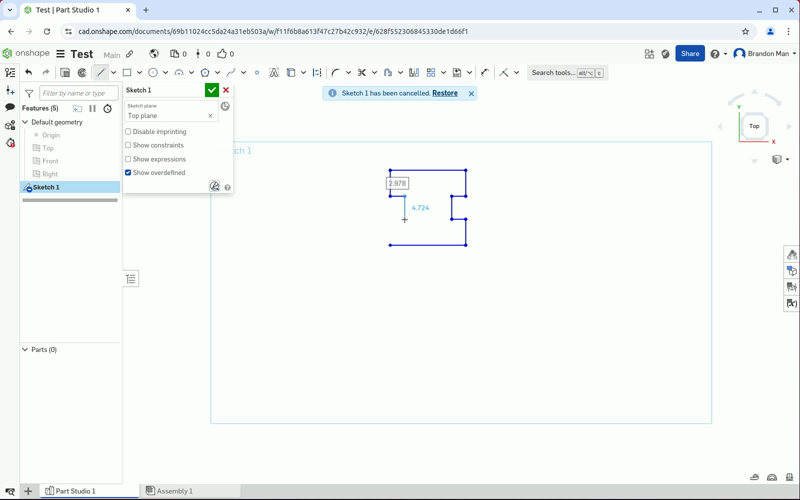
click(404, 219)
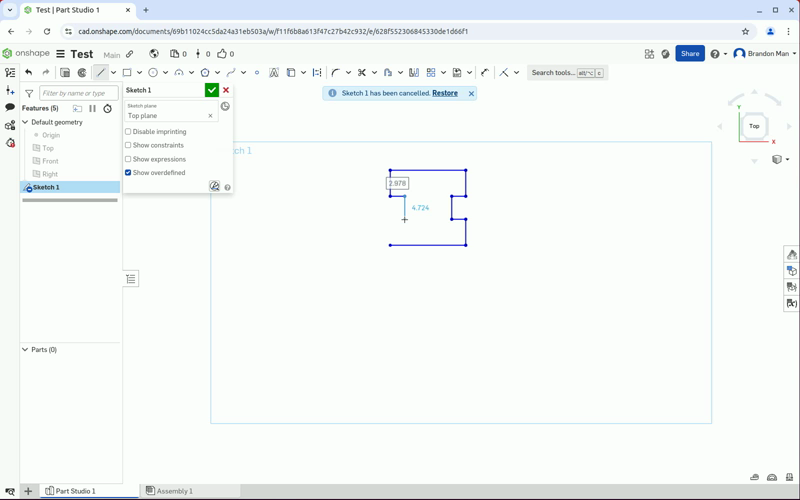
key_up(shift)
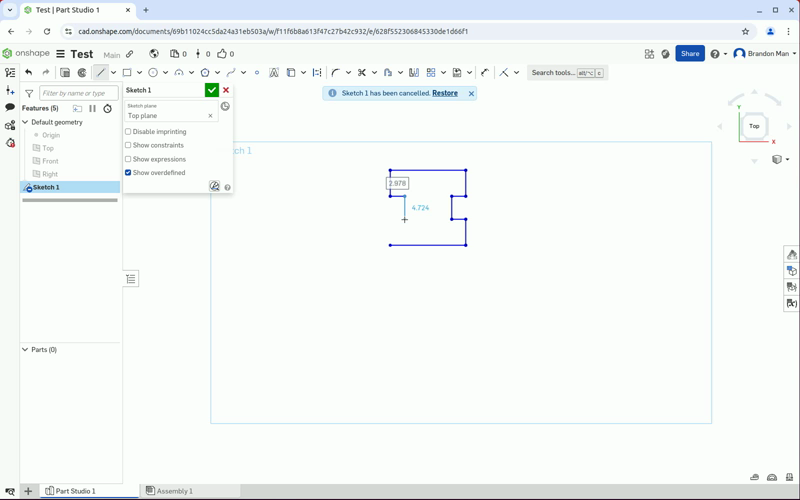
key_down(shift)
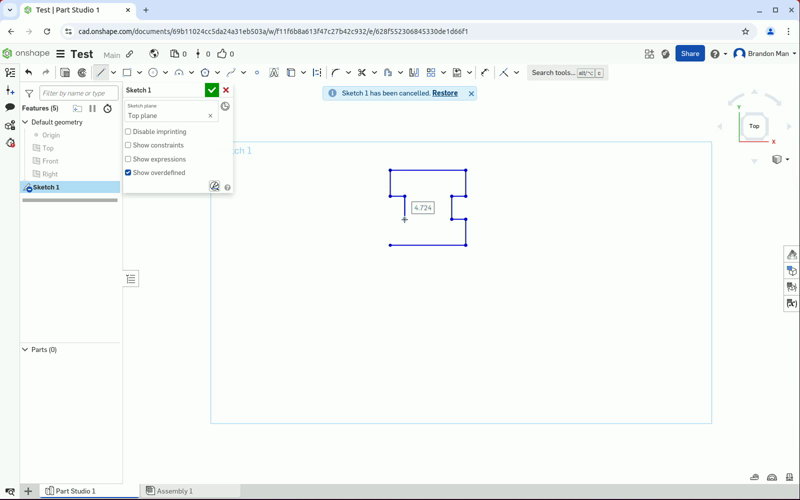
mouse_move(434, 219)
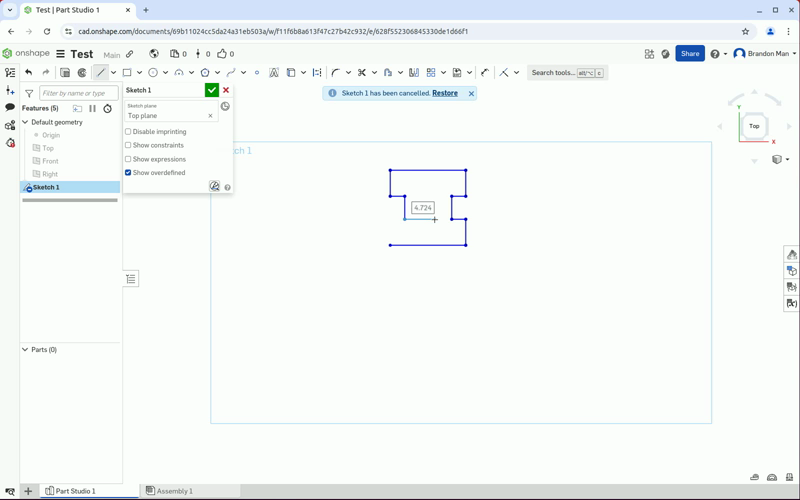
mouse_move(390, 219)
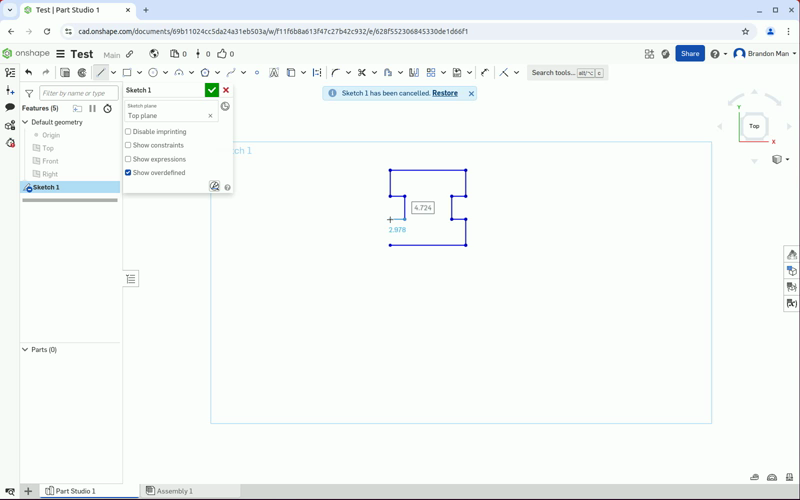
click(390, 219)
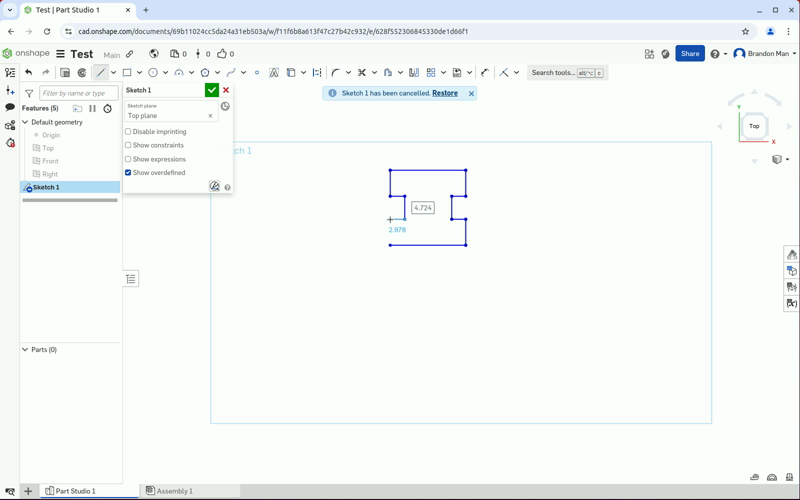
key_up(shift)
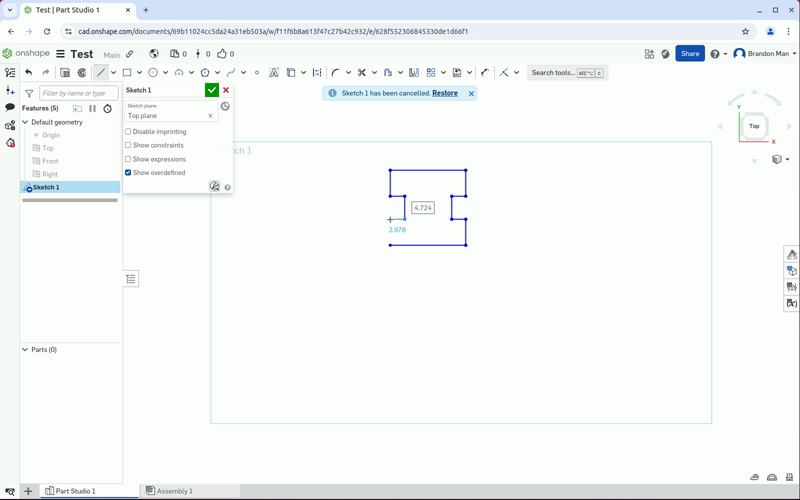
mouse_move(420, 219)
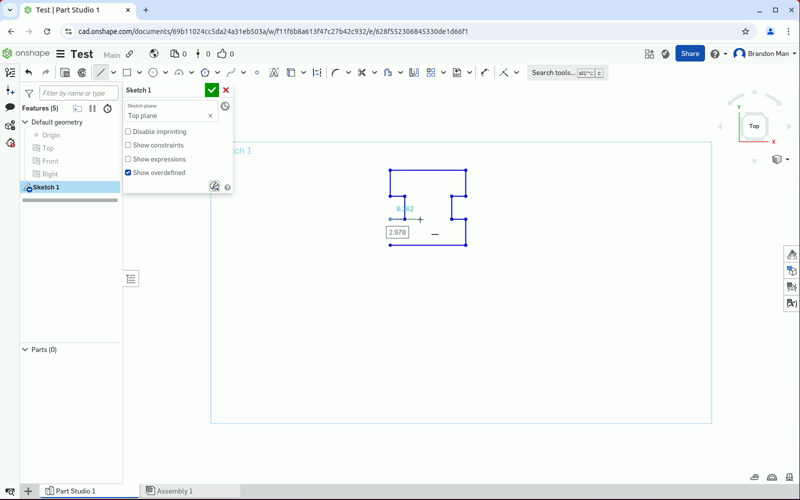
key_down(shift)
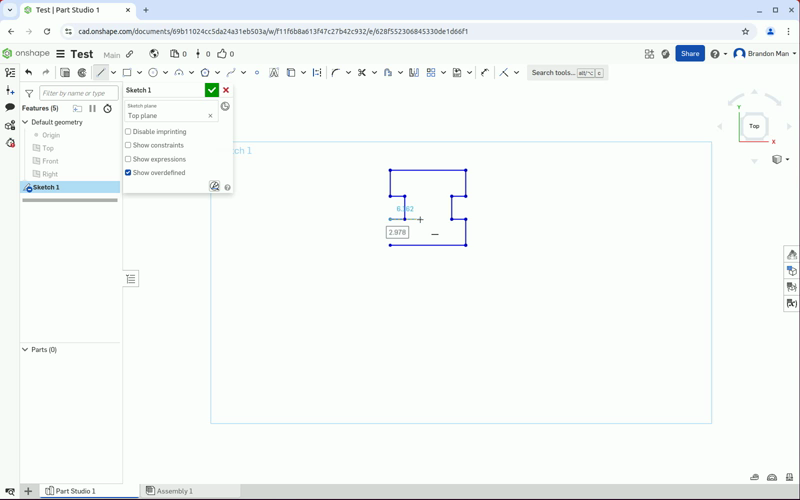
mouse_move(390, 245)
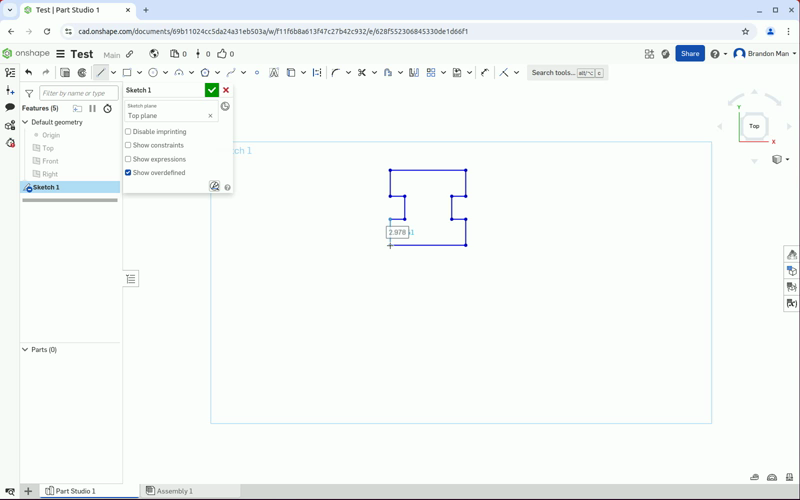
key_up(shift)
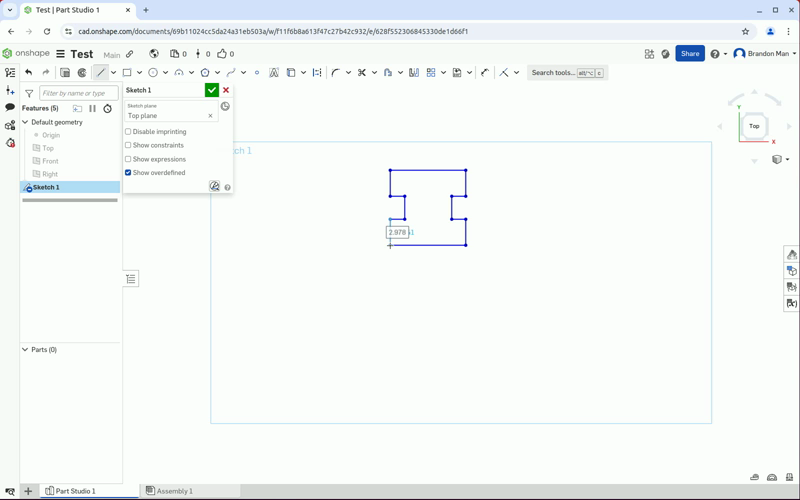
click(390, 245)
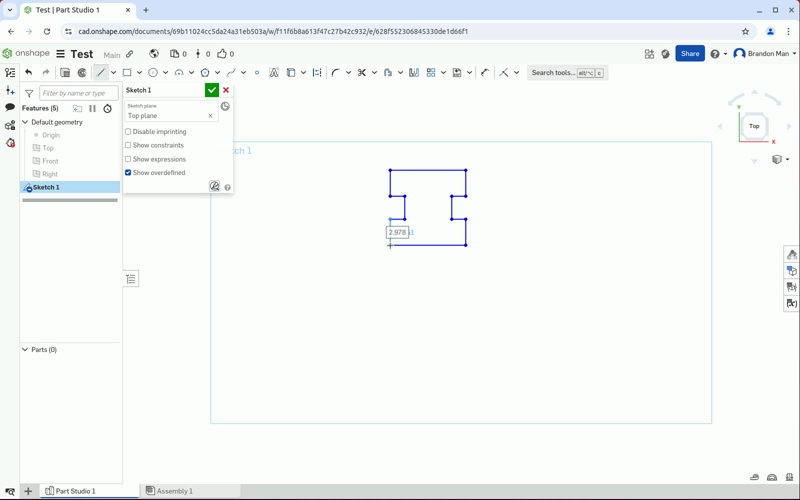
key(esc)
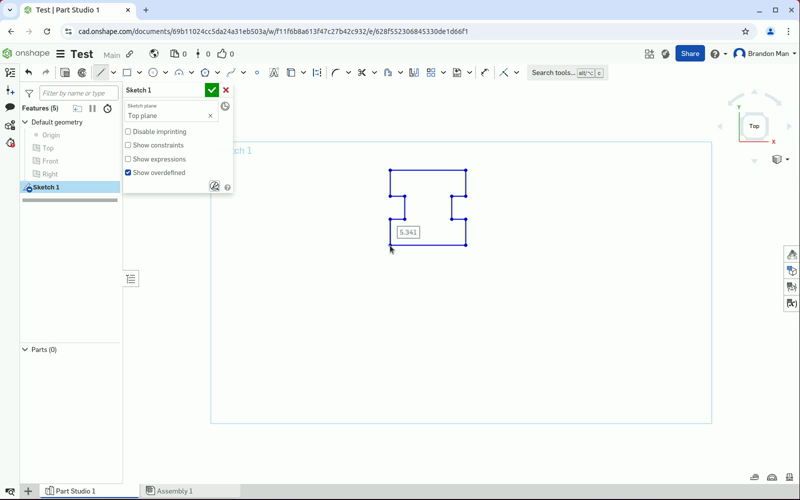
key(c)
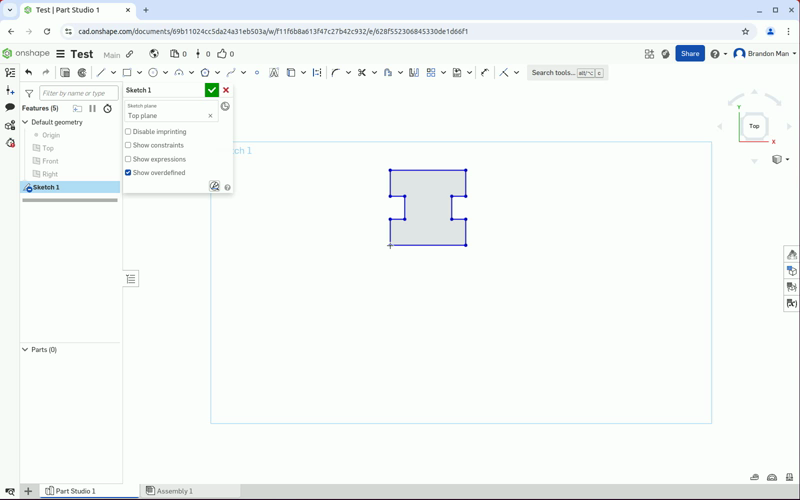
key_down(shift)
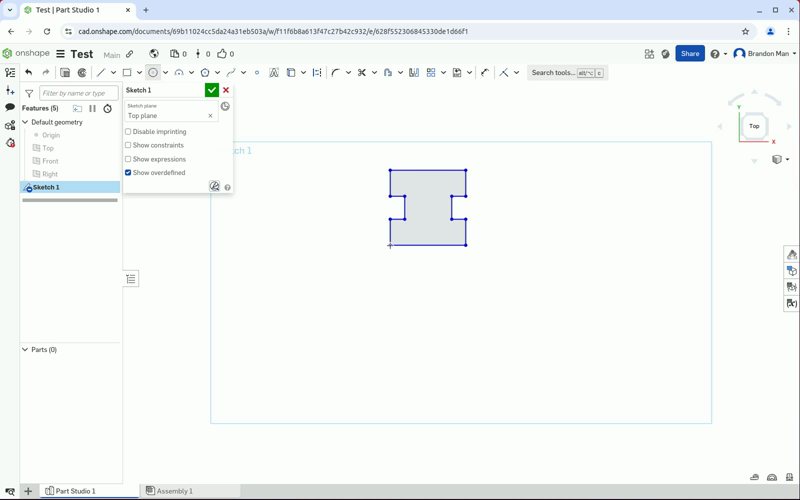
mouse_move(428, 207)
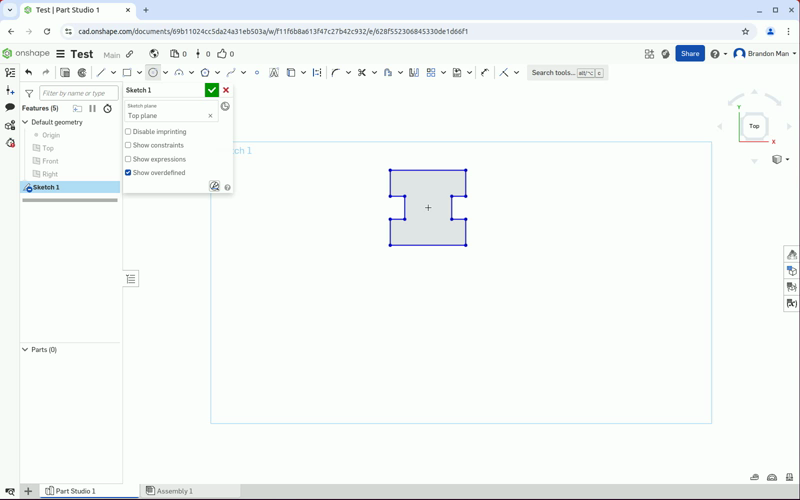
click(428, 207)
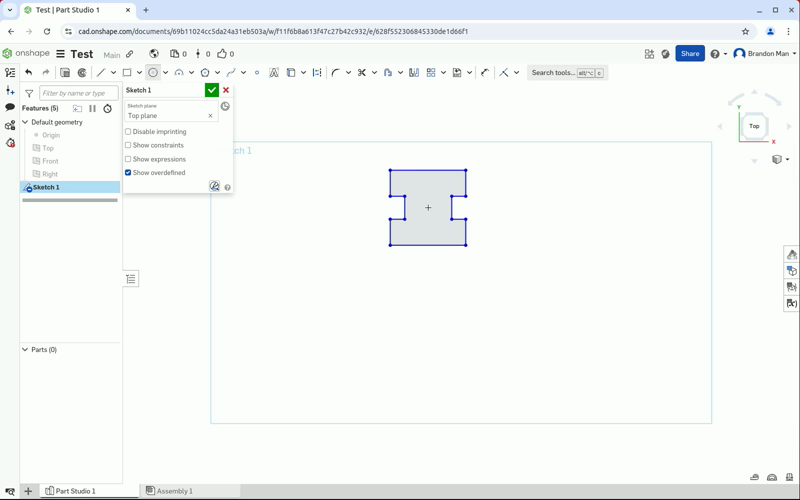
key_up(shift)
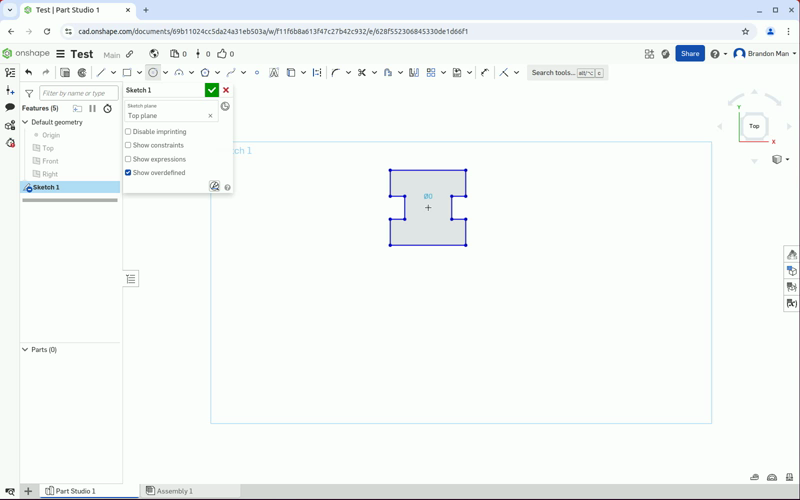
mouse_move(437, 207)
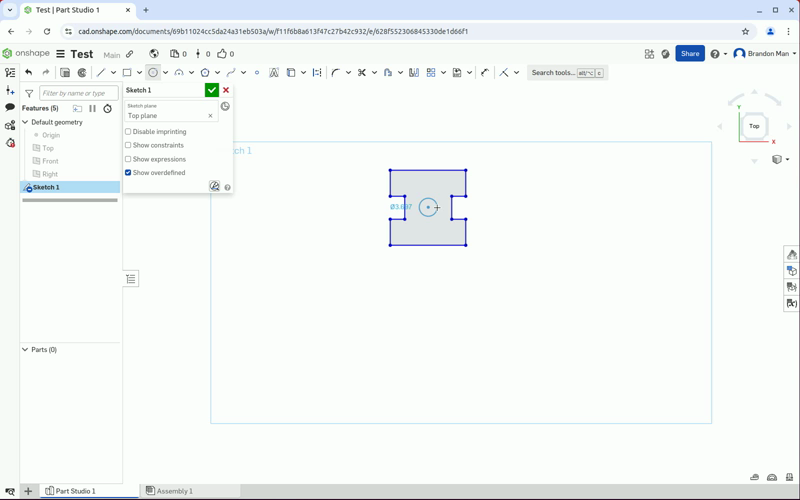
click(437, 207)
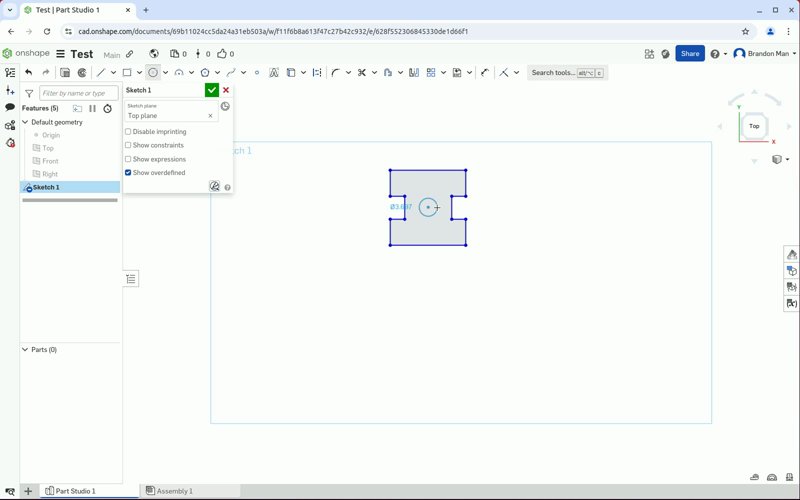
key(esc)
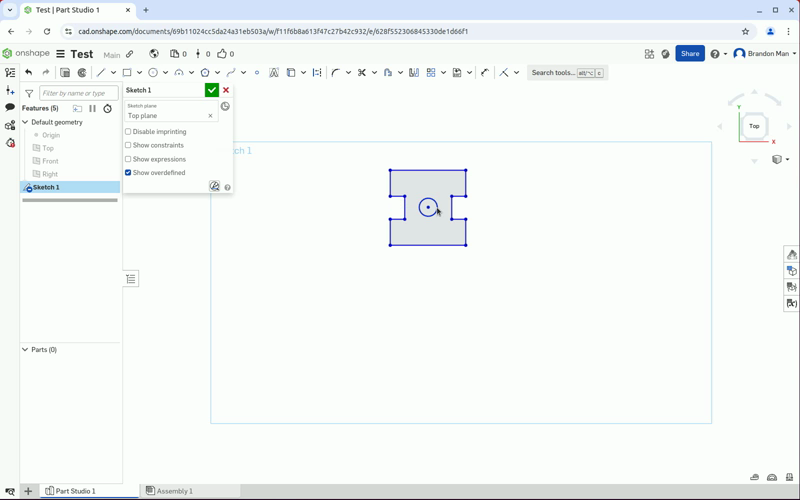
mouse_move(452, 236)
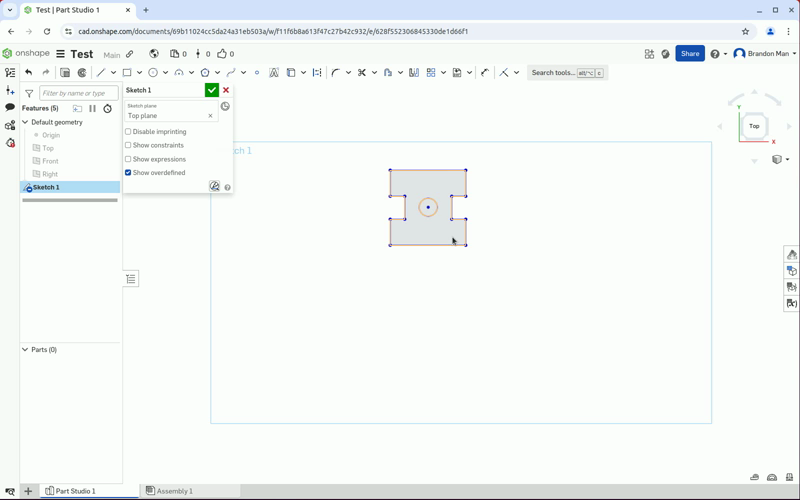
click(452, 236)
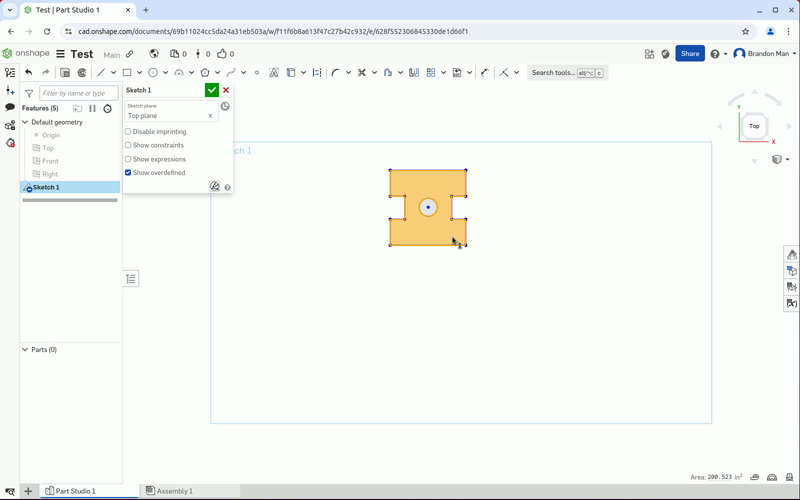
mouse_move(73, 352)
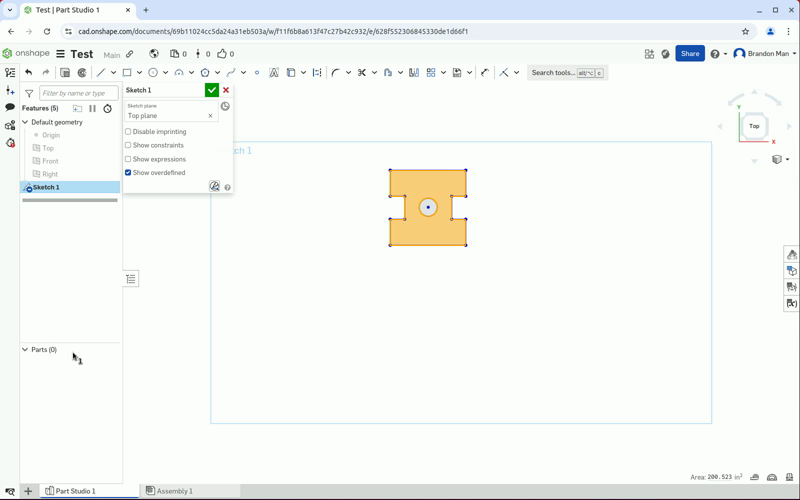
key(shift+y)
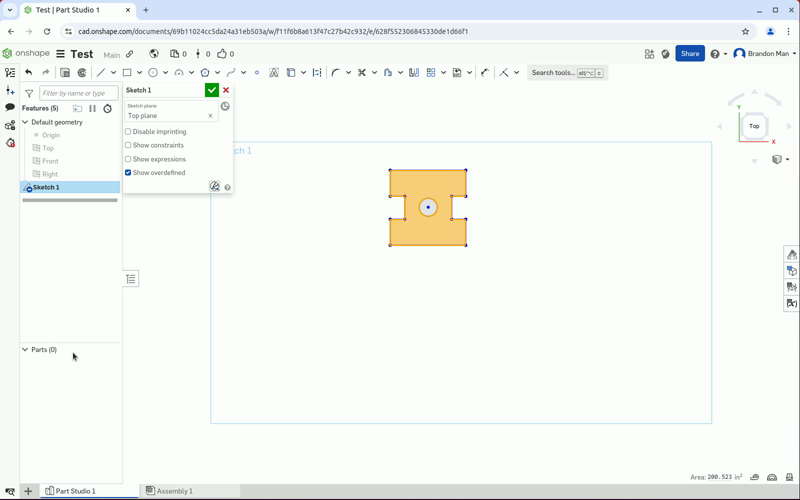
key(shift+e)
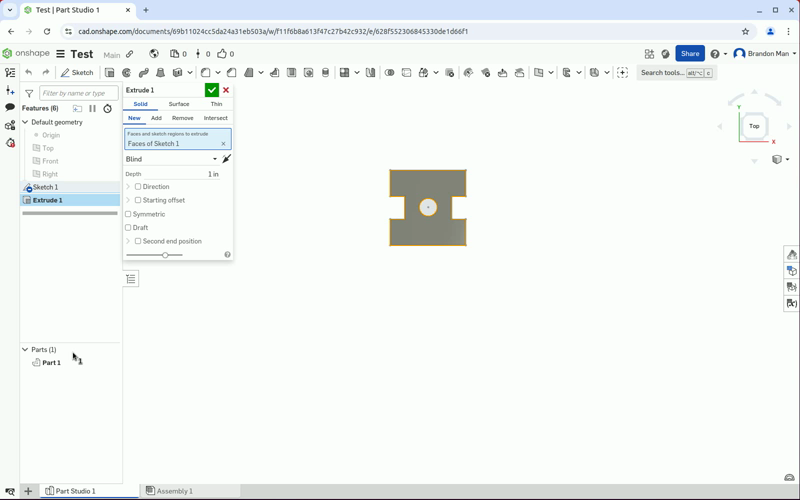
mouse_move(143, 106)
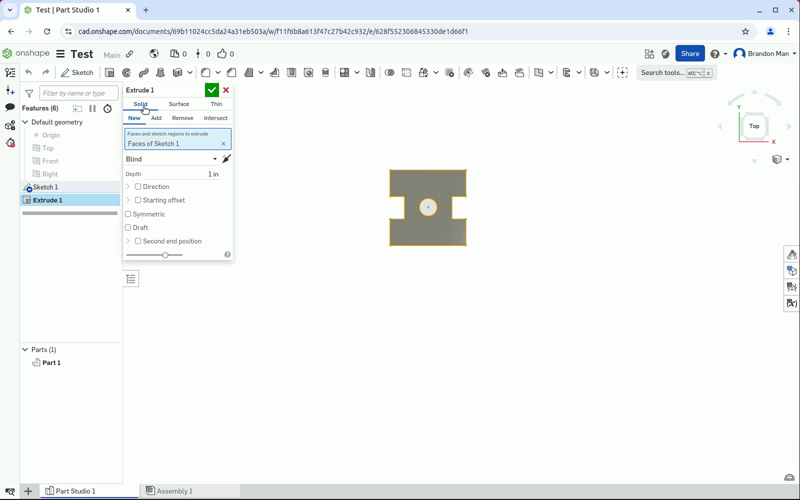
click(143, 106)
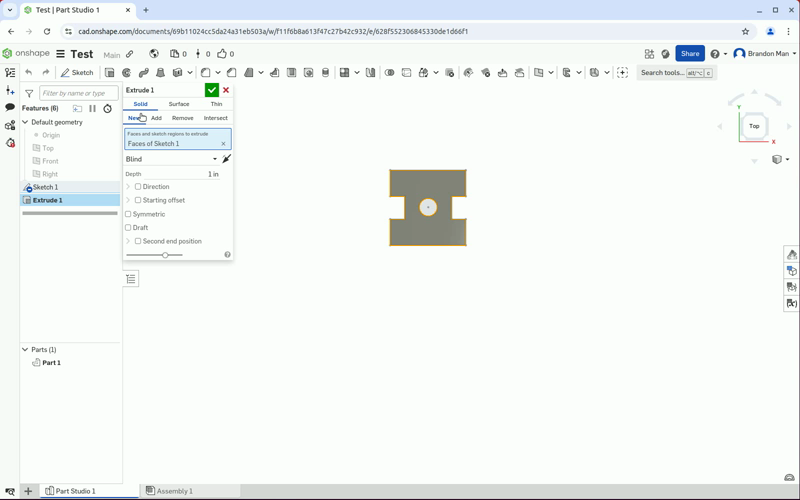
mouse_move(137, 120)
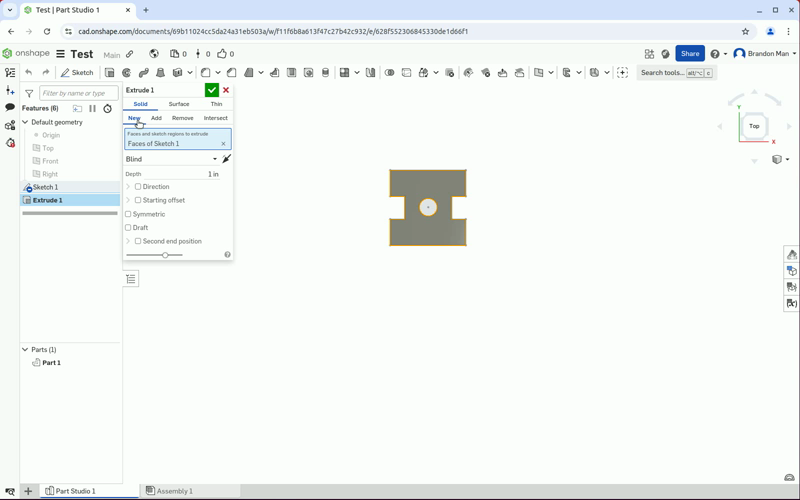
click(137, 120)
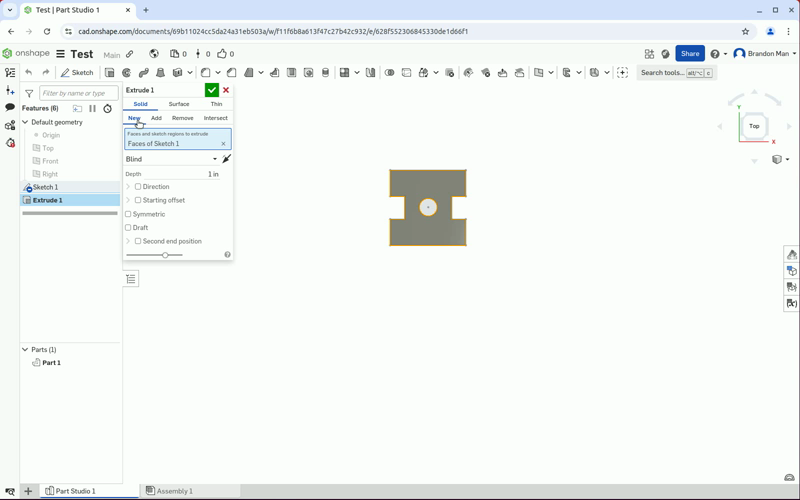
key(tab, 4)
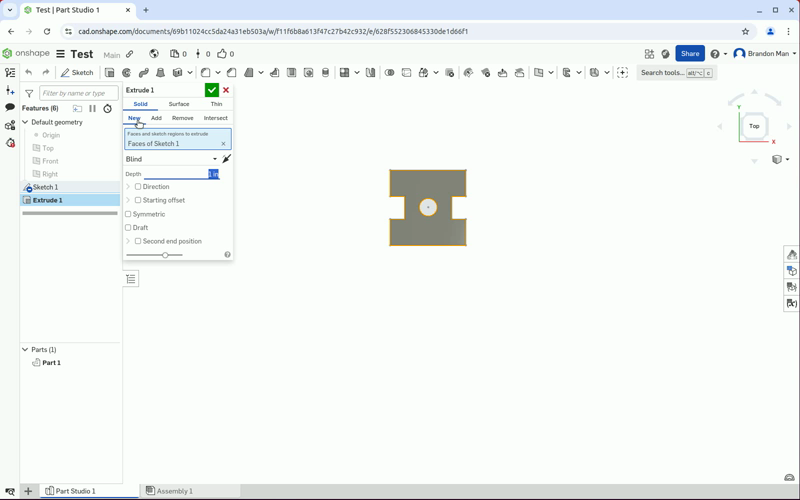
text(3.851)
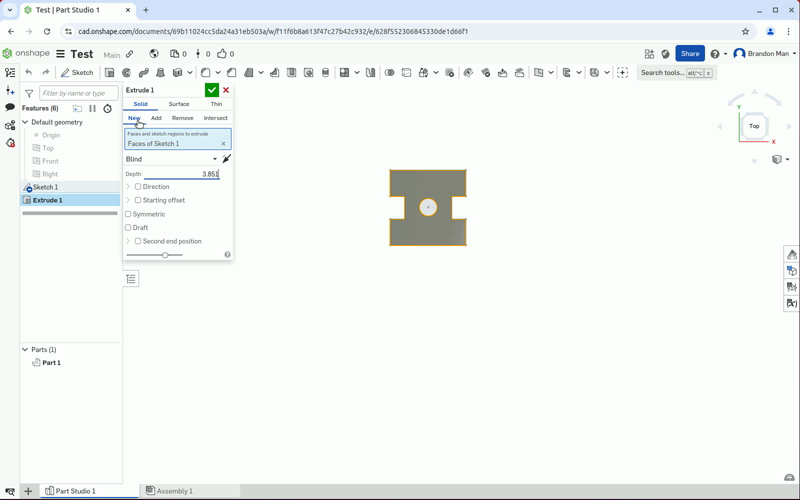
key(enter)
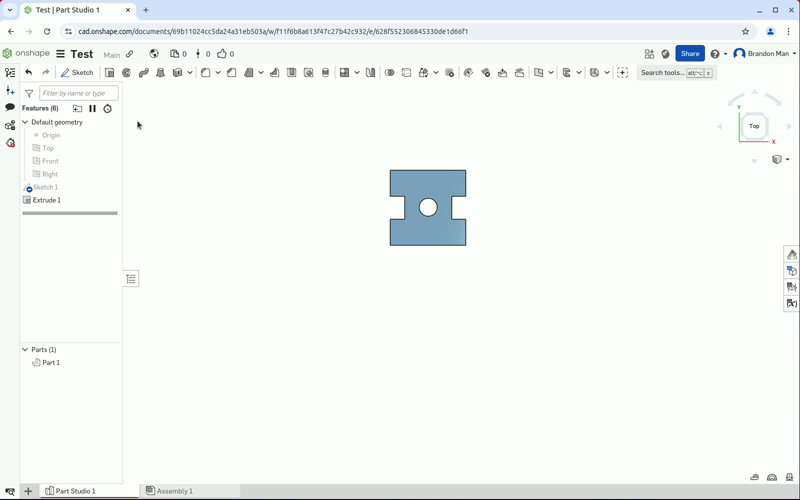
key(shift+h)
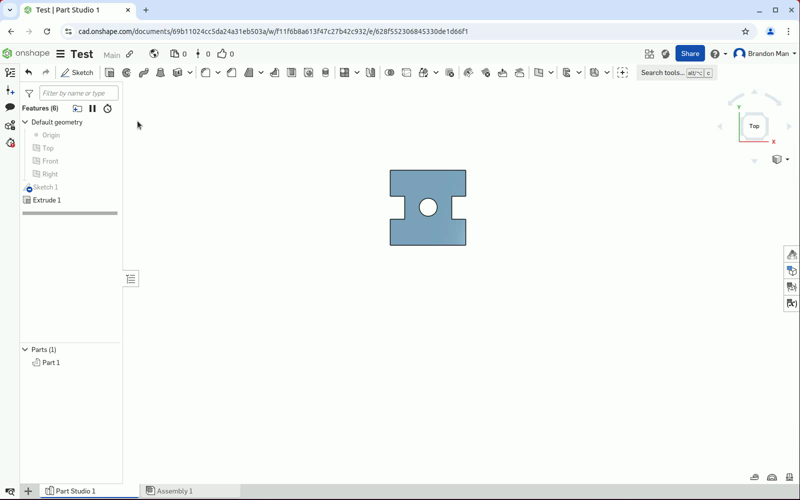
key(shift+h)
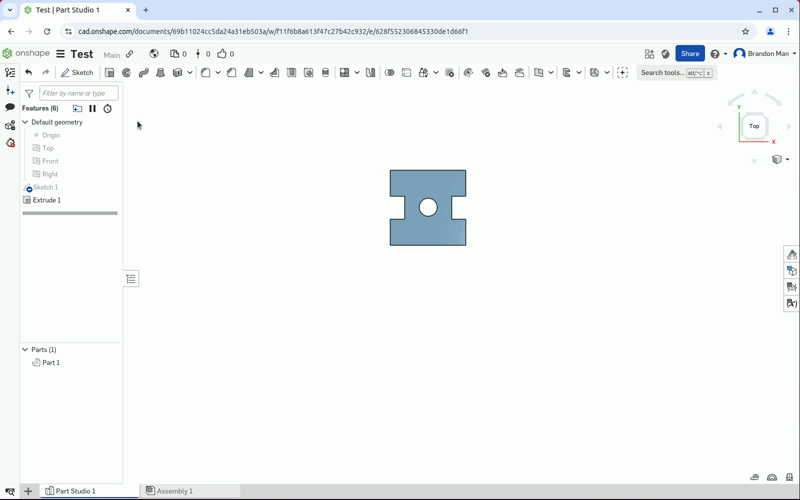
mouse_move(73, 189)
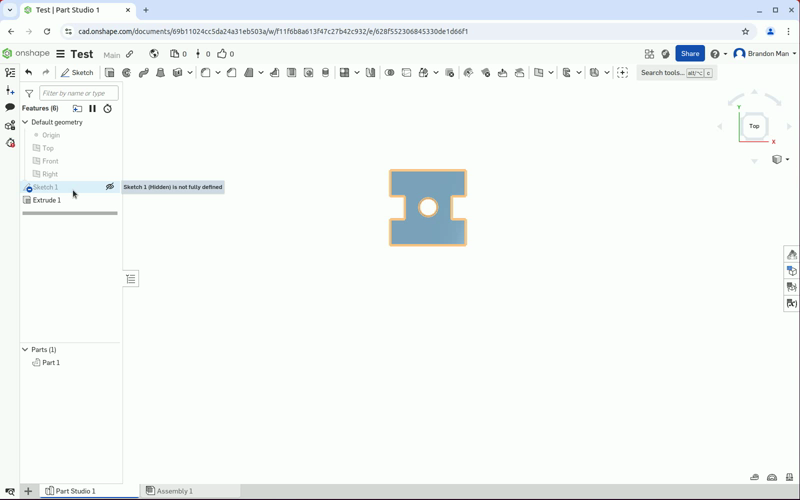
click(73, 189)
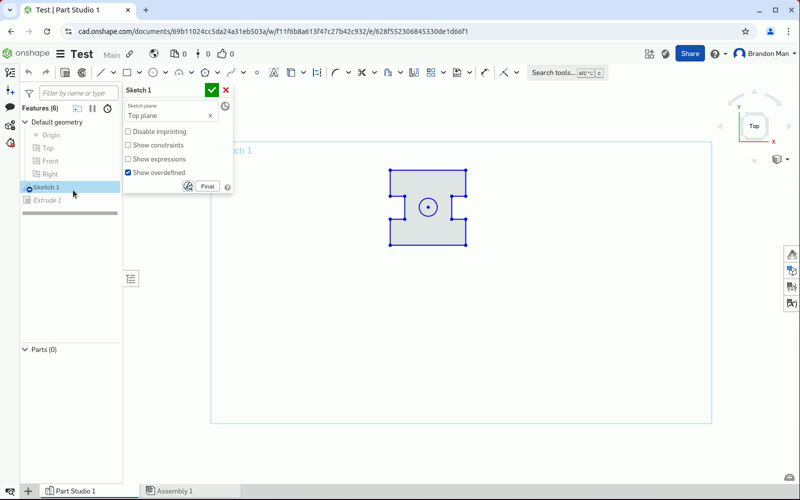
mouse_move(229, 92)
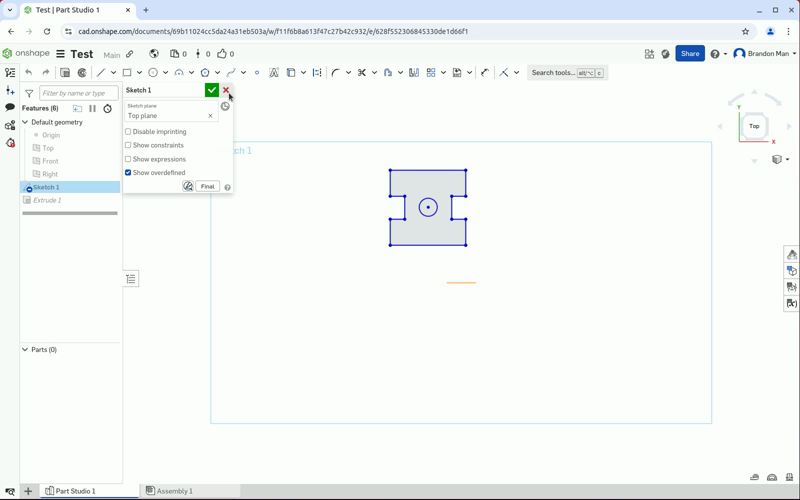
click(229, 92)
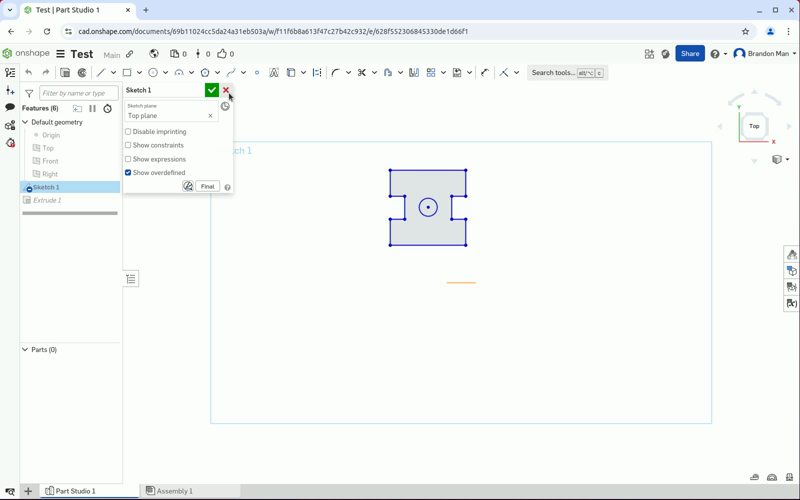
key(shift+s)
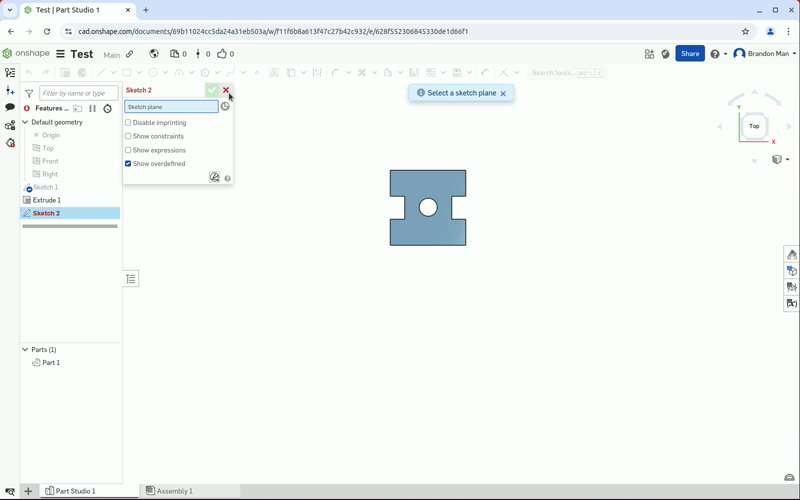
mouse_move(73, 150)
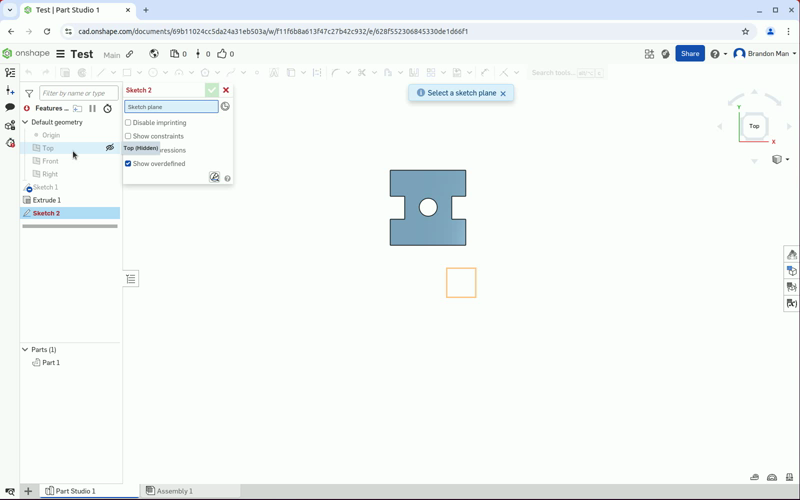
click(73, 150)
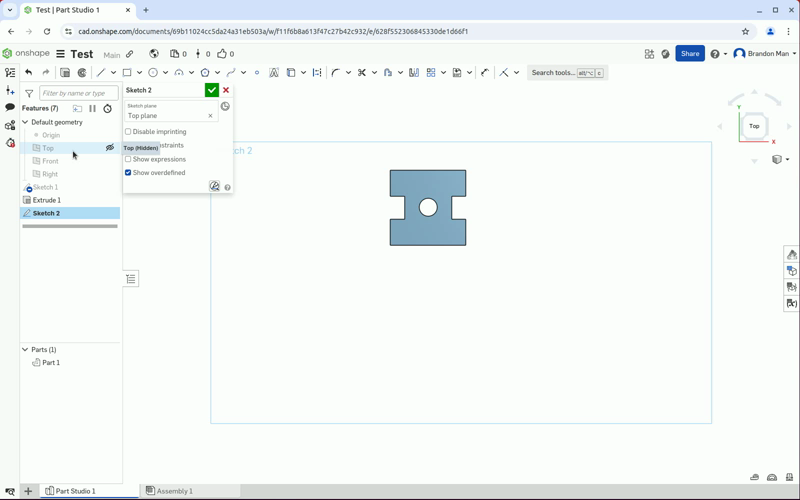
mouse_move(73, 352)
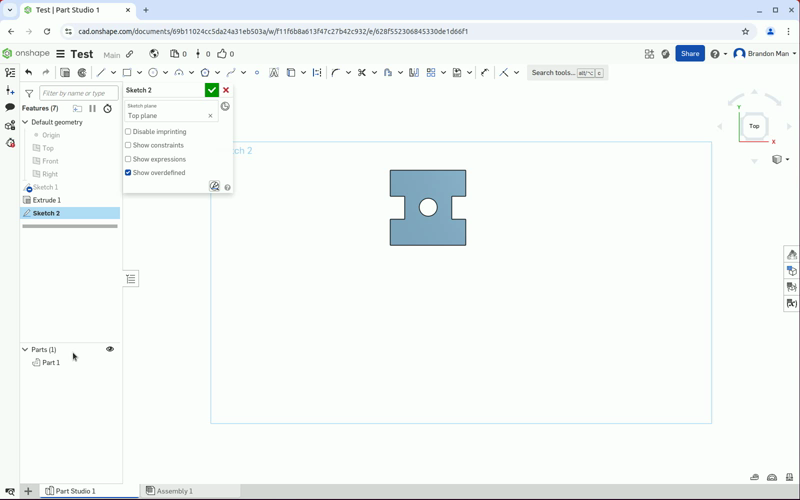
key(y)
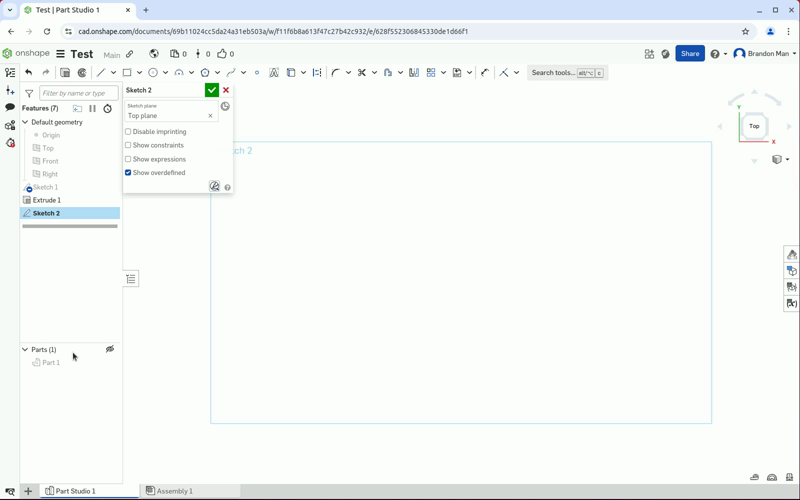
key(l)
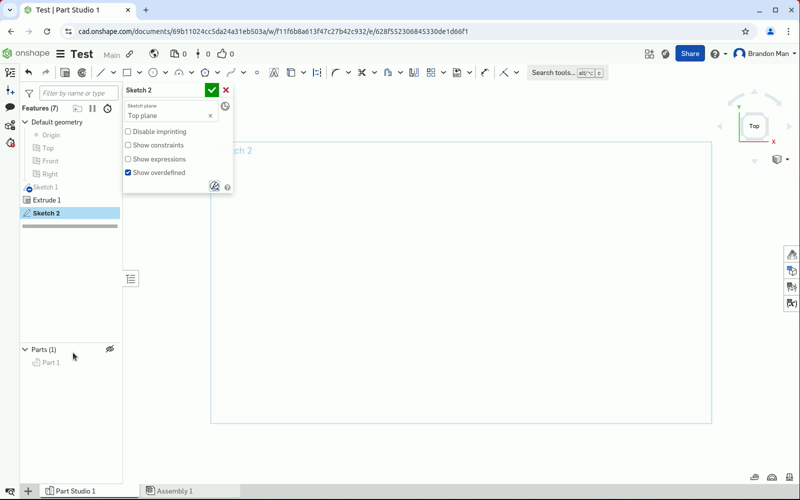
key_down(shift)
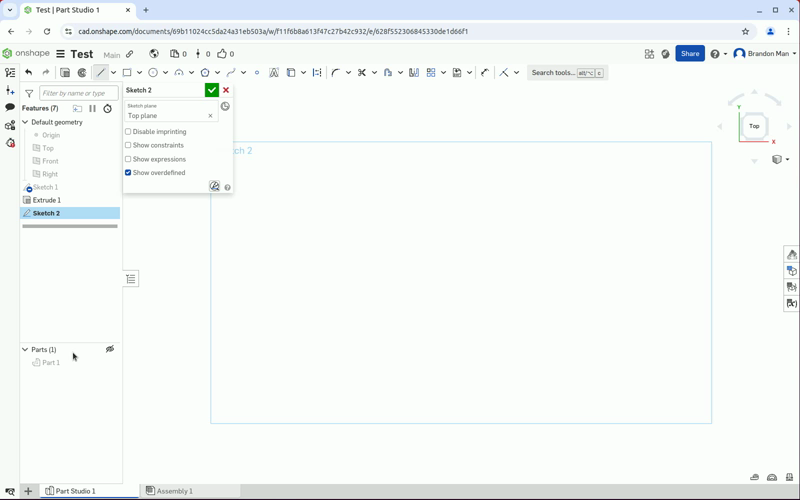
mouse_move(390, 282)
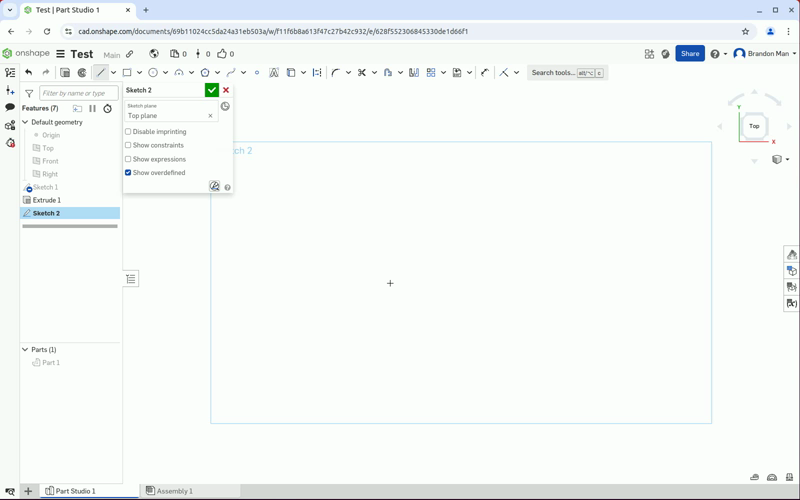
click(390, 282)
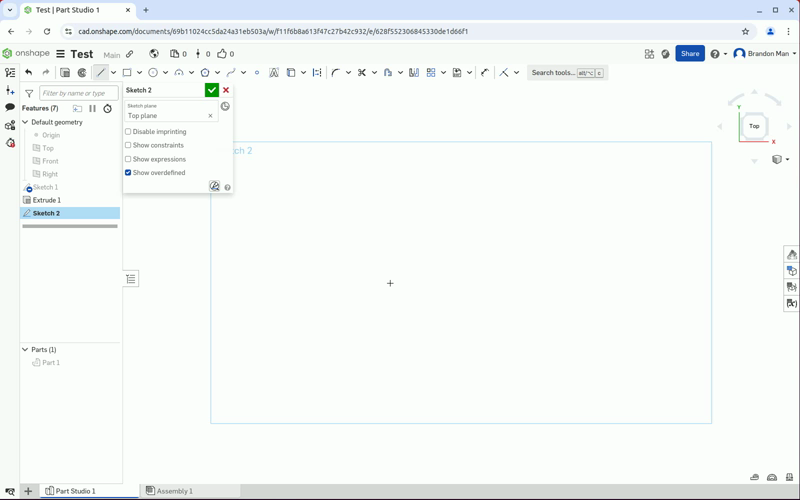
key_up(shift)
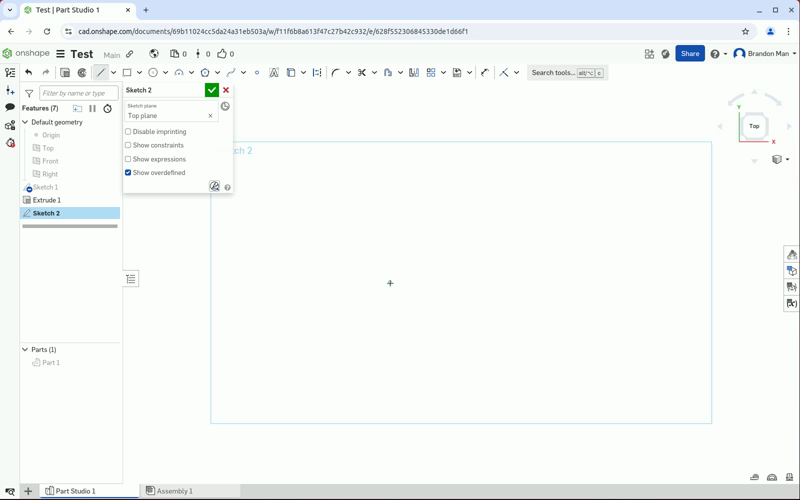
key_down(shift)
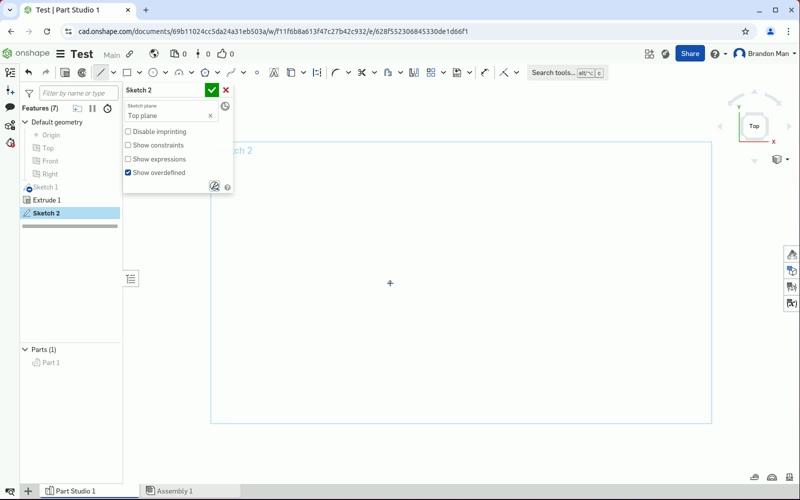
mouse_move(465, 282)
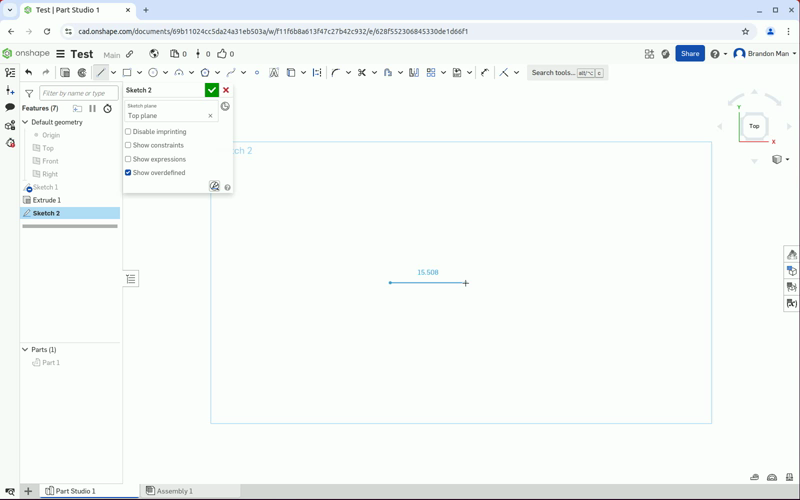
click(465, 282)
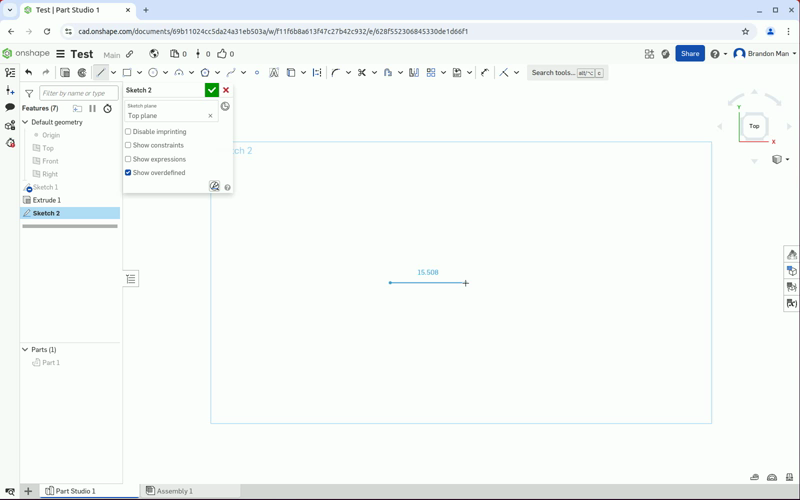
key_up(shift)
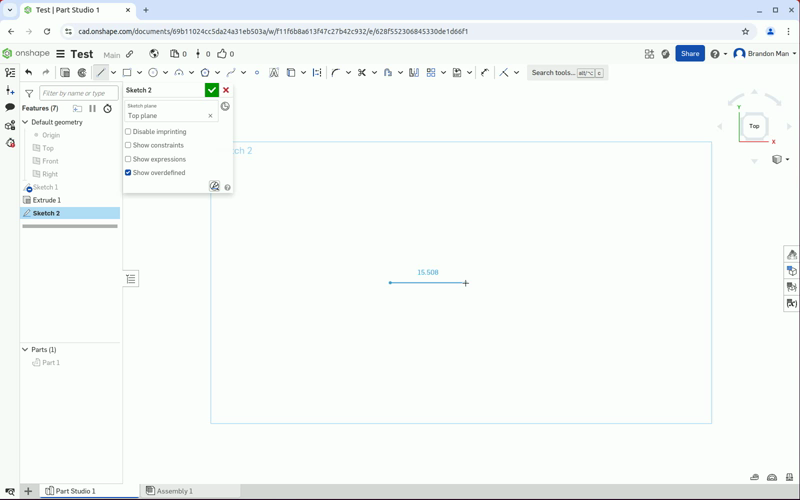
key_down(shift)
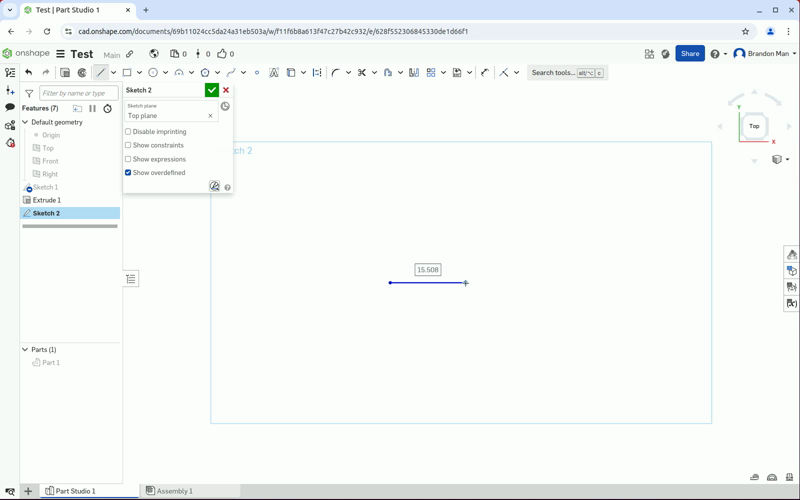
mouse_move(495, 282)
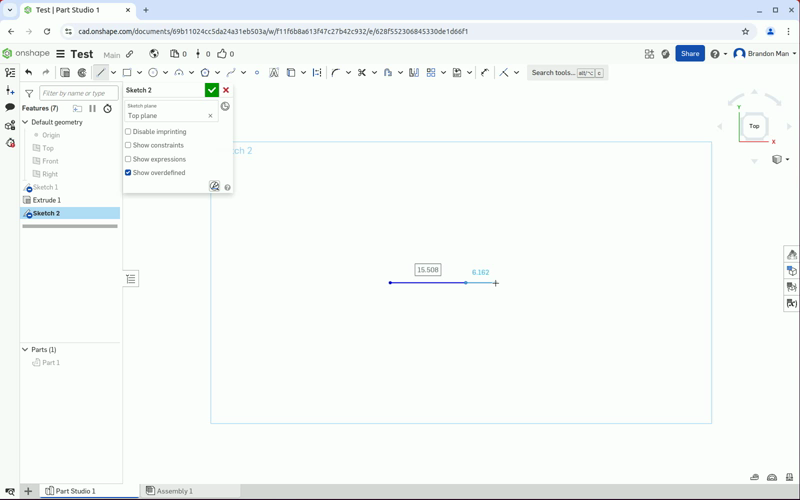
mouse_move(465, 244)
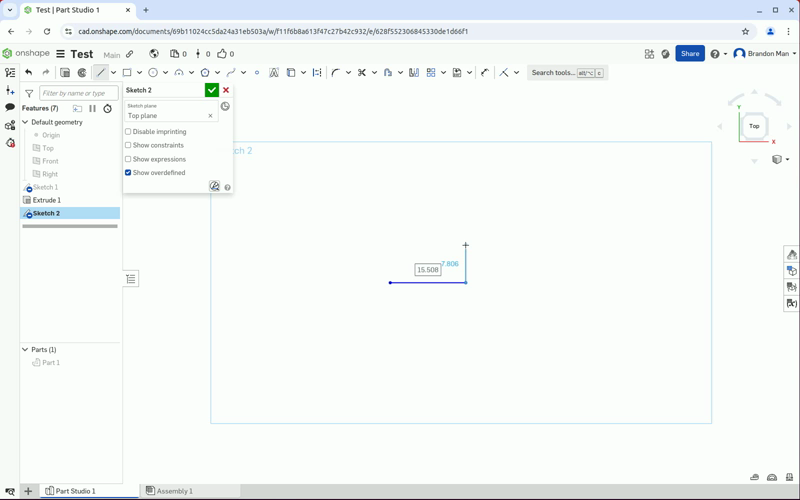
click(465, 244)
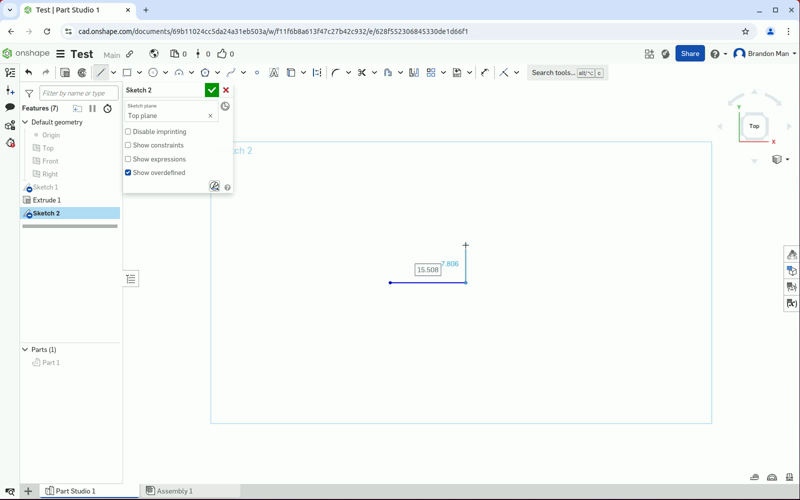
key_up(shift)
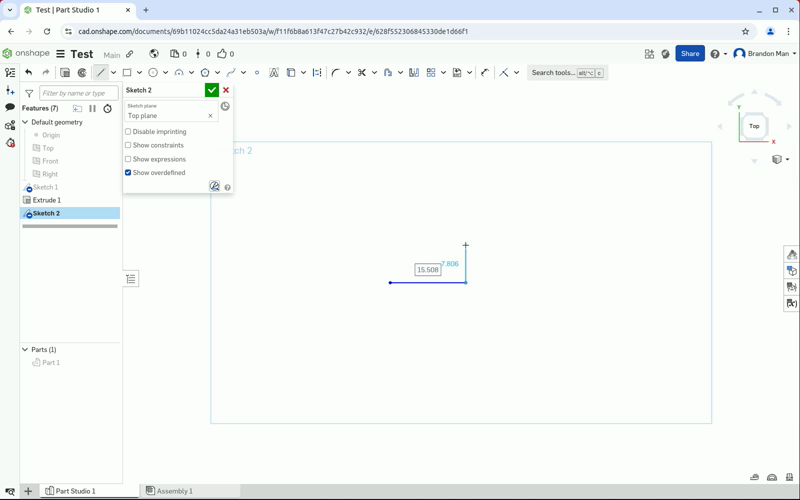
key_down(shift)
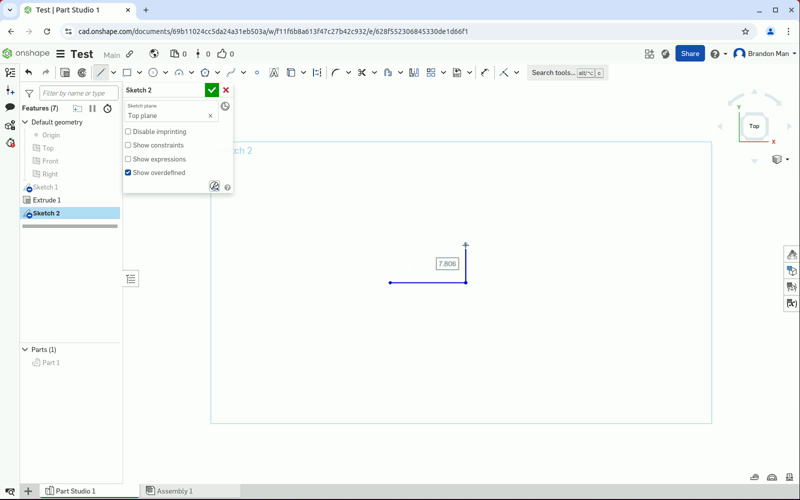
mouse_move(390, 244)
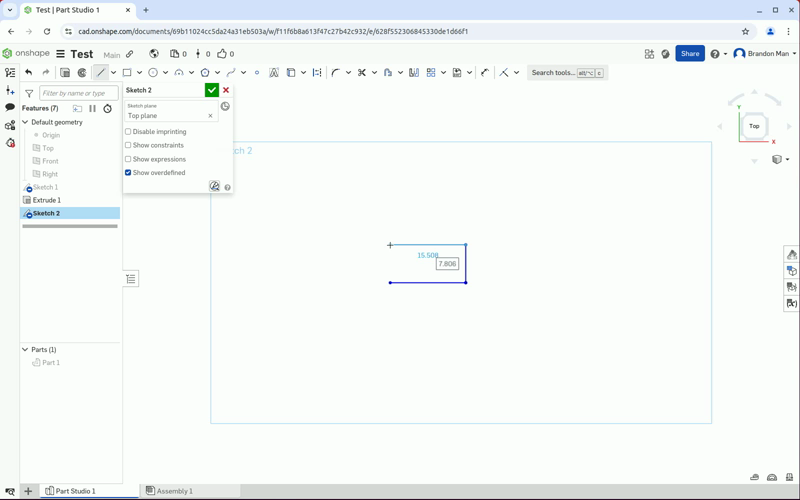
click(390, 244)
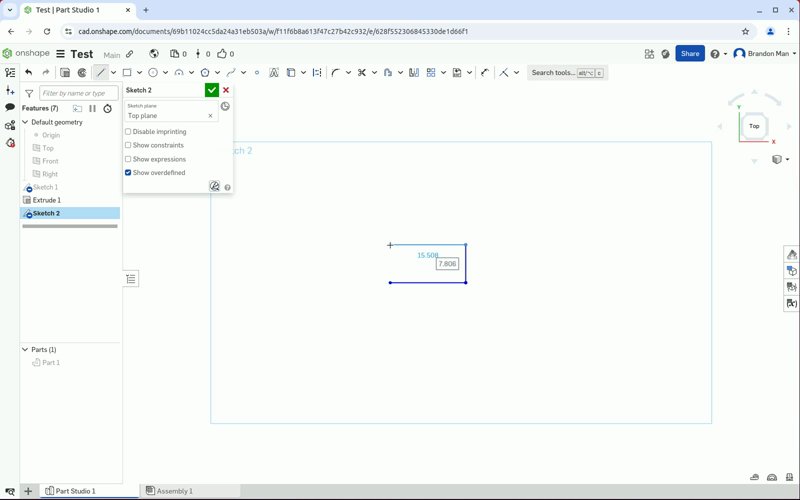
key_up(shift)
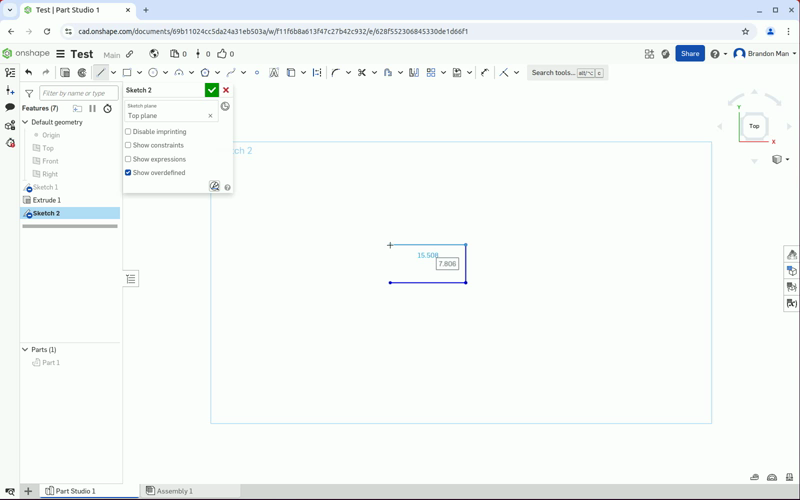
mouse_move(420, 244)
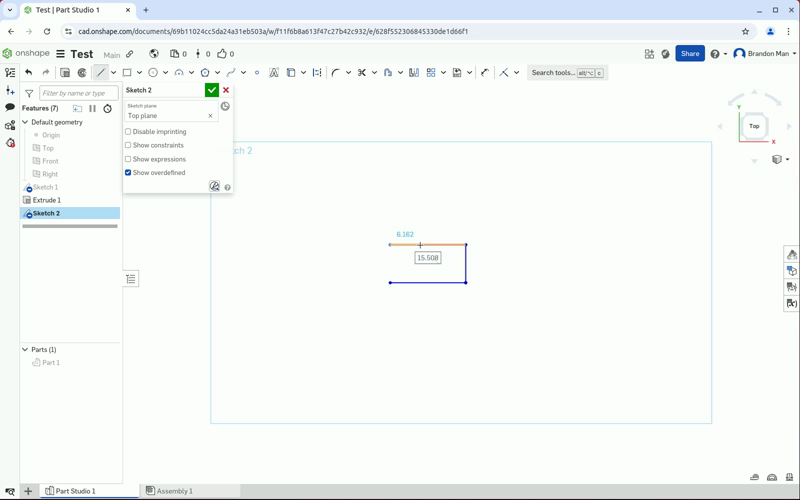
key_down(shift)
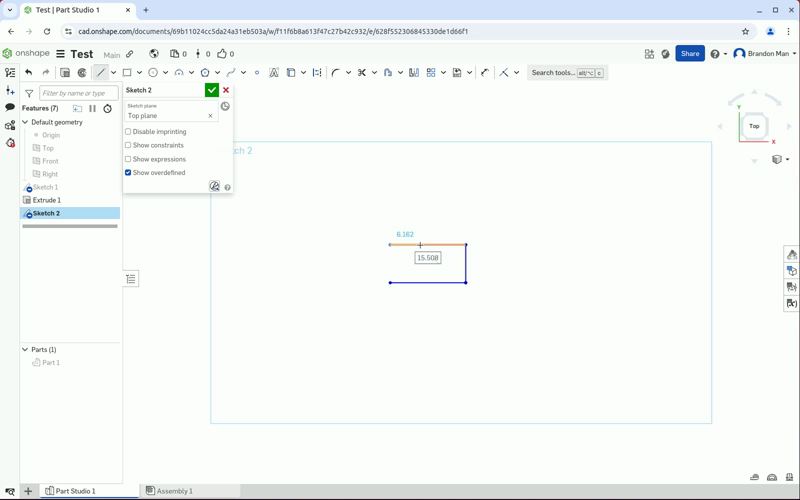
mouse_move(390, 282)
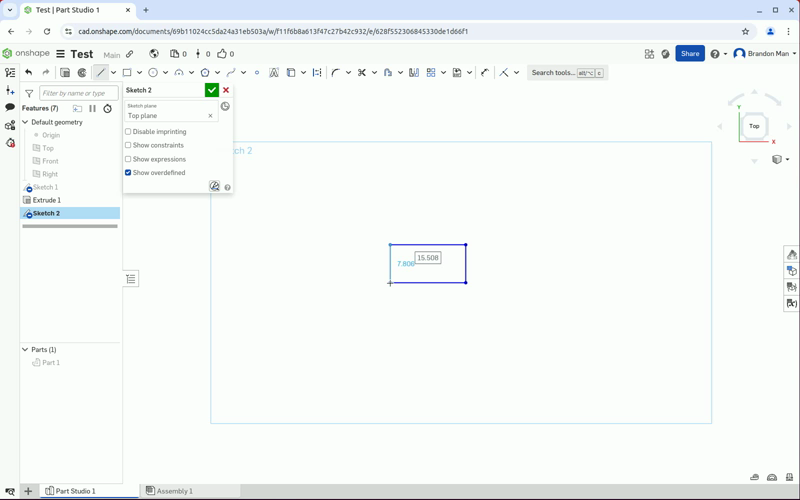
key_up(shift)
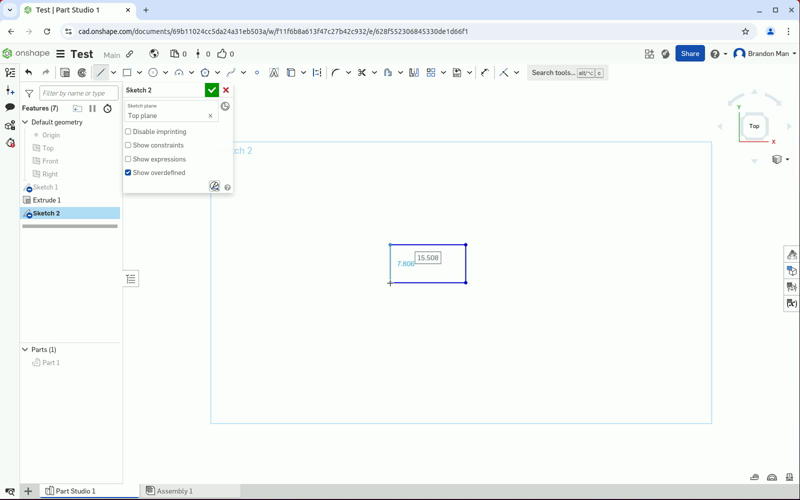
click(390, 282)
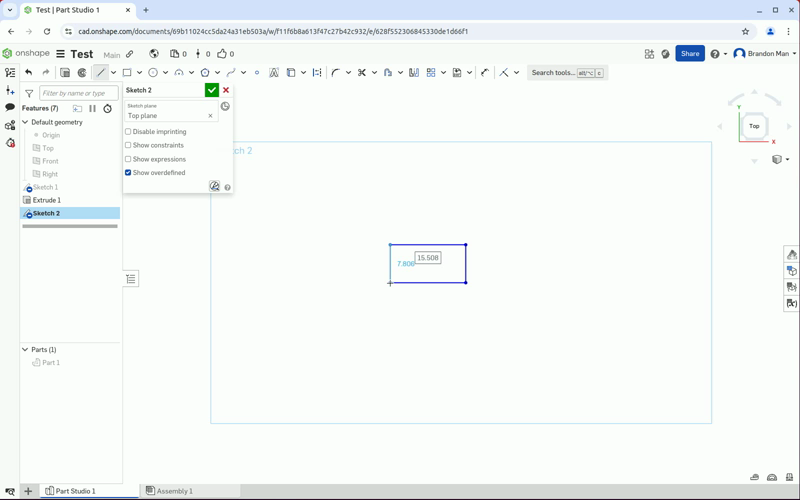
key(esc)
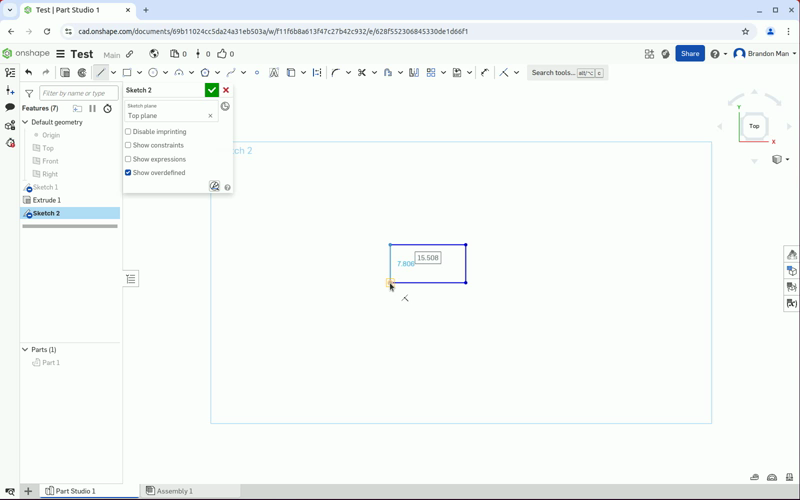
key(c)
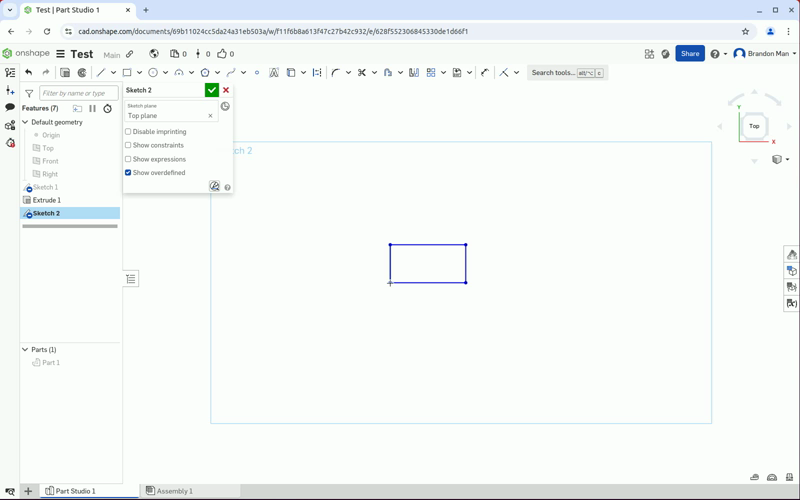
key_down(shift)
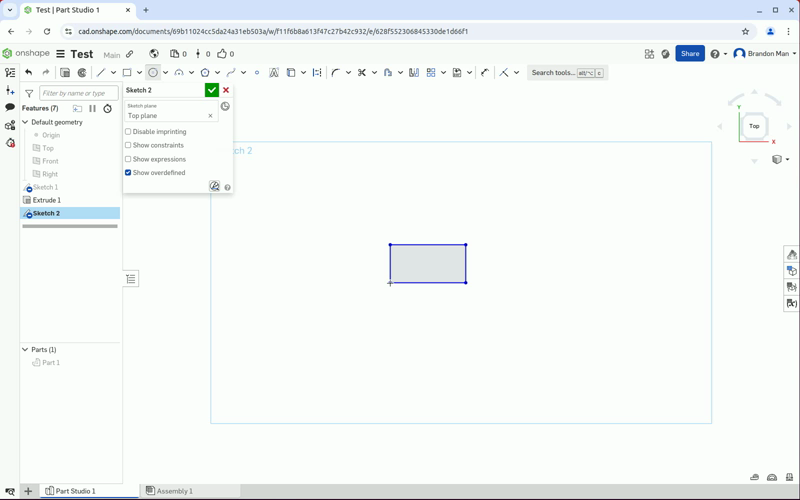
mouse_move(428, 264)
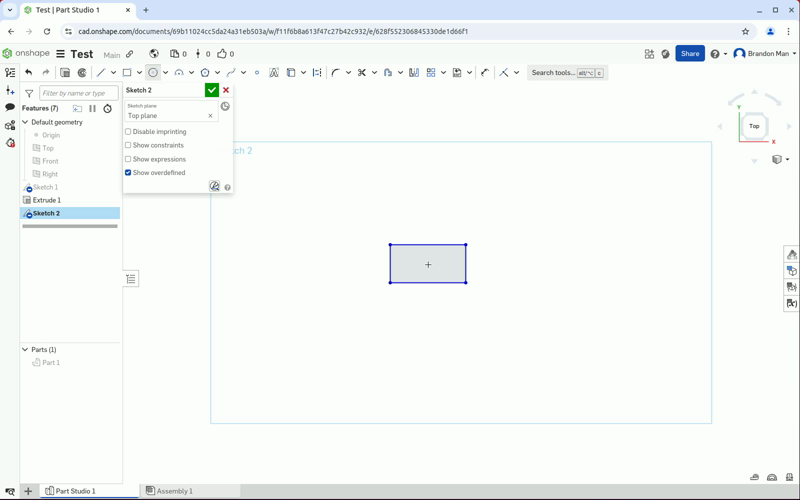
click(428, 264)
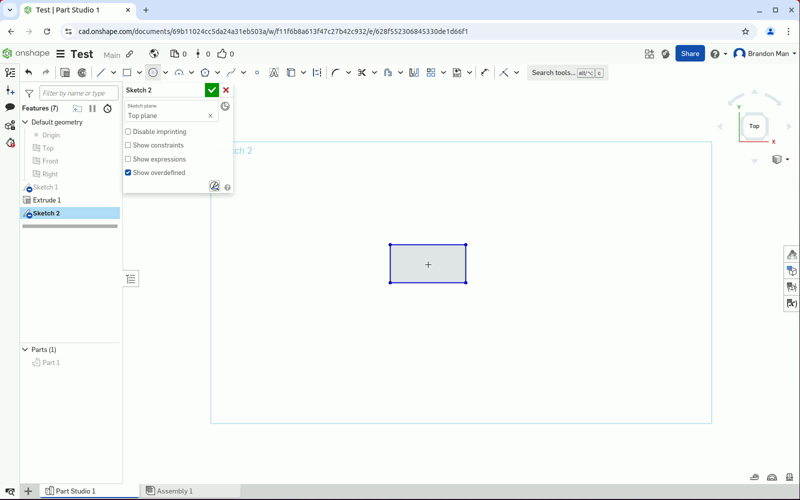
key_up(shift)
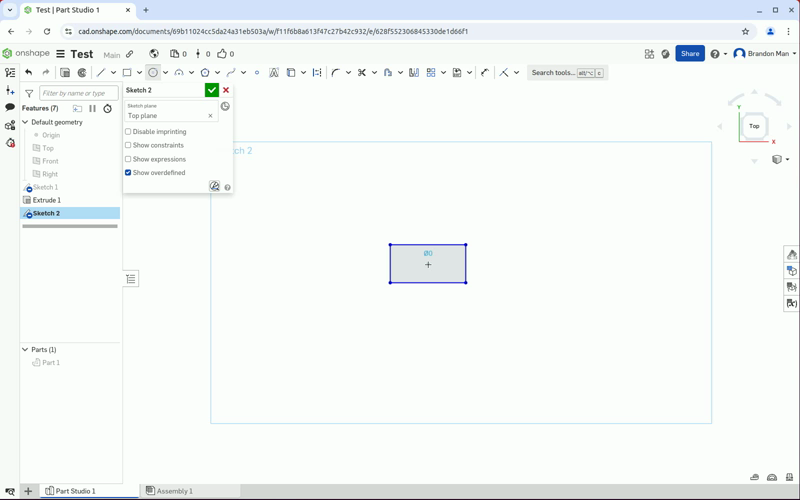
mouse_move(437, 264)
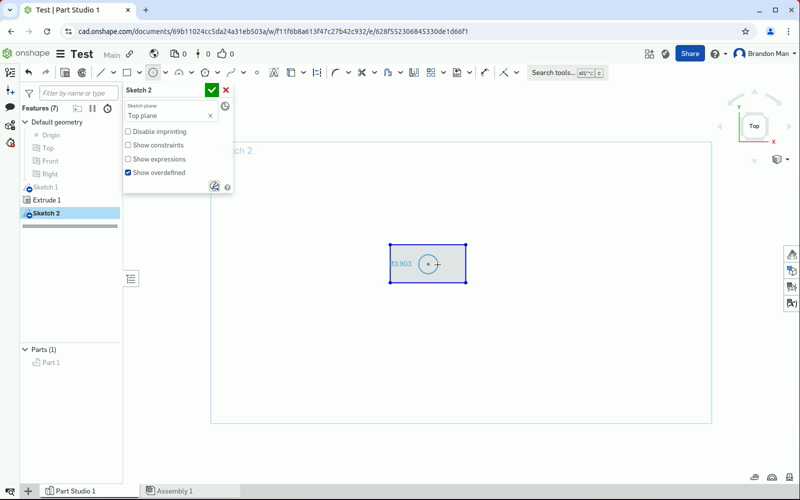
click(437, 264)
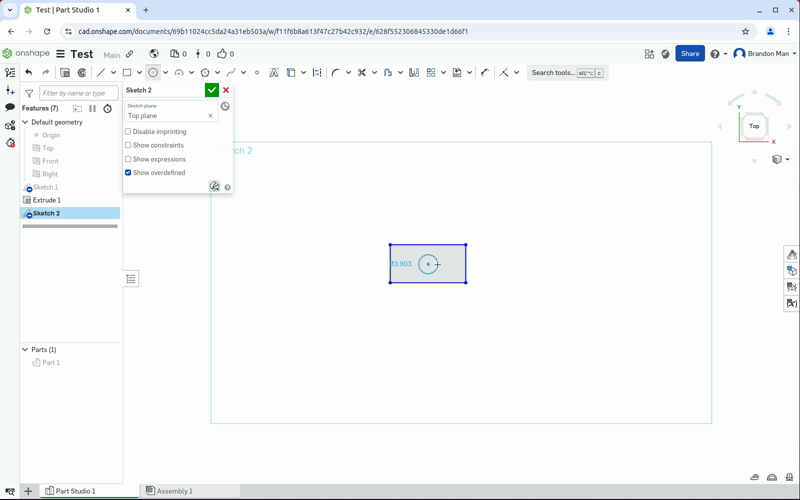
key(esc)
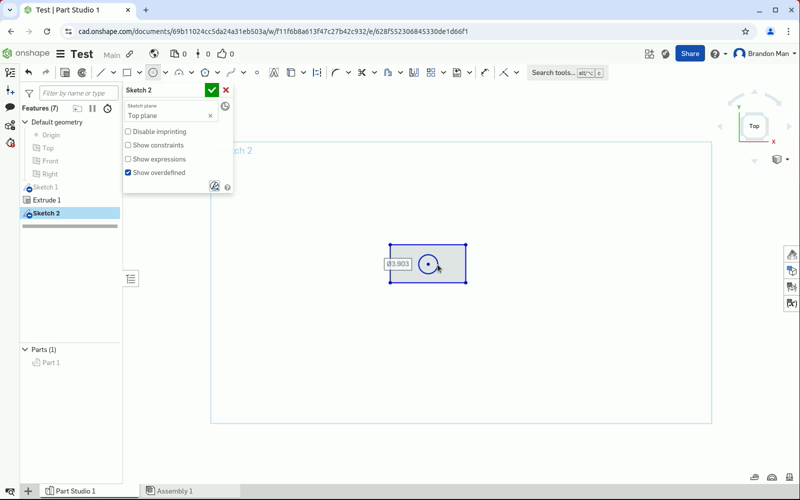
mouse_move(460, 268)
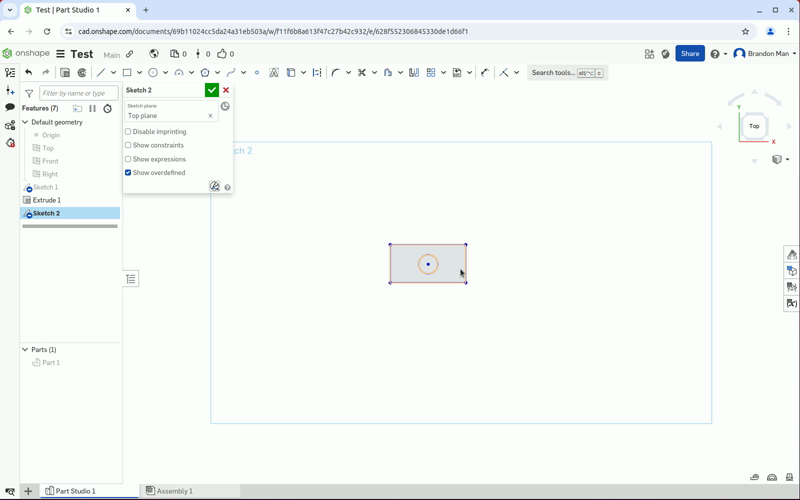
click(460, 268)
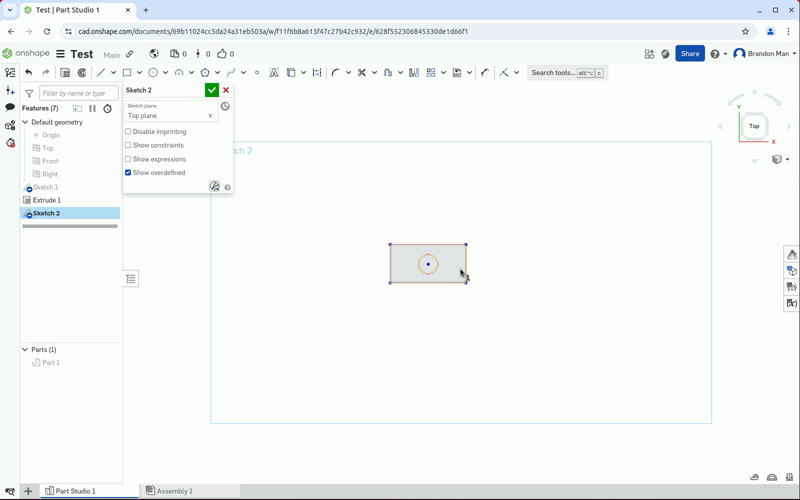
mouse_move(73, 352)
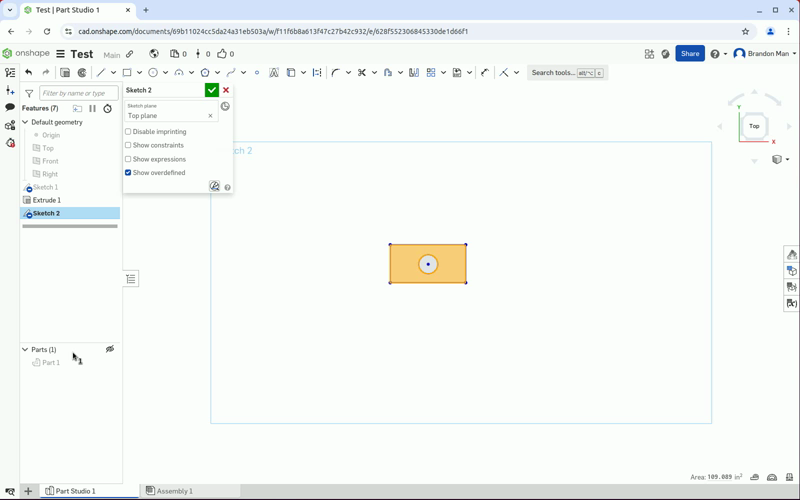
key(shift+y)
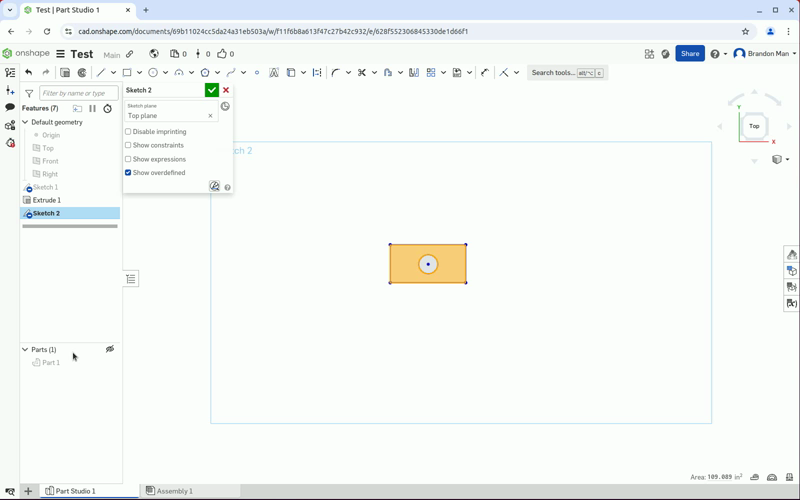
key(shift+e)
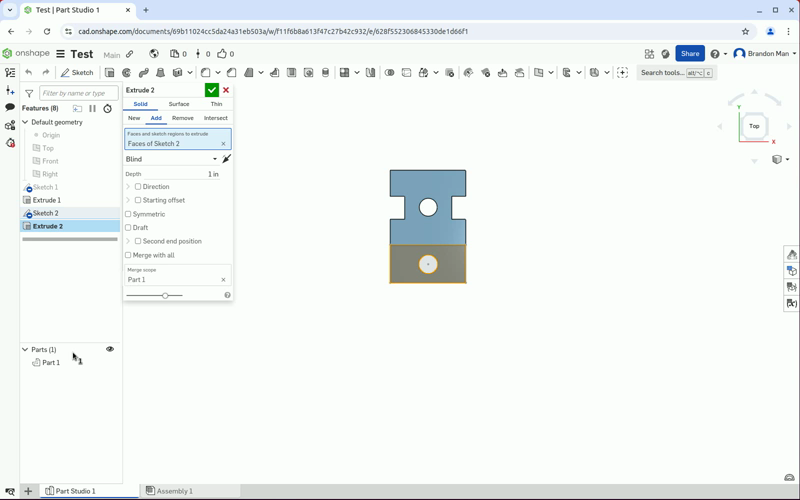
mouse_move(143, 106)
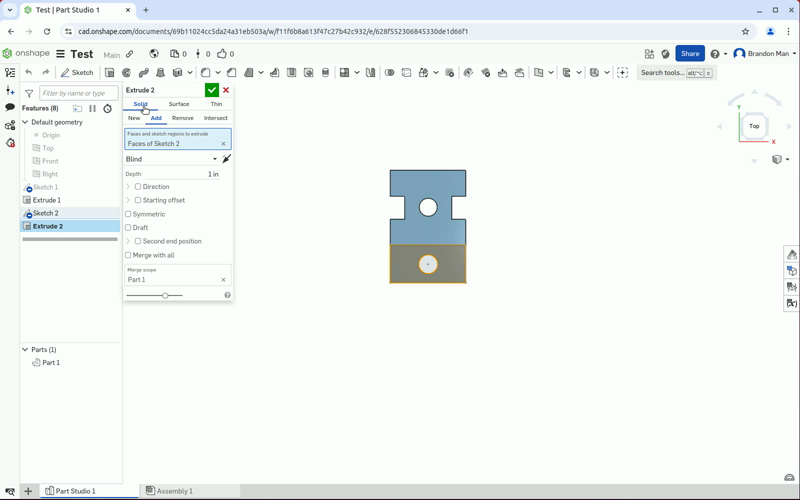
click(143, 106)
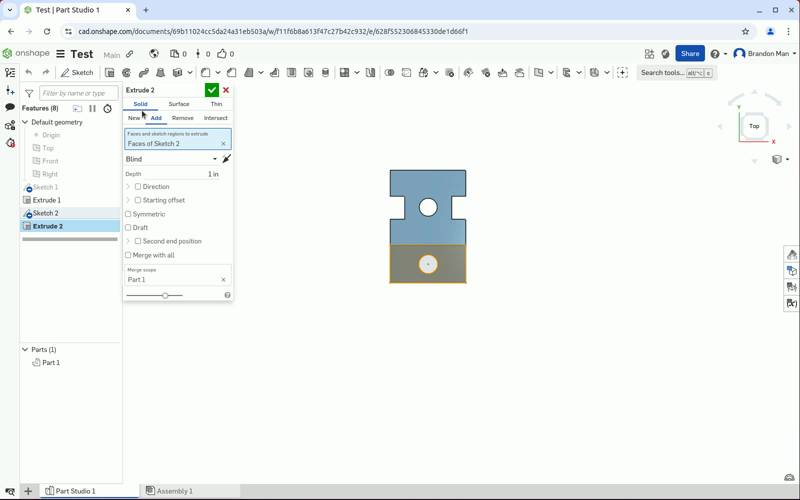
mouse_move(137, 120)
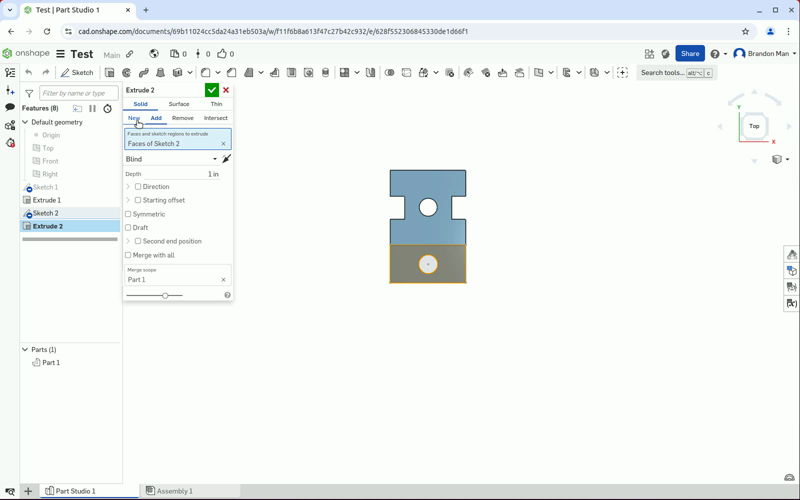
click(137, 120)
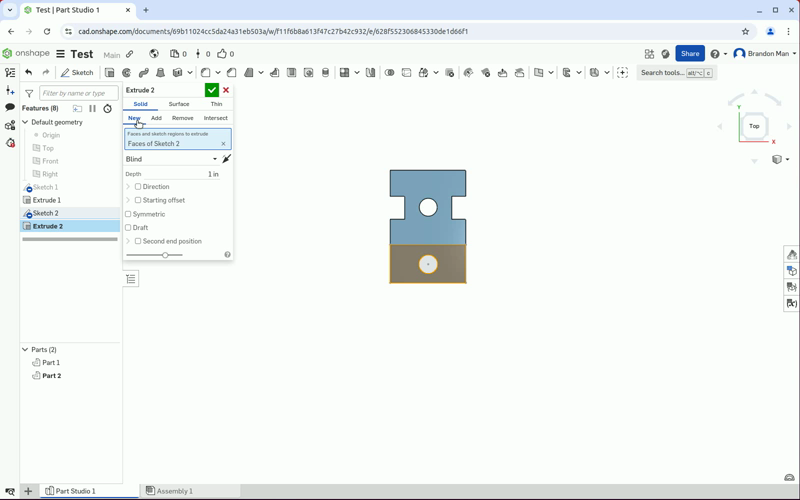
key(tab, 4)
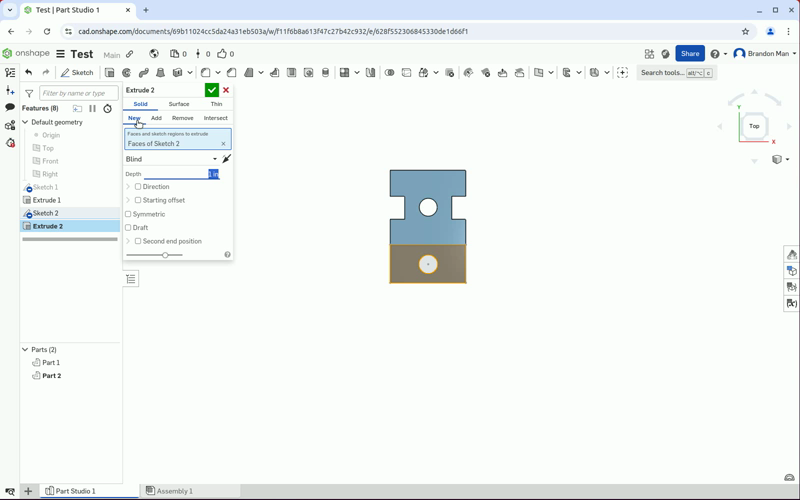
text(3.851)
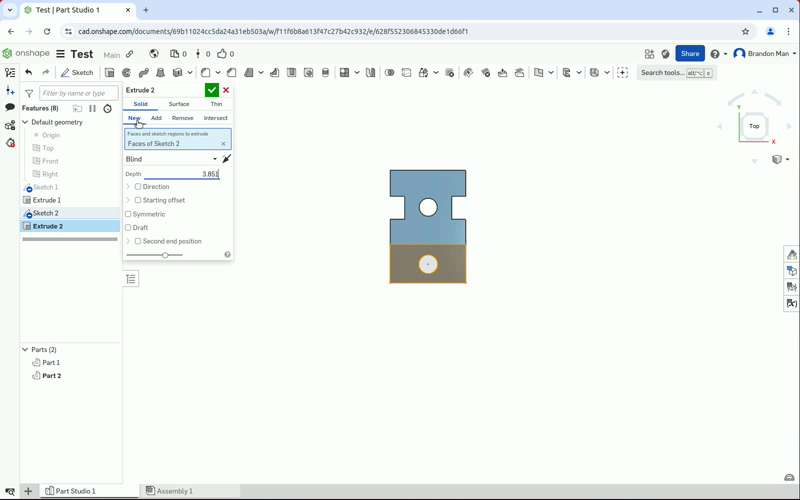
key(enter)
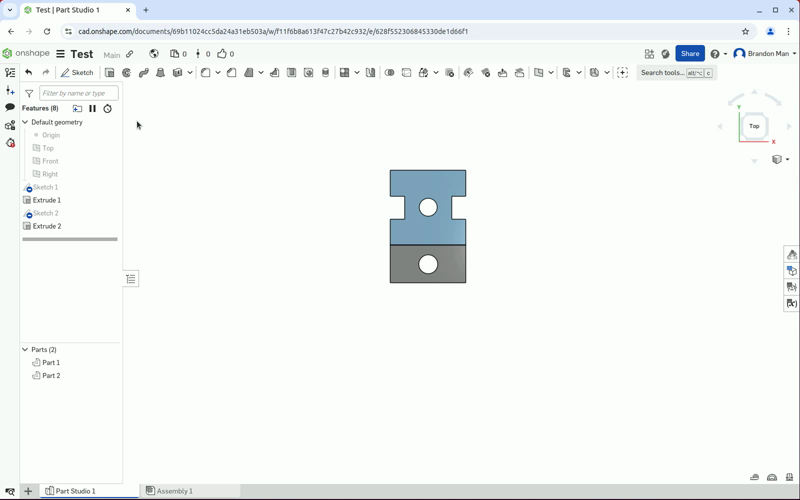
key(shift+h)
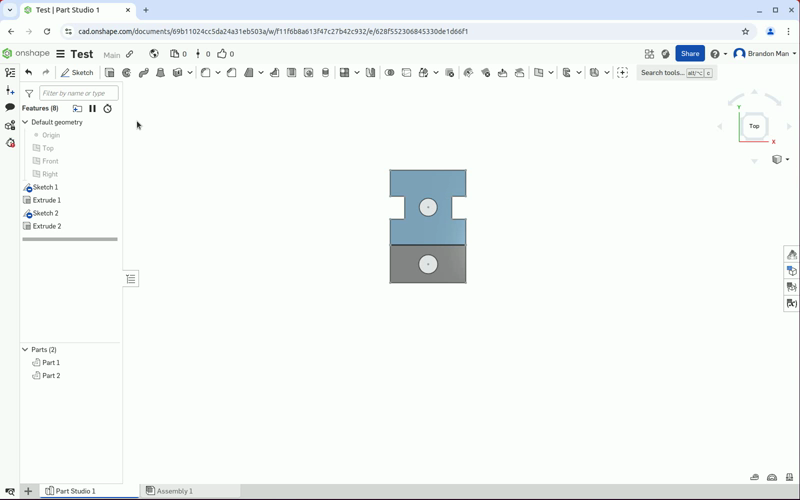
key(shift+h)
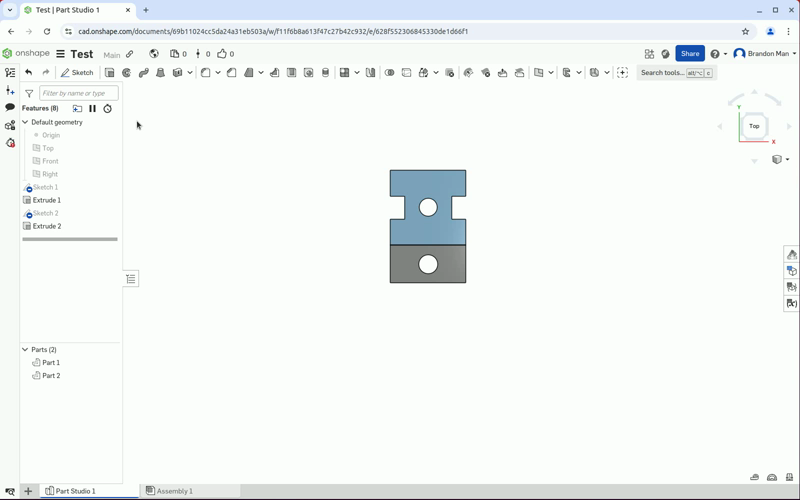
mouse_move(73, 189)
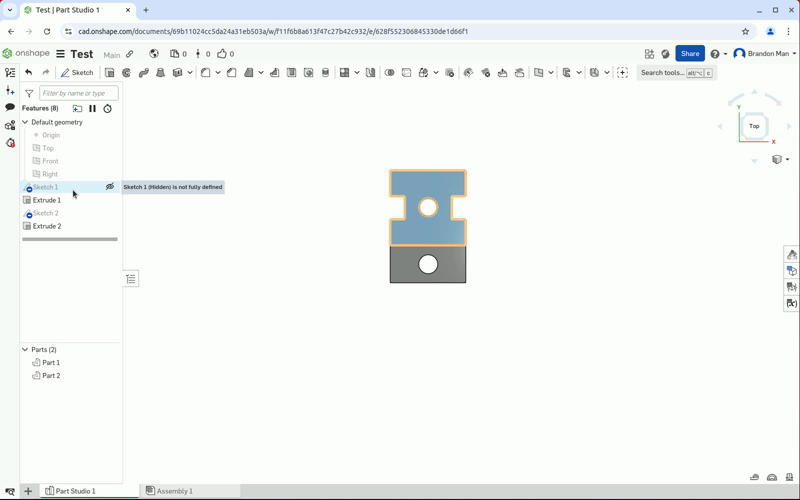
click(73, 189)
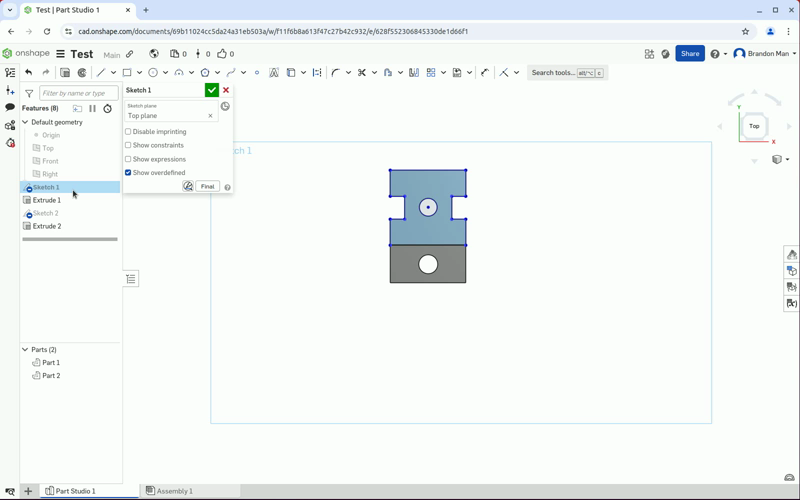
mouse_move(229, 92)
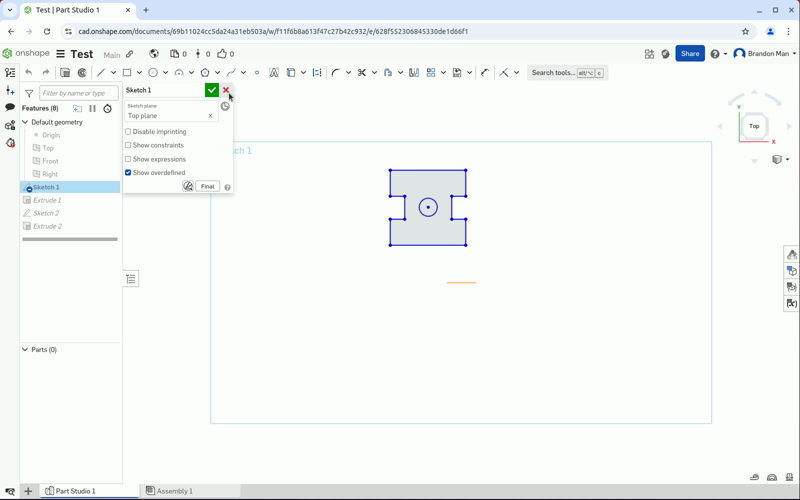
click(229, 92)
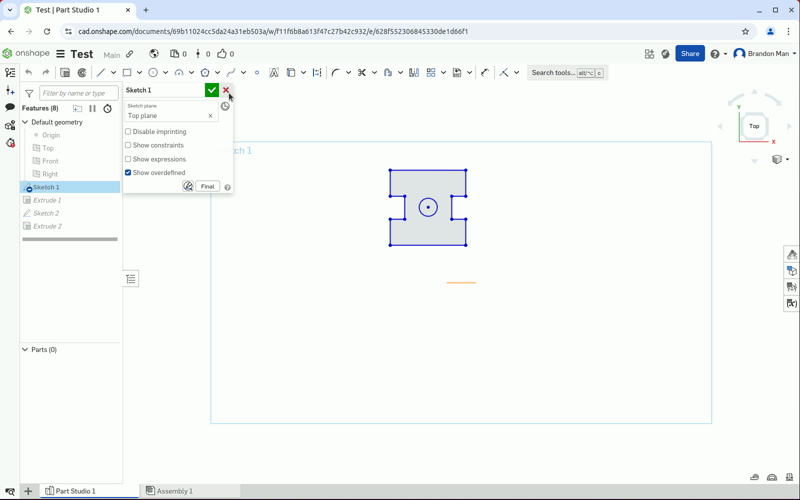
key(shift+s)
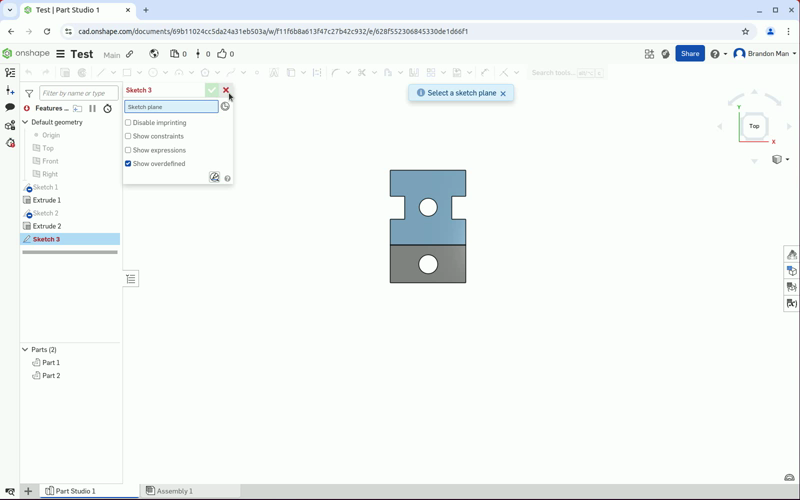
mouse_move(73, 150)
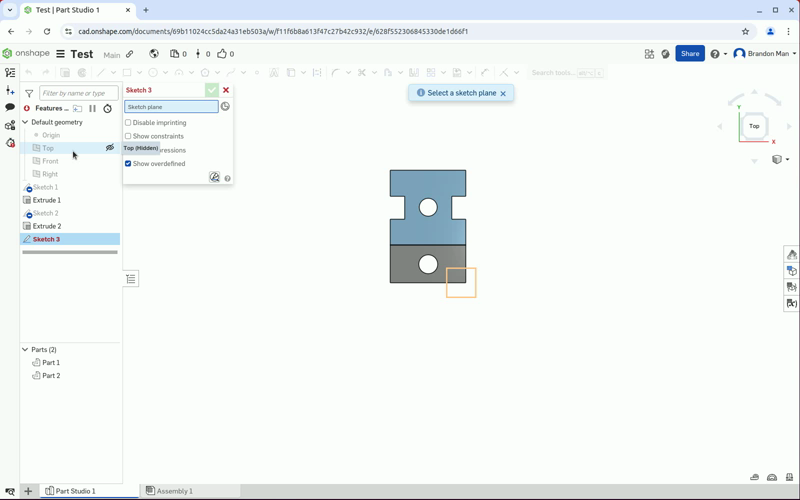
click(73, 150)
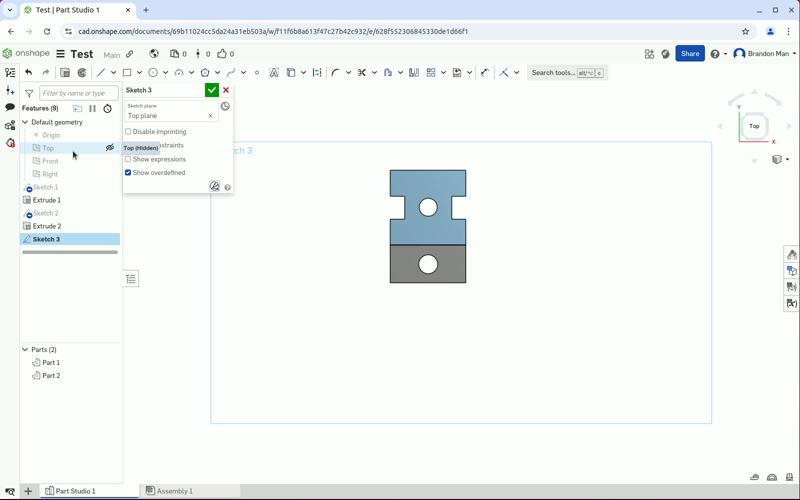
mouse_move(73, 352)
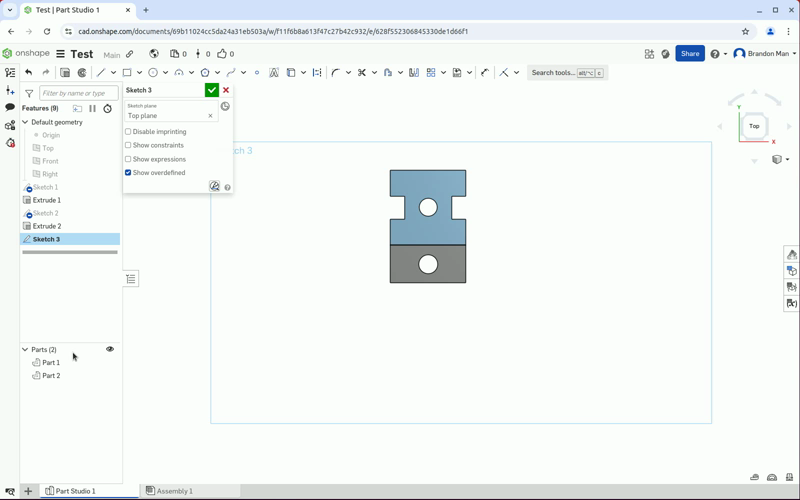
key(y)
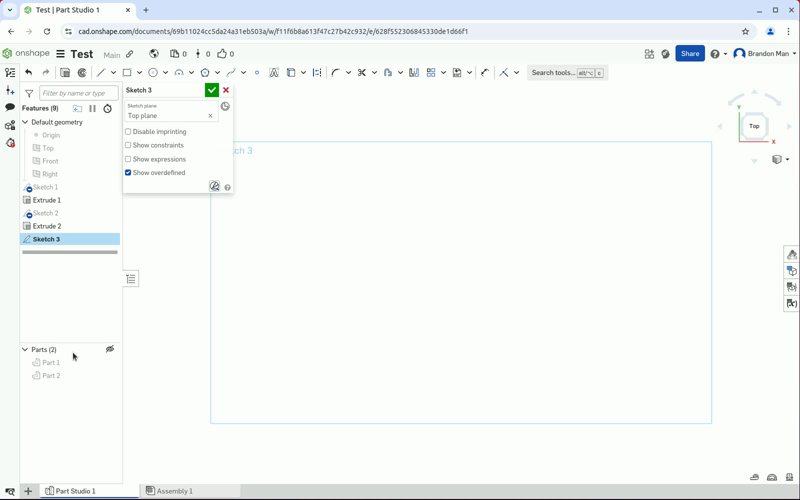
key(l)
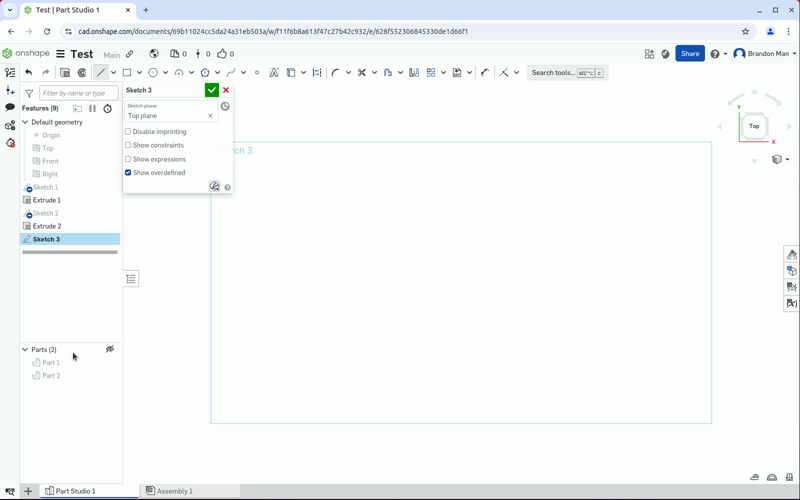
key_down(shift)
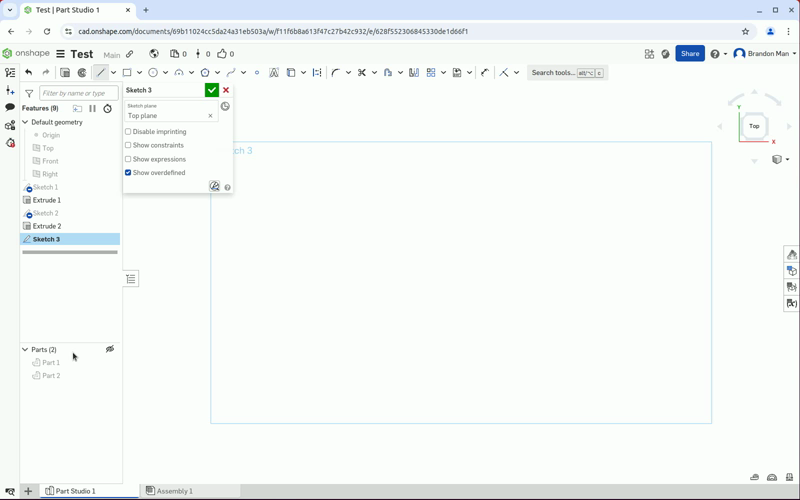
mouse_move(390, 218)
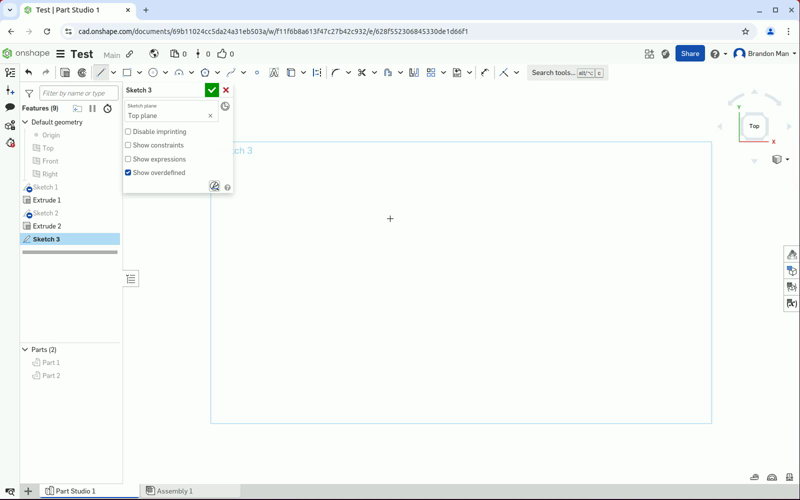
click(390, 218)
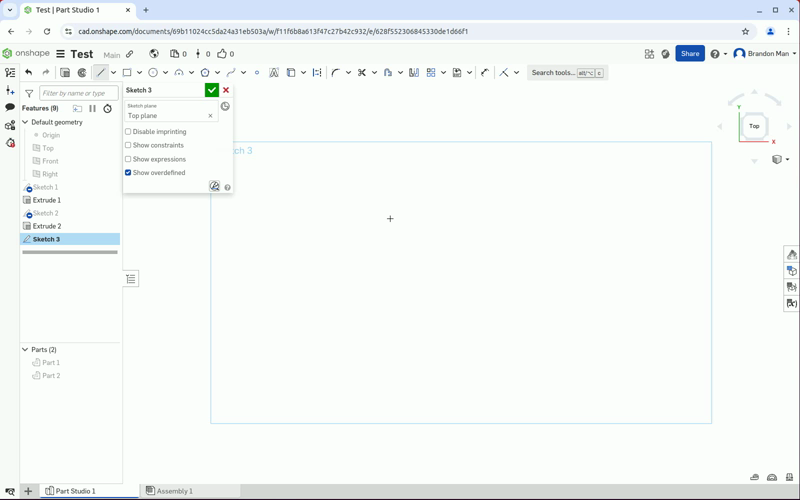
key_up(shift)
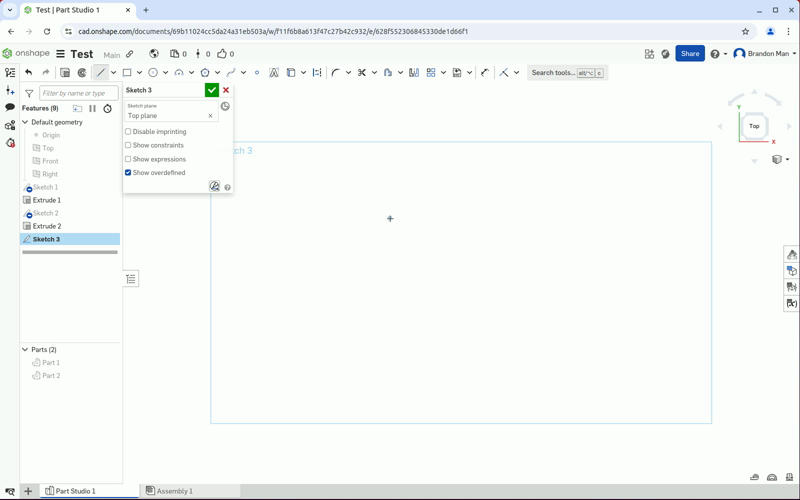
key_down(shift)
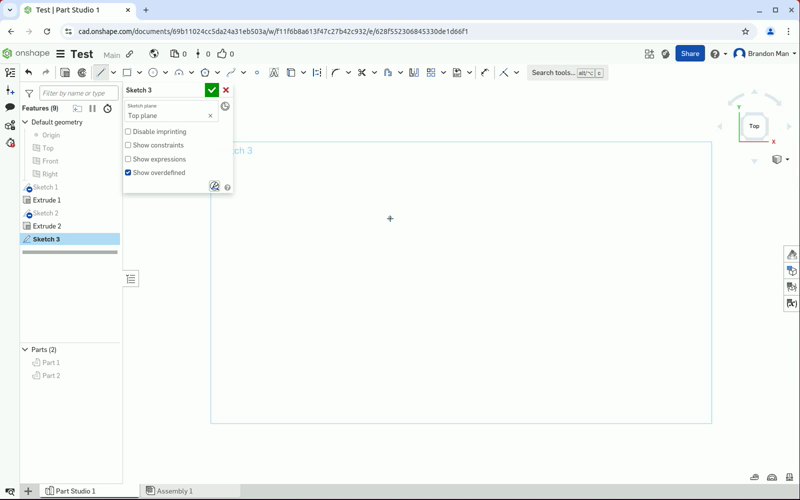
mouse_move(420, 218)
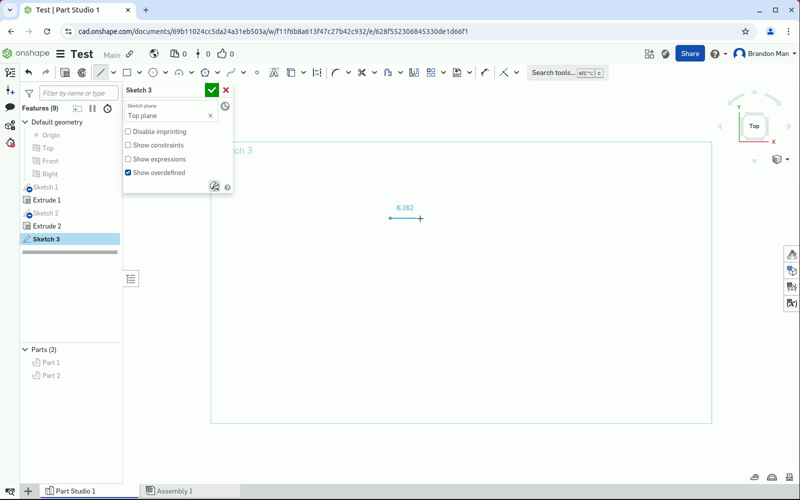
mouse_move(404, 218)
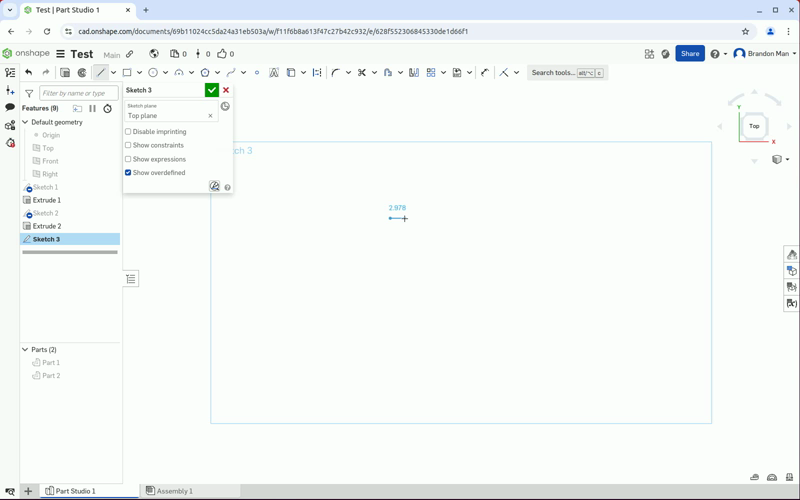
click(404, 218)
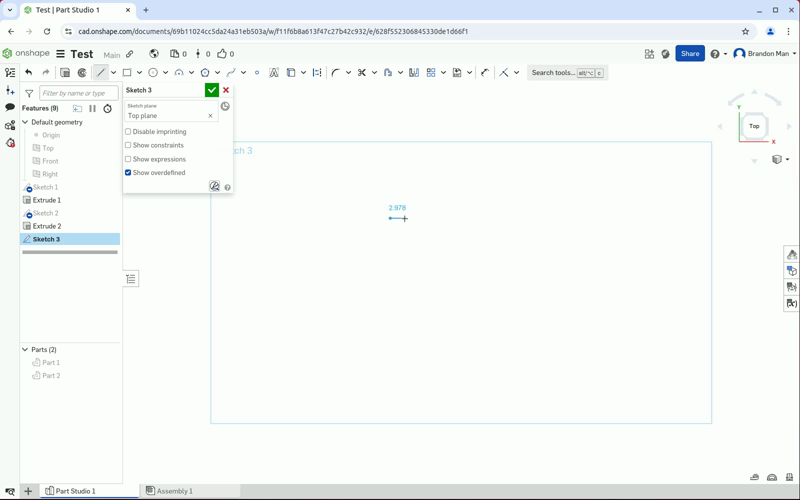
key_up(shift)
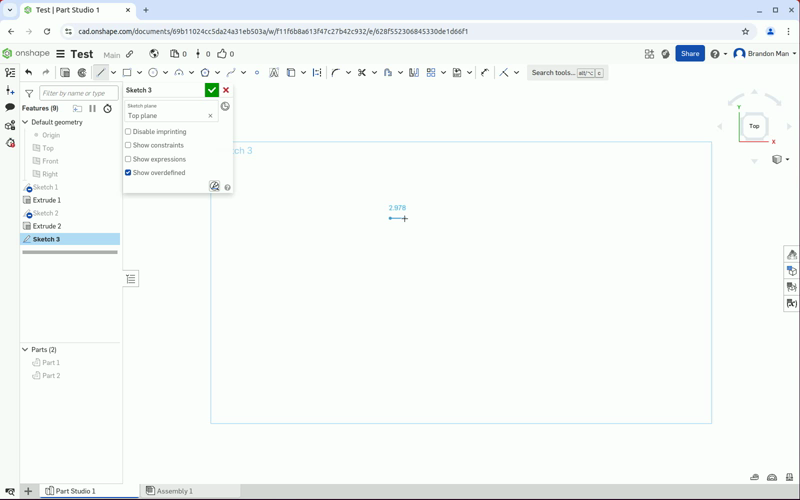
key_down(shift)
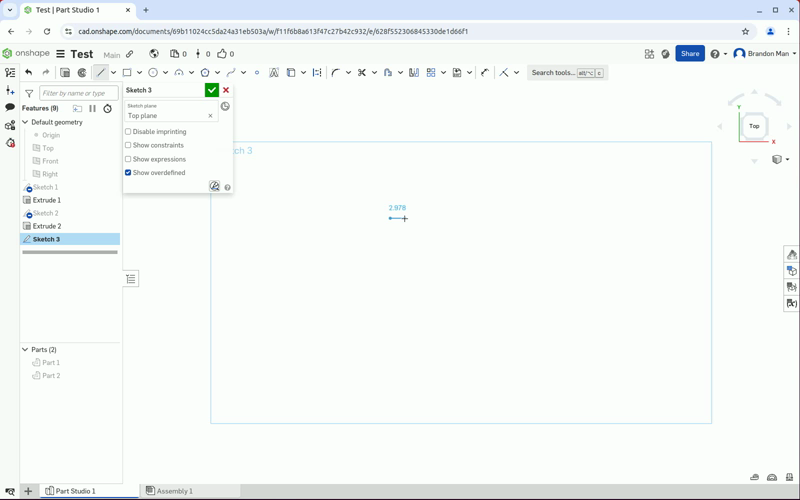
mouse_move(434, 218)
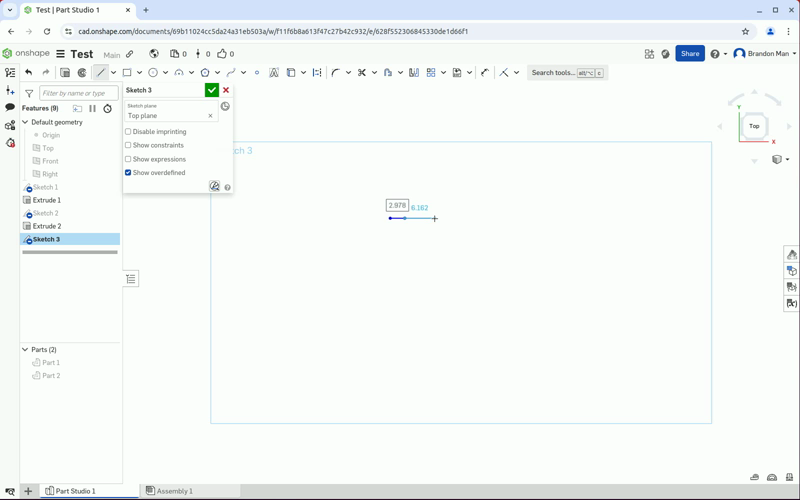
mouse_move(404, 195)
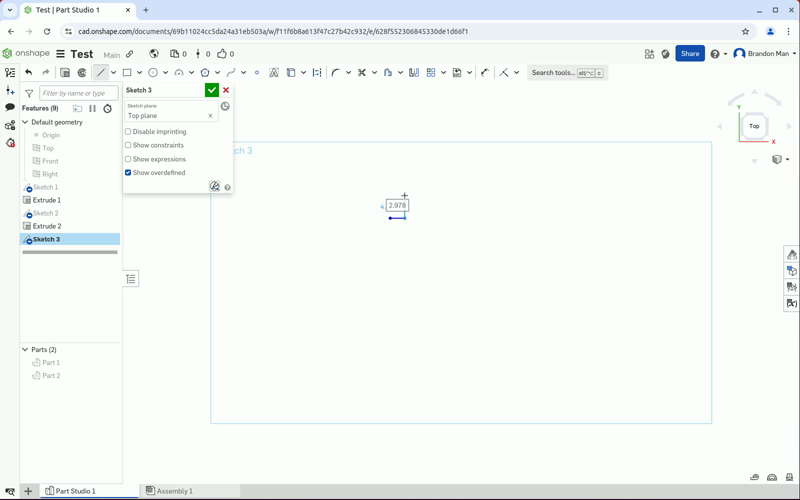
click(404, 195)
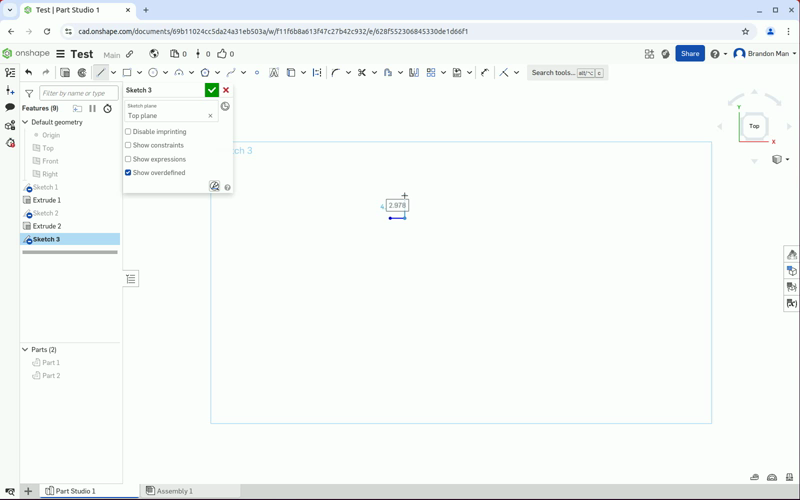
key_up(shift)
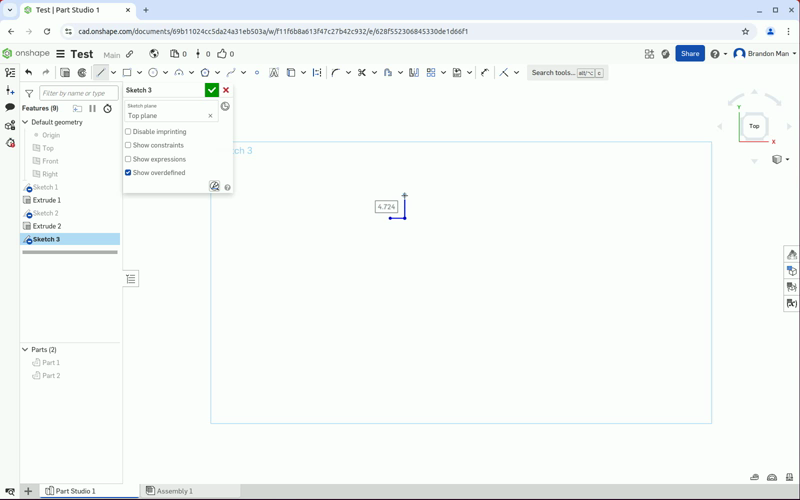
key_down(shift)
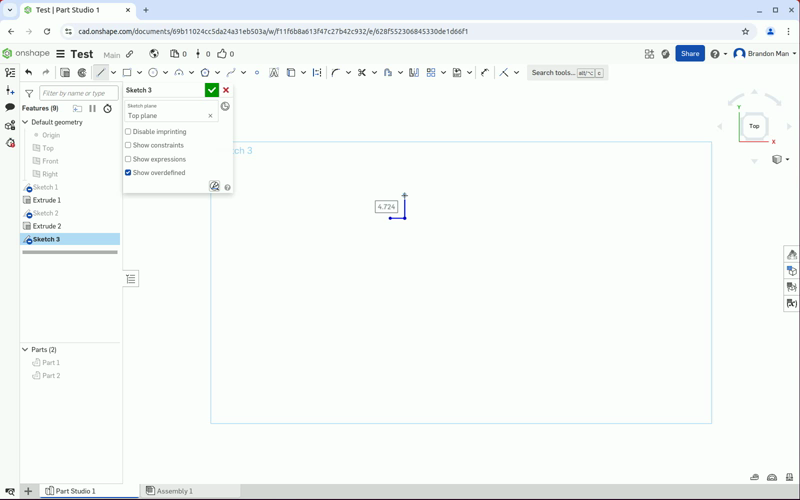
mouse_move(434, 195)
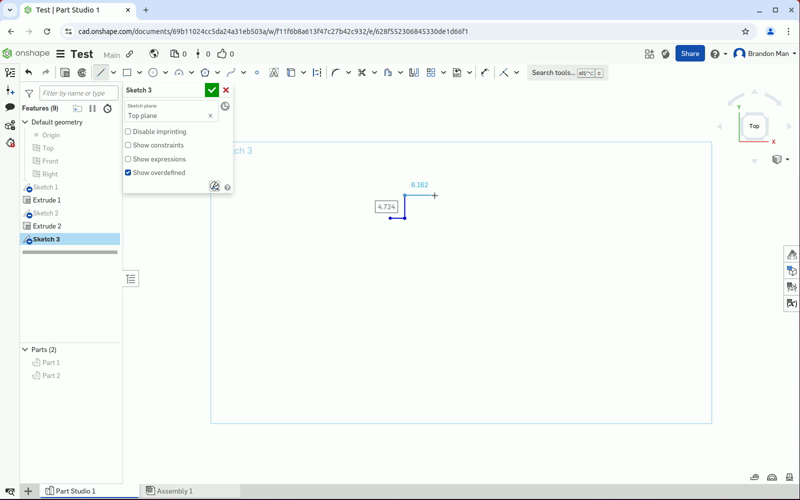
mouse_move(390, 195)
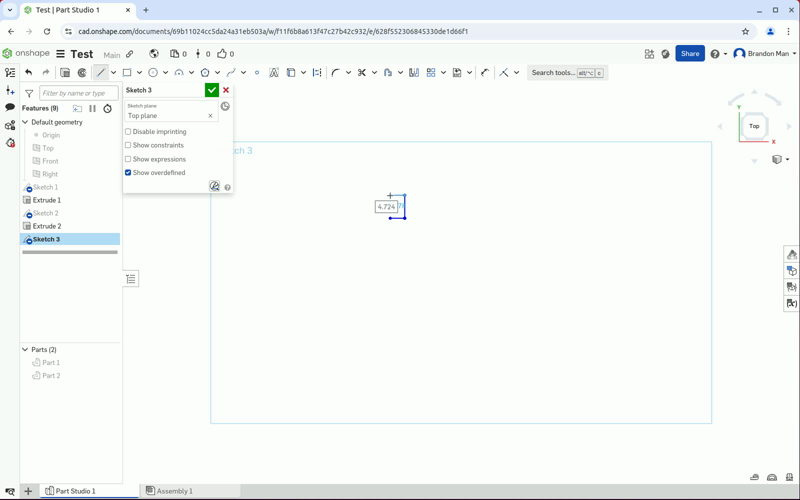
click(390, 195)
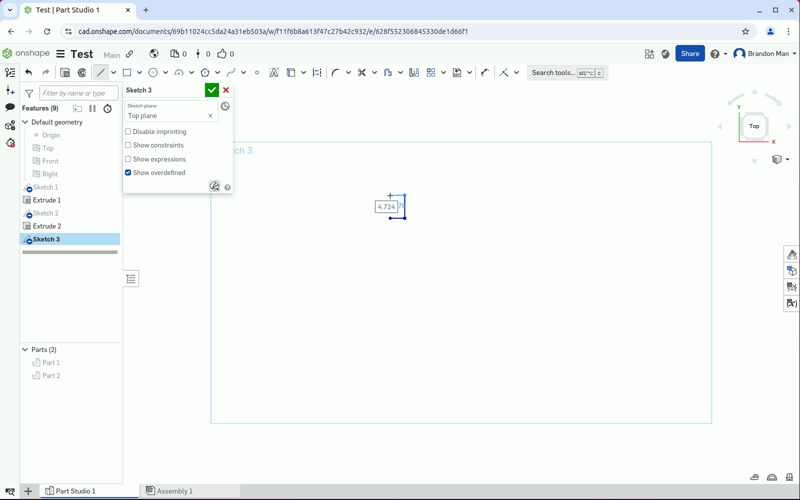
key_up(shift)
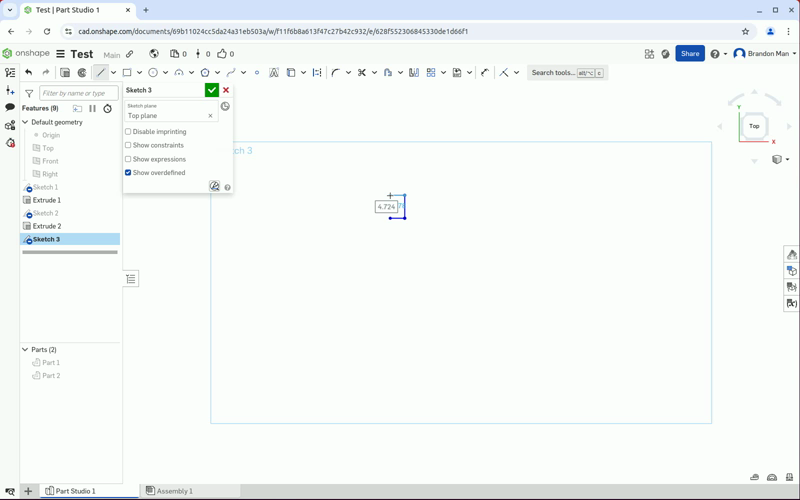
mouse_move(420, 195)
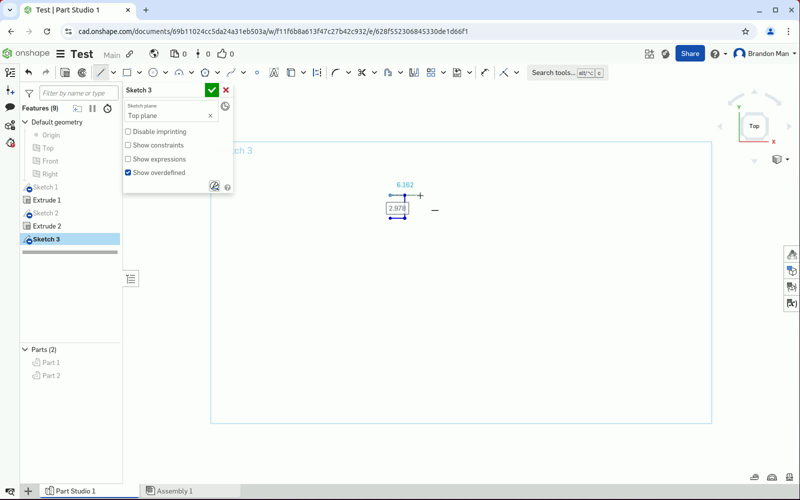
key_down(shift)
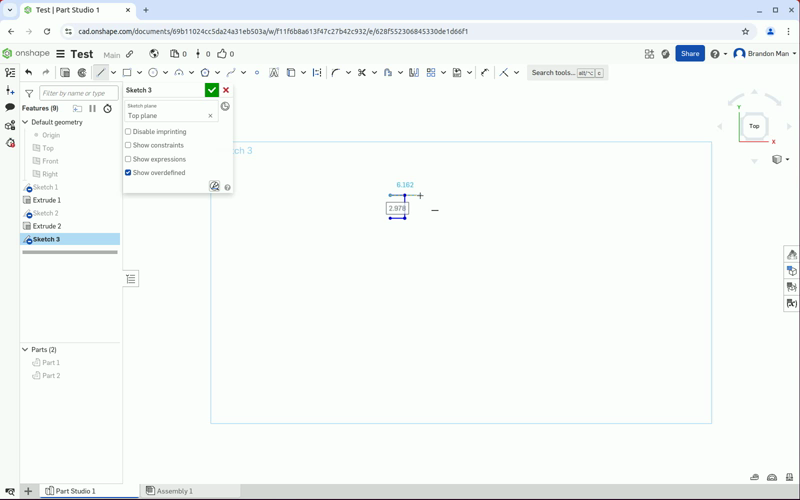
mouse_move(390, 218)
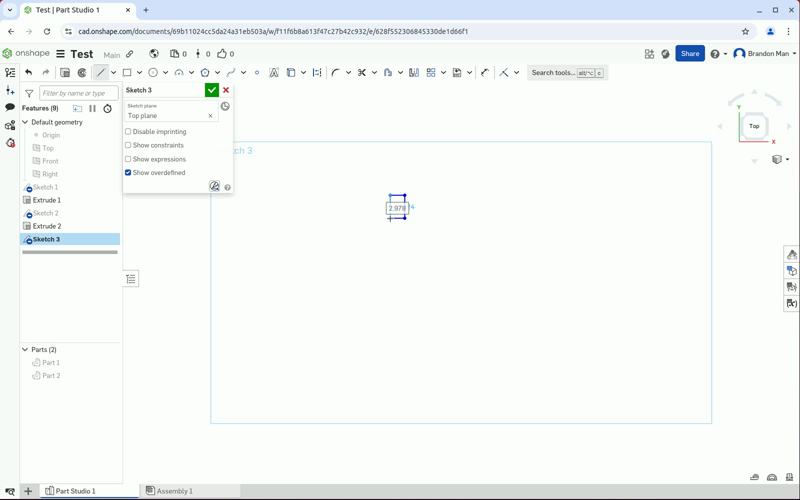
key_up(shift)
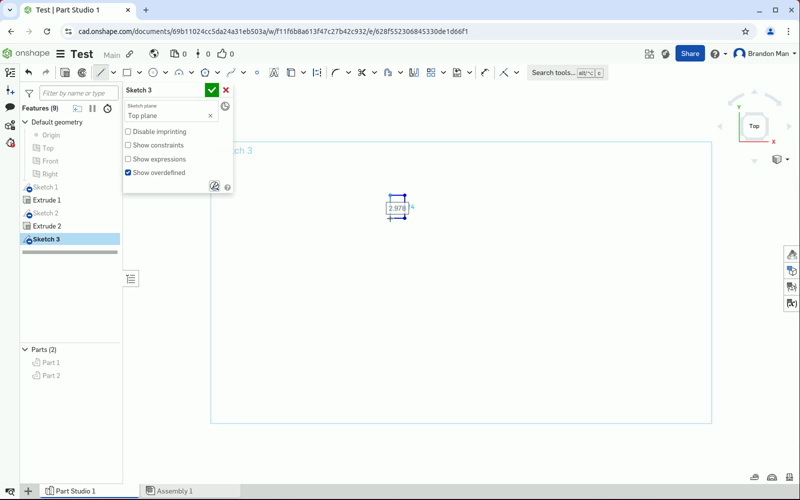
click(390, 218)
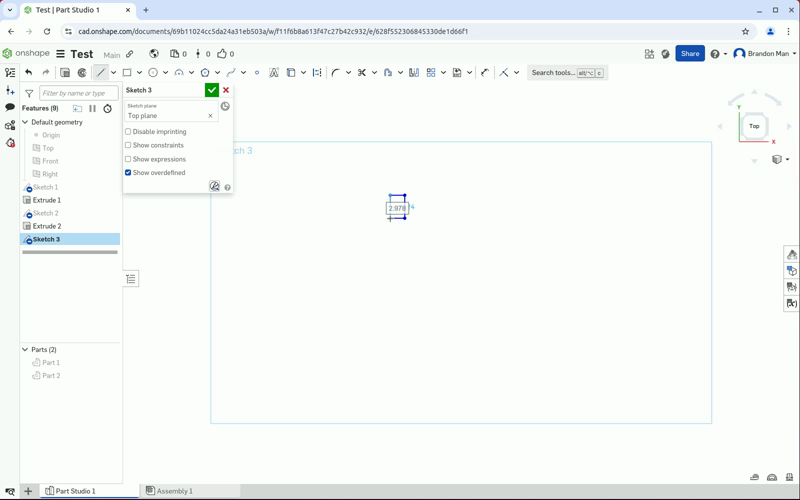
key(esc)
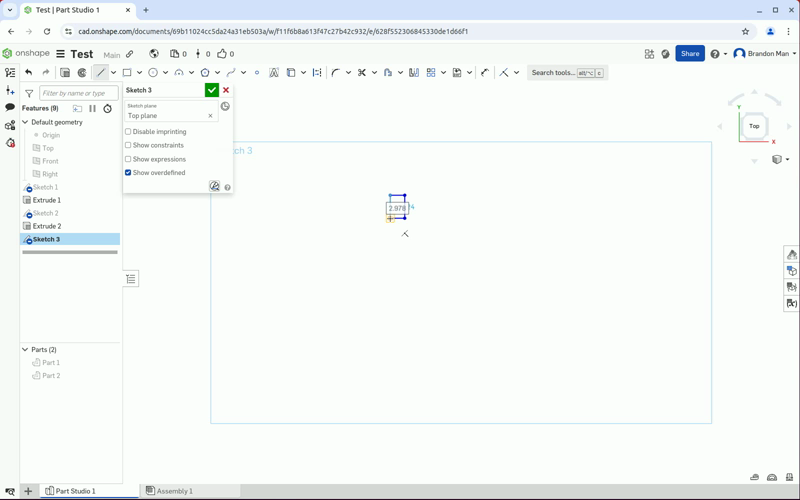
mouse_move(392, 207)
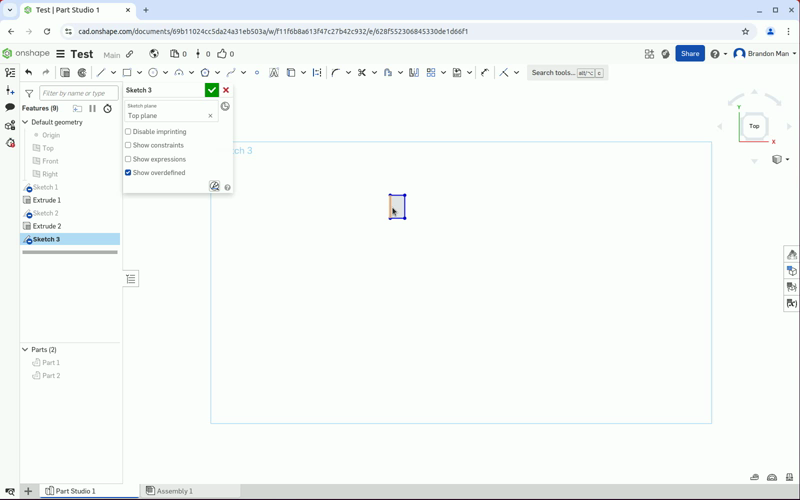
scroll(6)
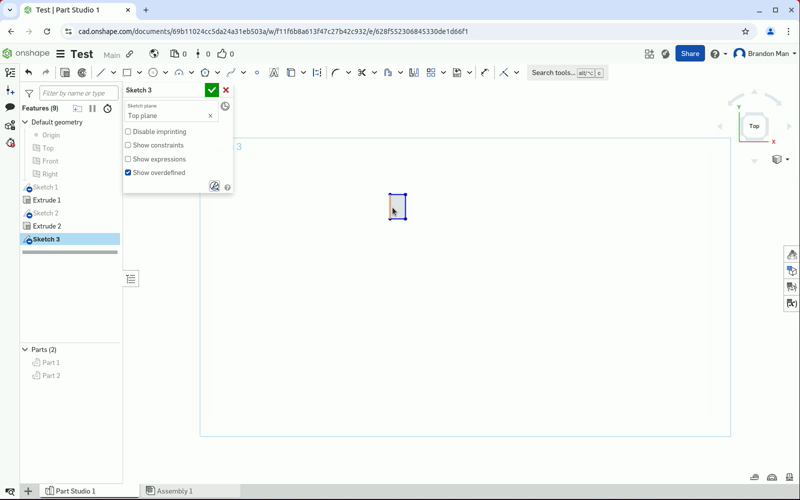
scroll(6)
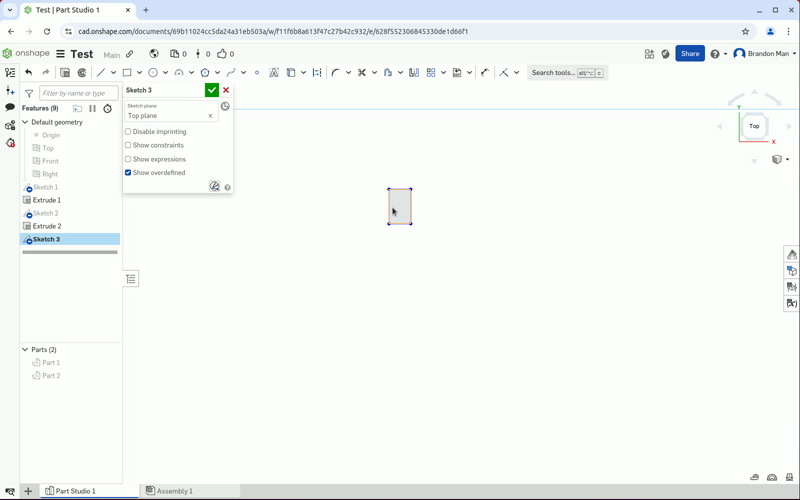
scroll(6)
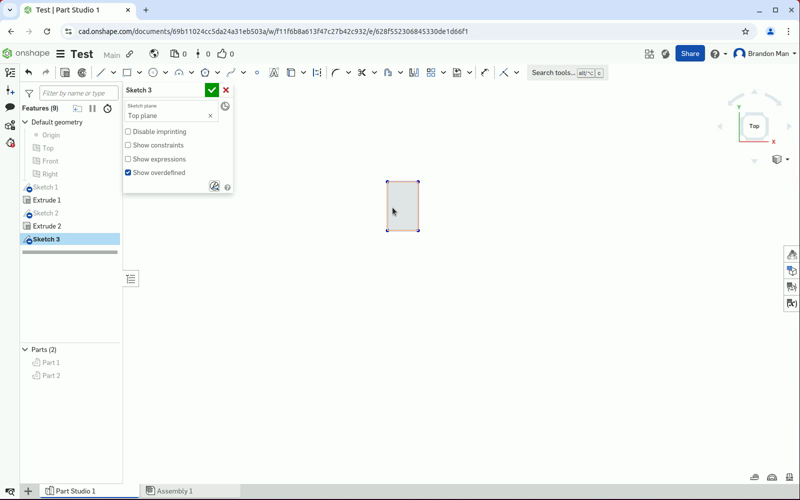
scroll(6)
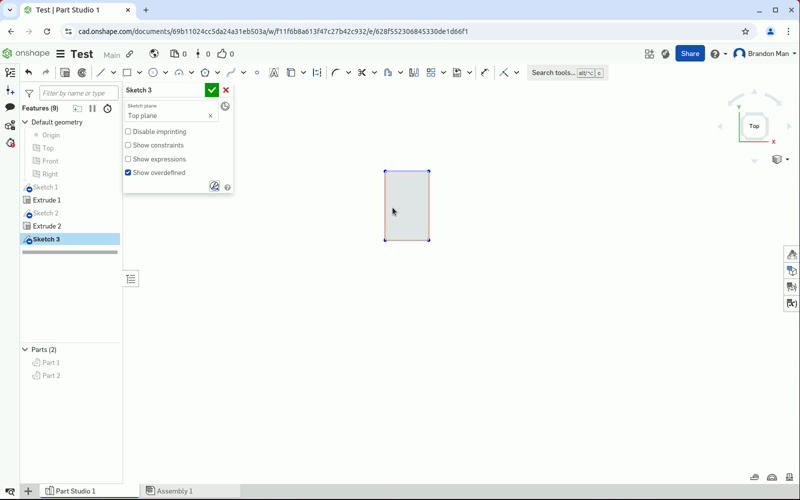
scroll(6)
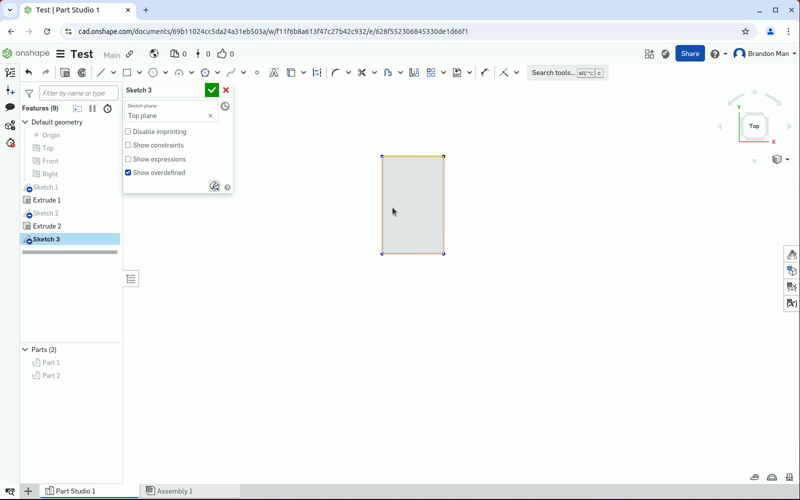
scroll(6)
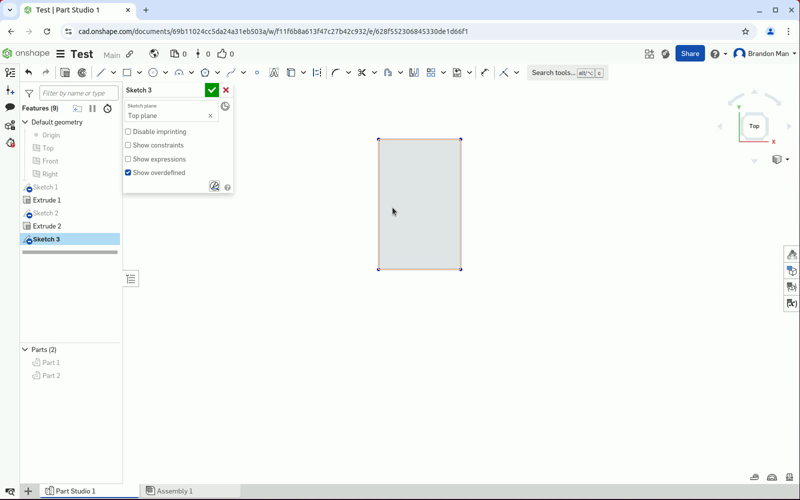
scroll(6)
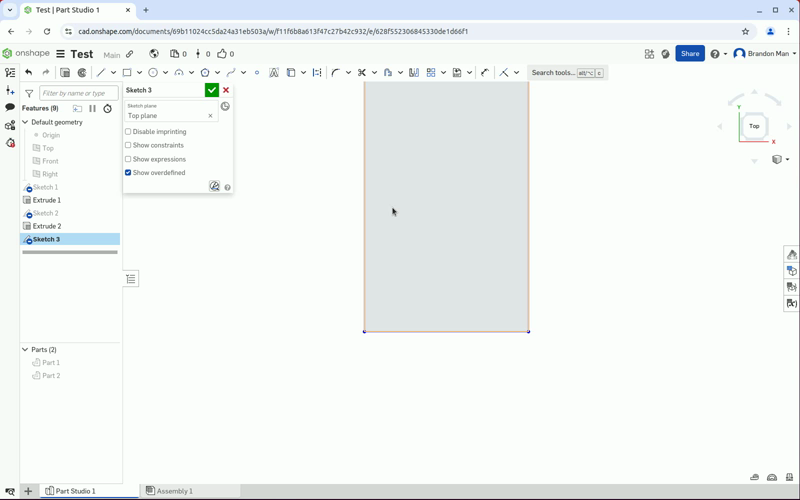
click(392, 207)
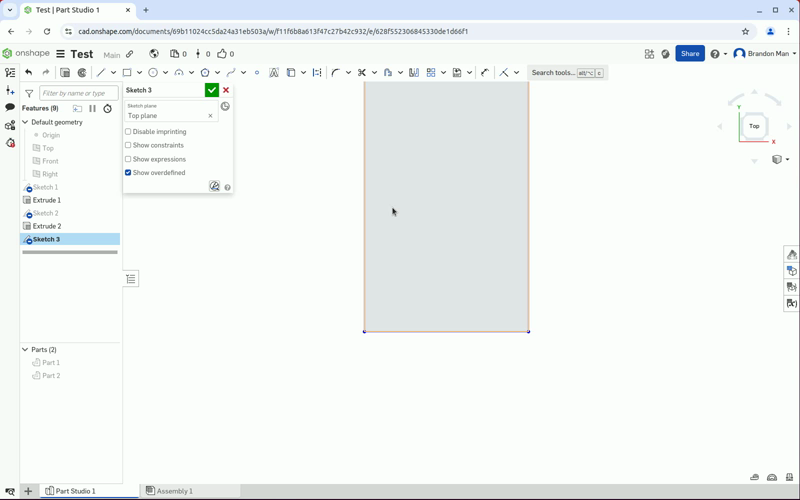
scroll(-6)
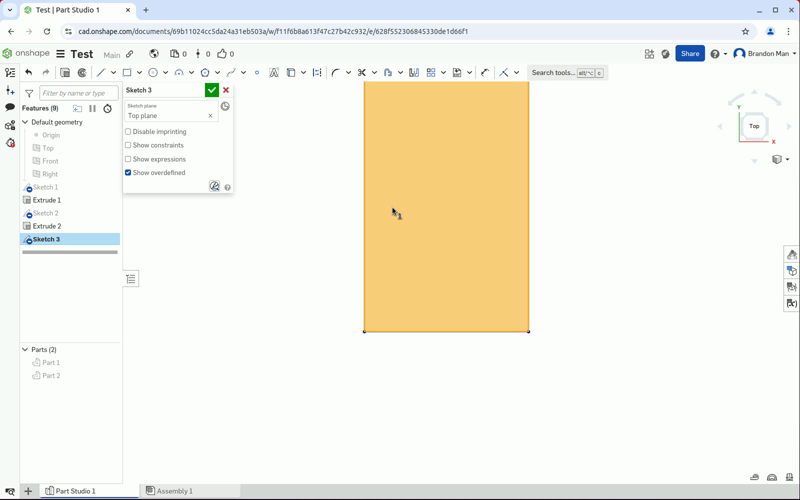
scroll(-6)
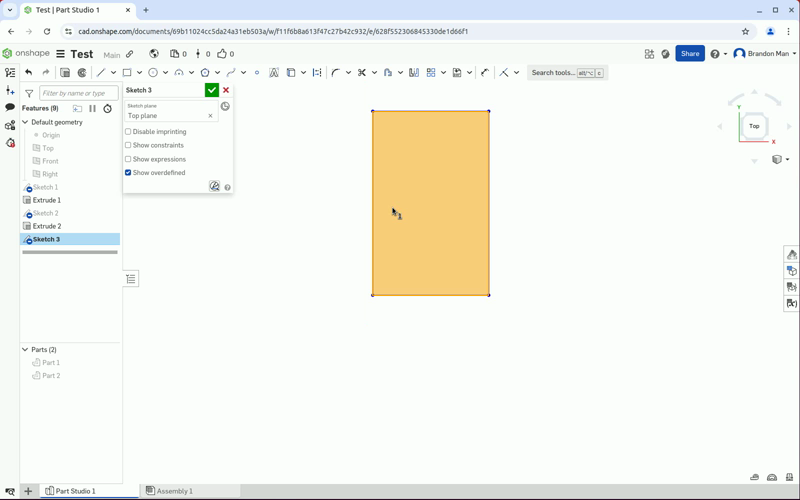
scroll(-6)
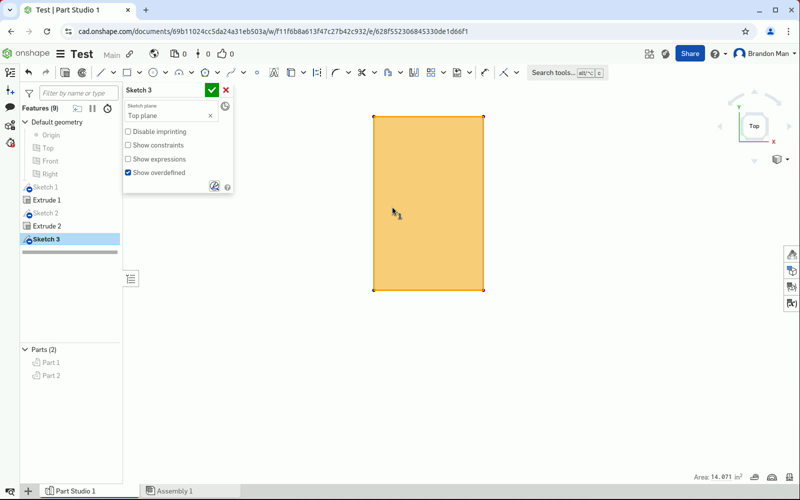
scroll(-6)
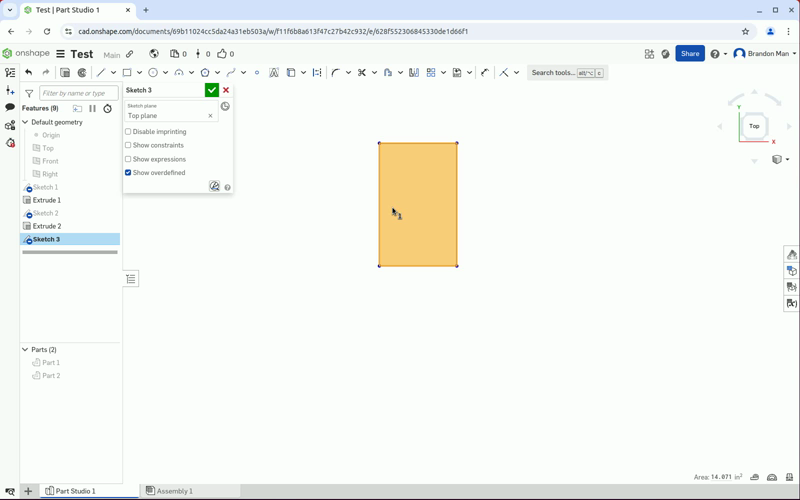
scroll(-6)
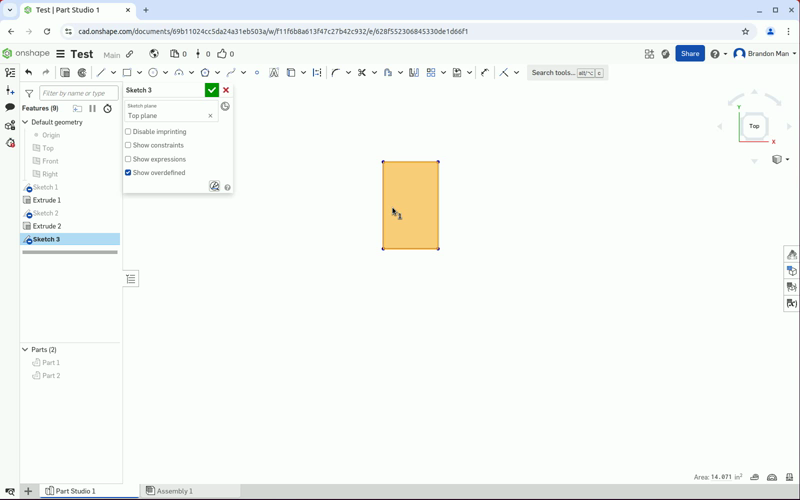
scroll(-6)
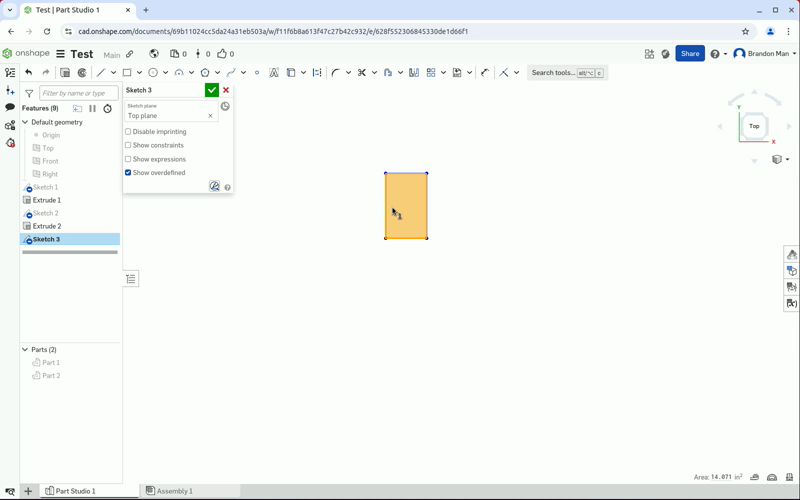
scroll(-6)
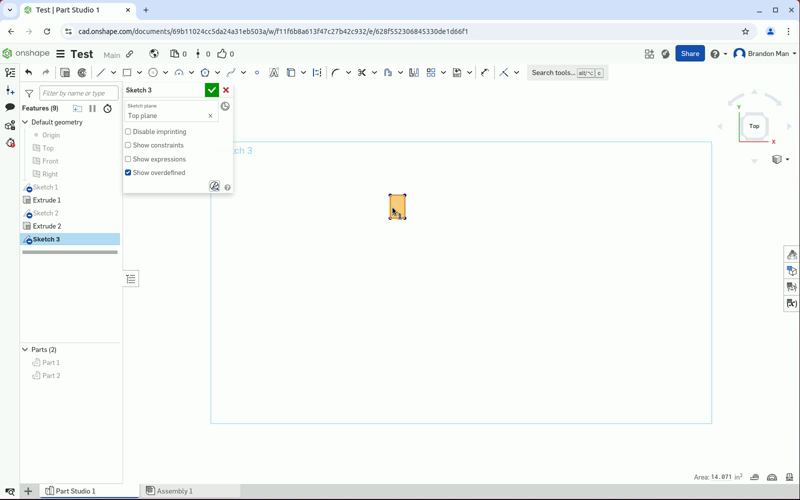
mouse_move(73, 352)
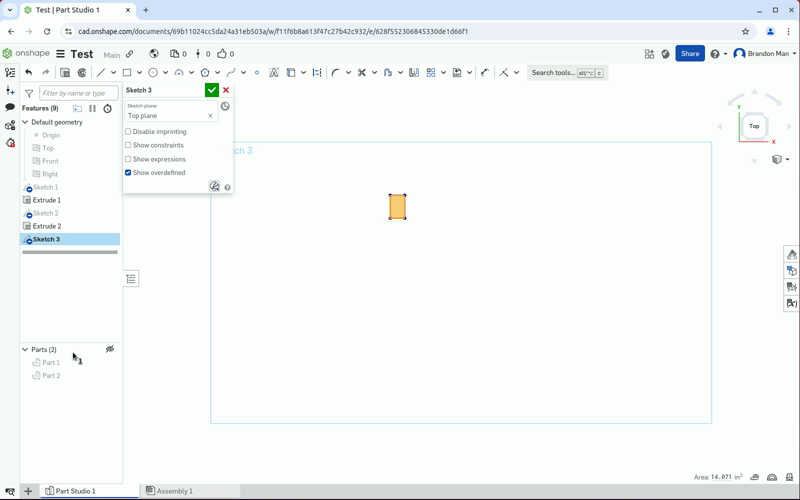
key(shift+y)
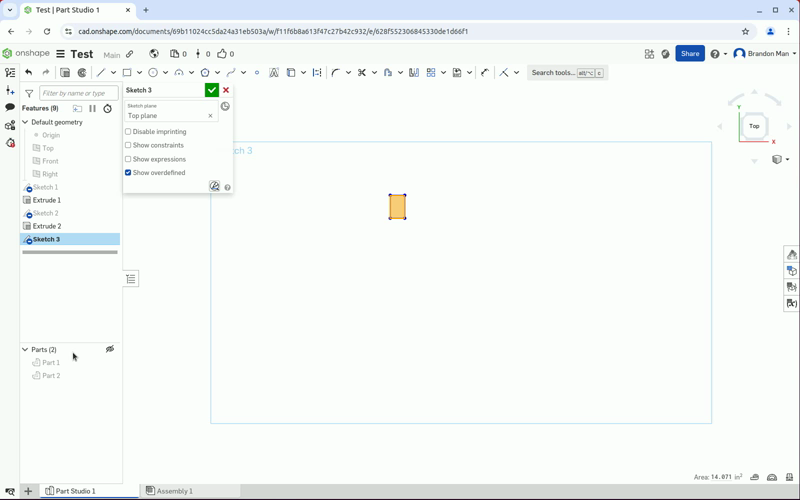
key(shift+e)
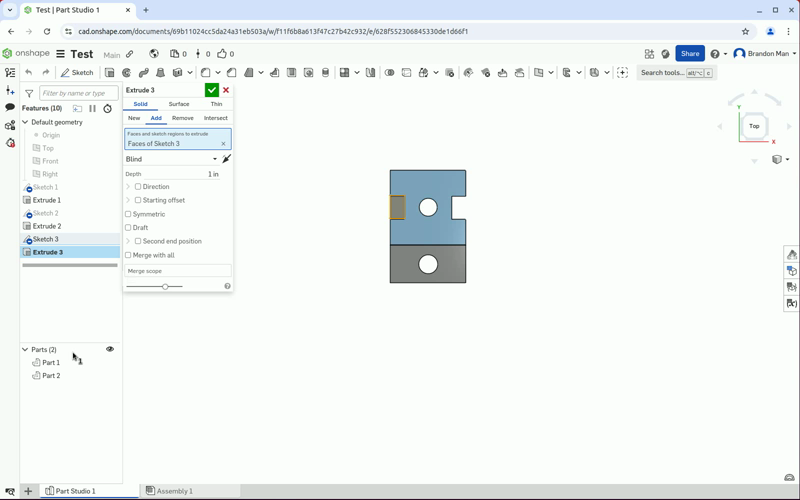
mouse_move(143, 106)
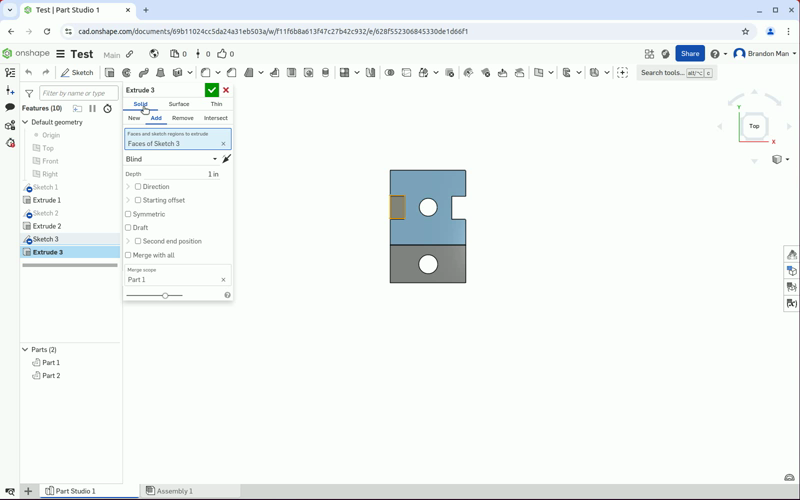
click(143, 106)
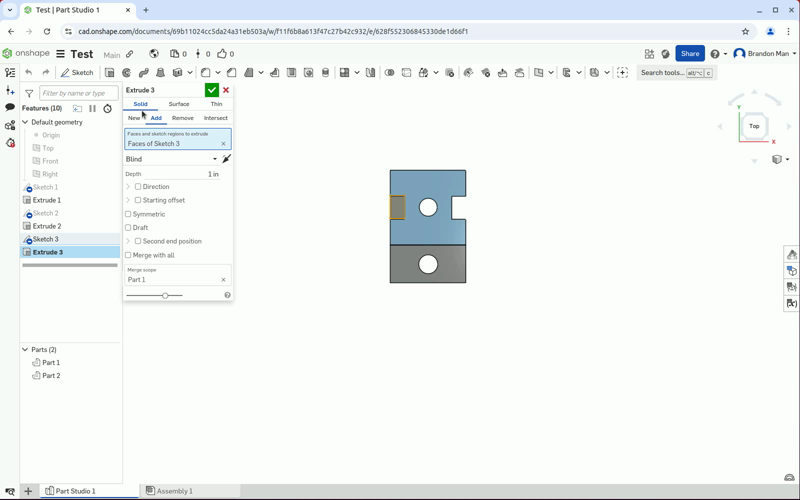
mouse_move(137, 120)
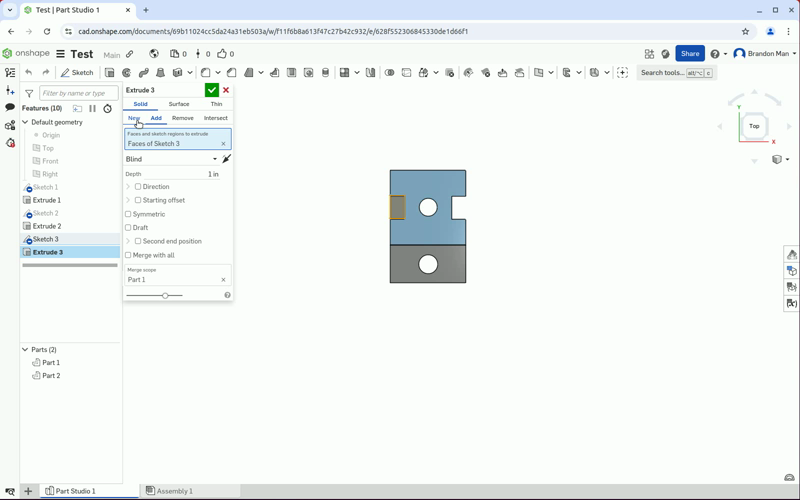
click(137, 120)
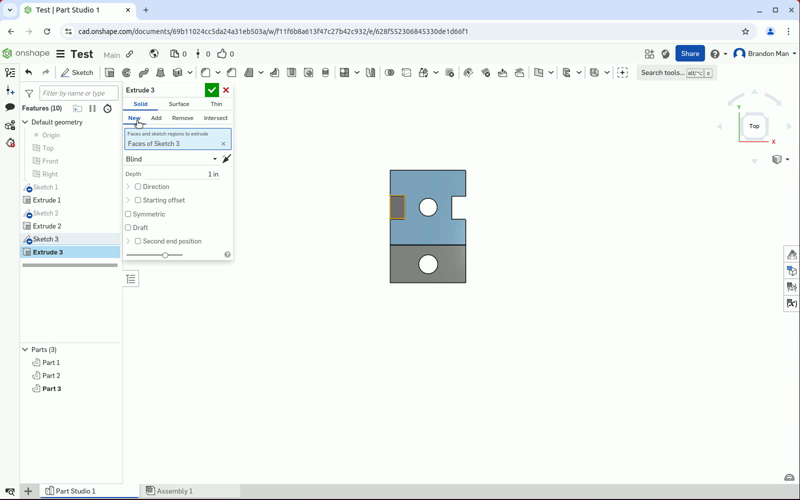
key(tab, 4)
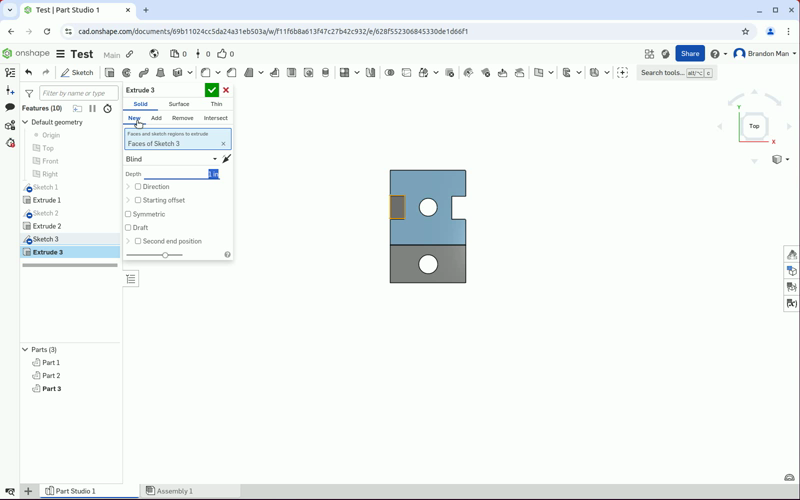
text(7.703)
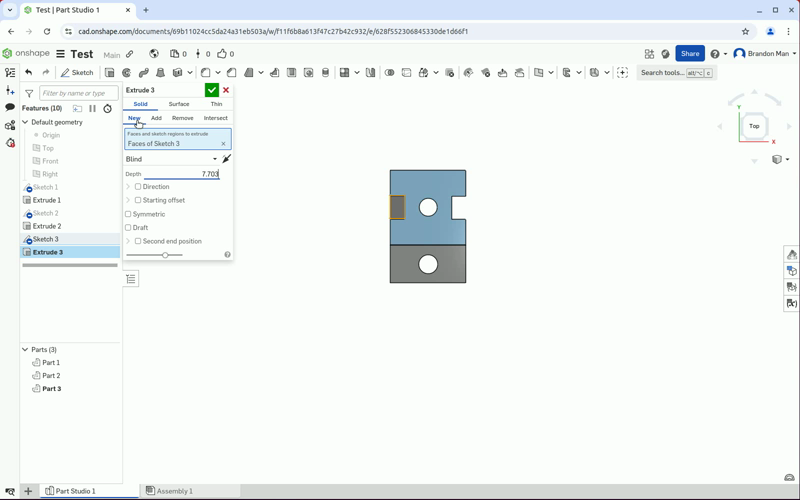
key(enter)
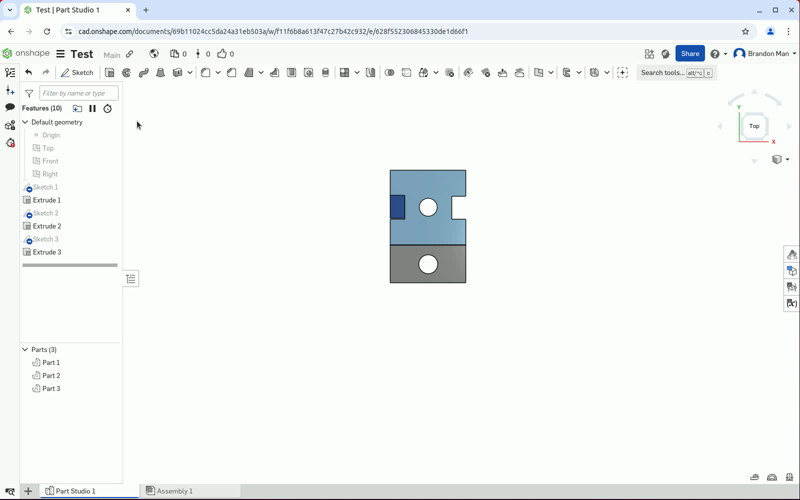
key(shift+h)
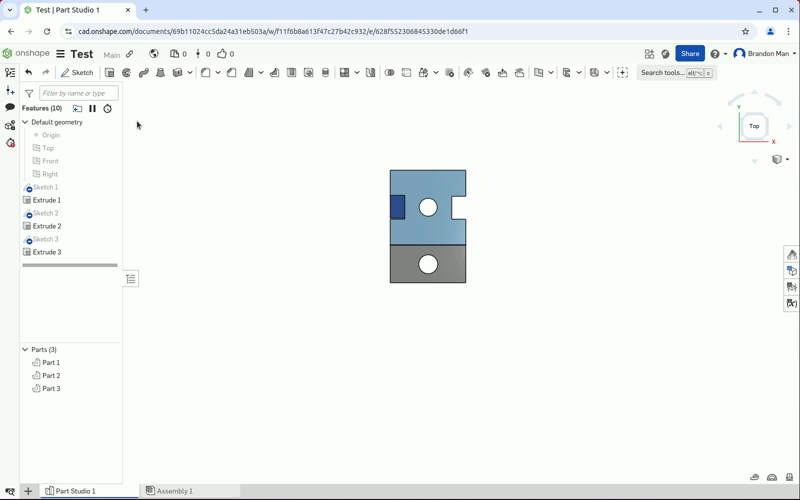
key(shift+h)
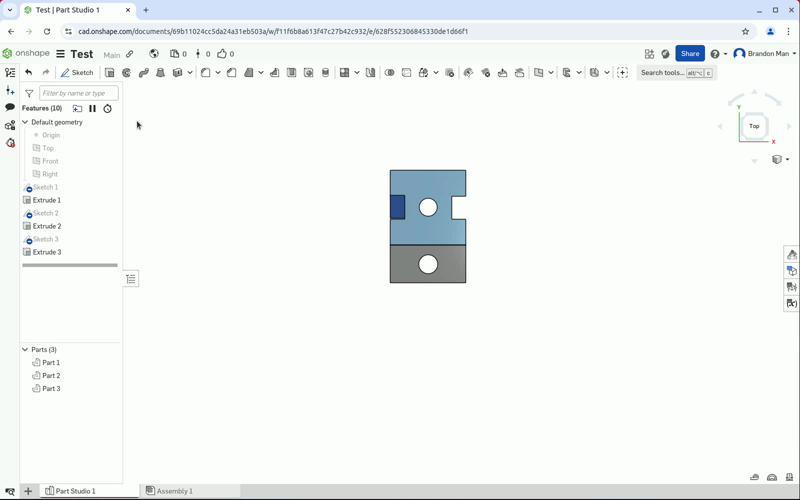
mouse_move(73, 189)
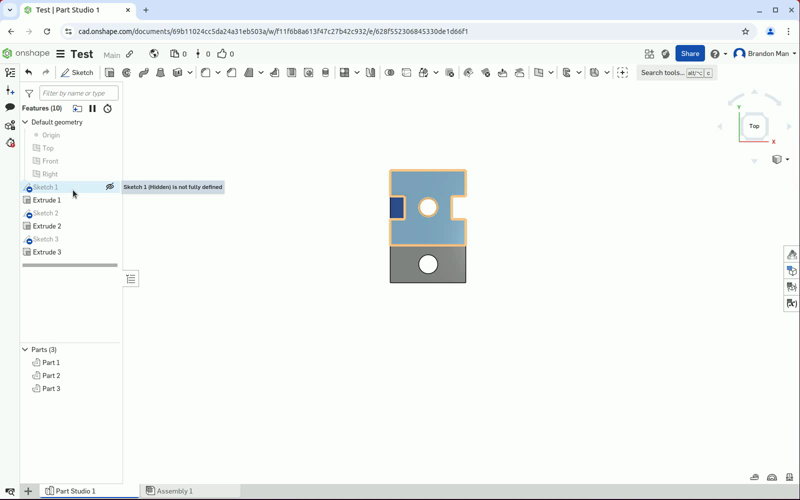
click(73, 189)
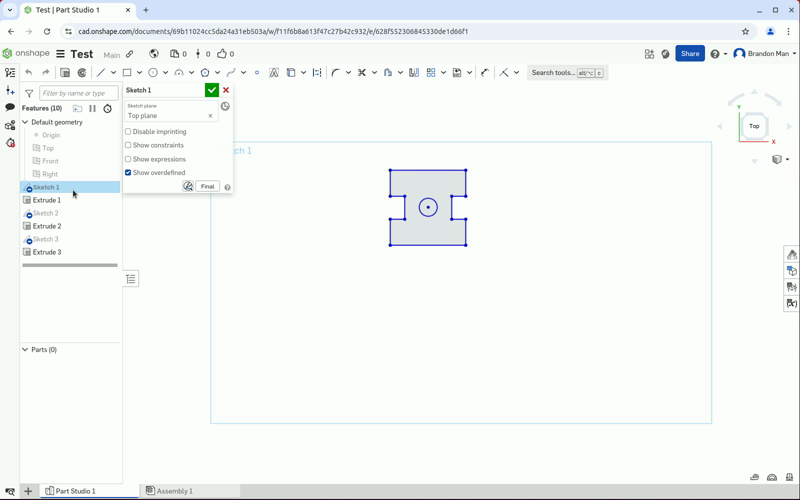
mouse_move(229, 92)
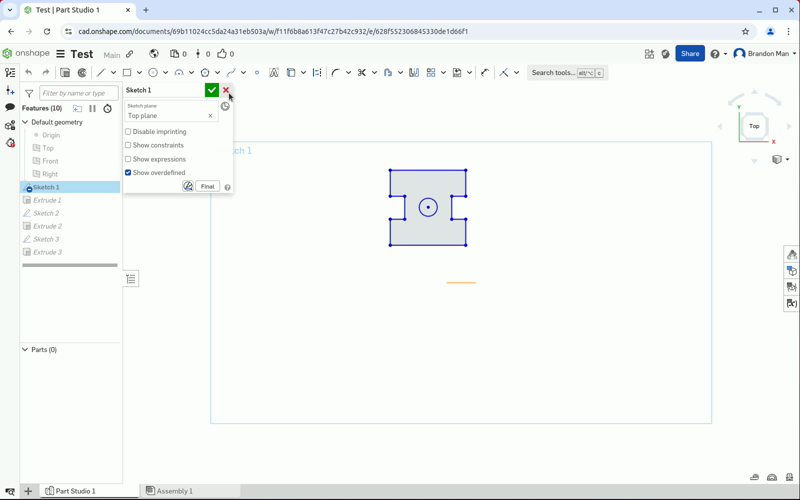
click(229, 92)
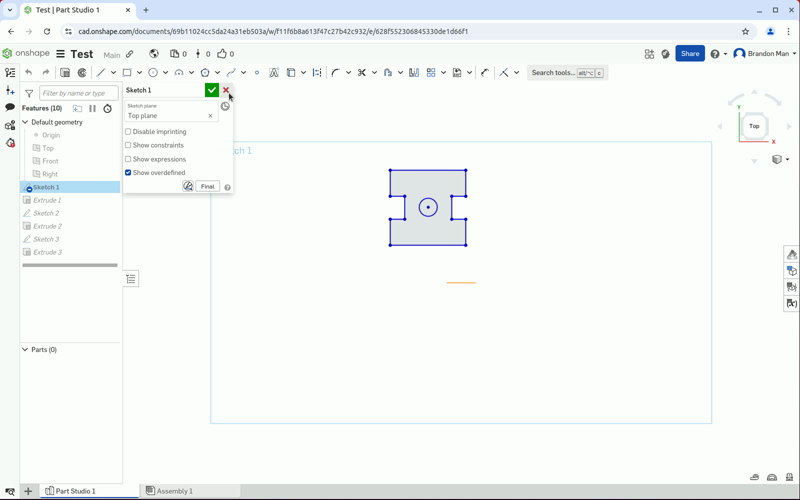
key(shift+s)
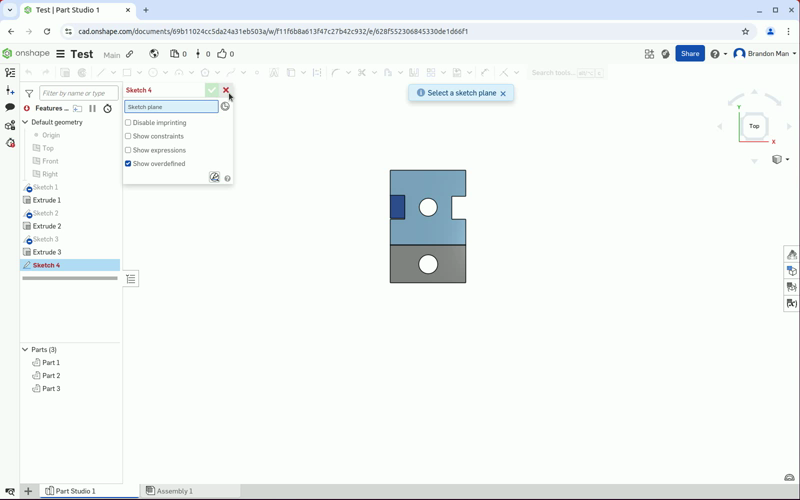
mouse_move(73, 150)
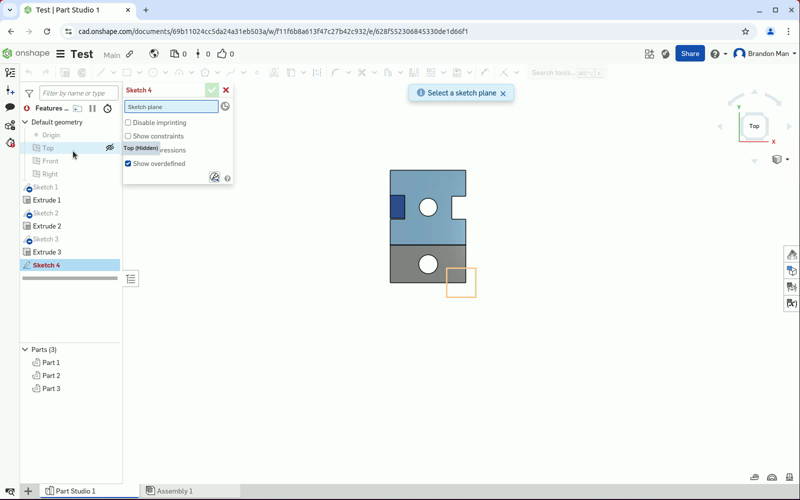
click(73, 150)
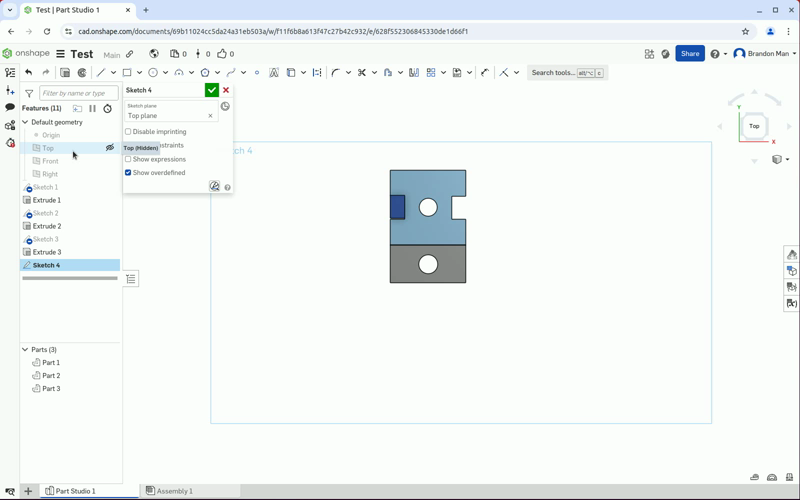
mouse_move(73, 352)
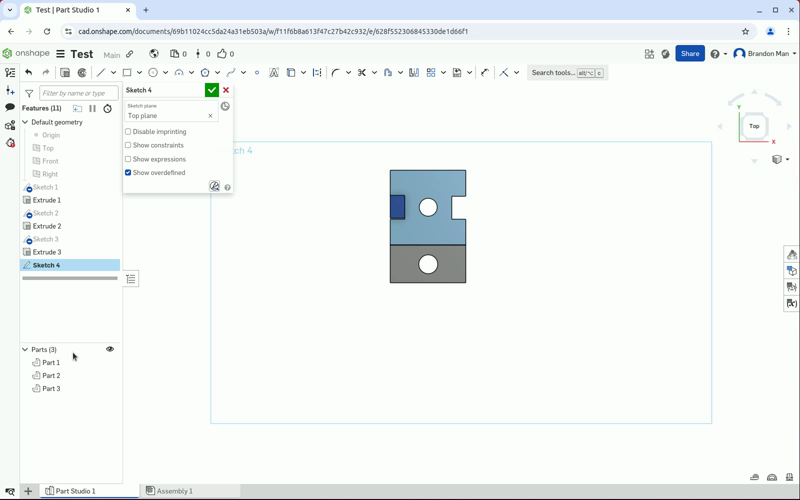
key(y)
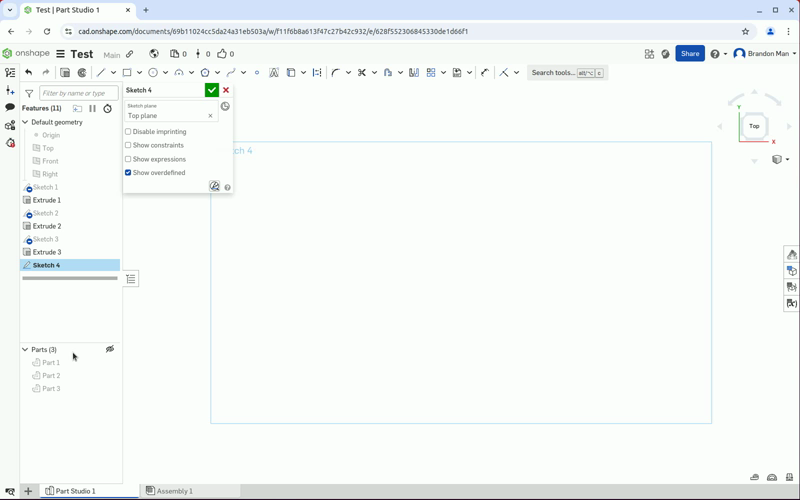
key(l)
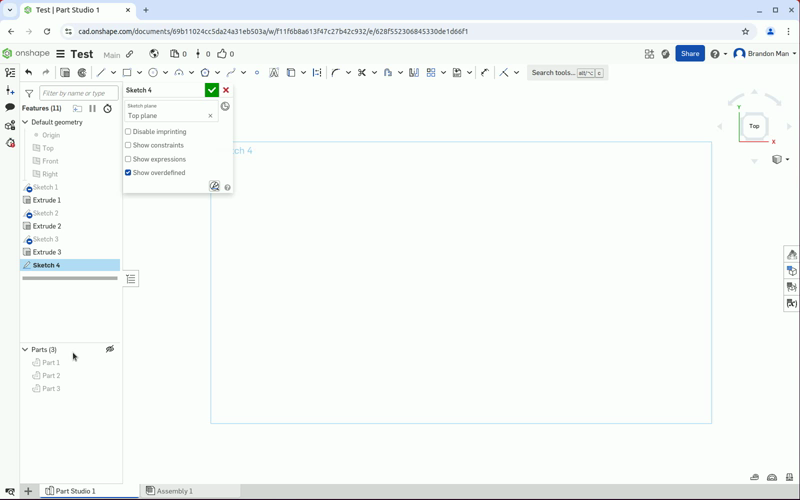
key_down(shift)
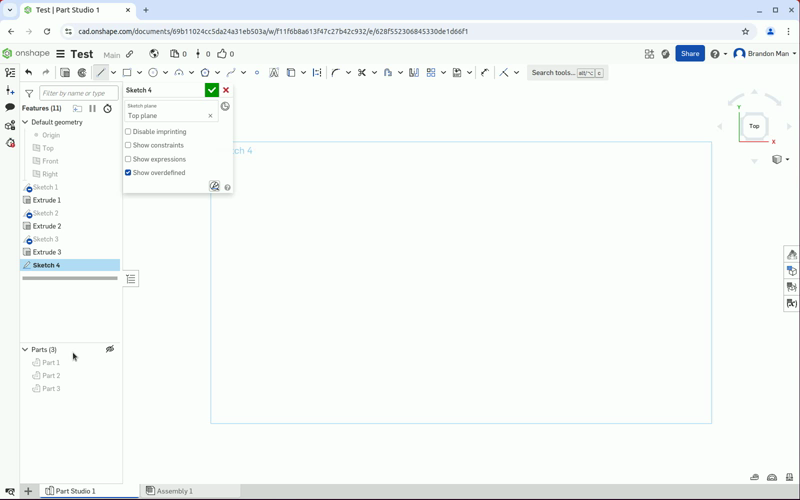
mouse_move(451, 218)
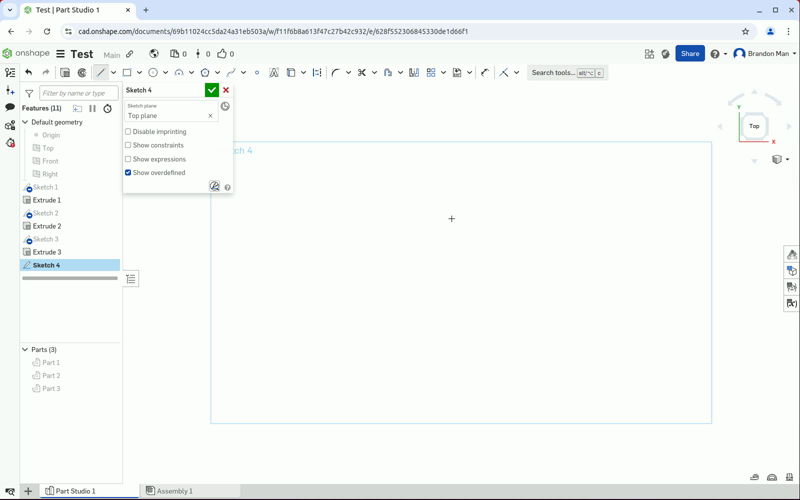
click(451, 218)
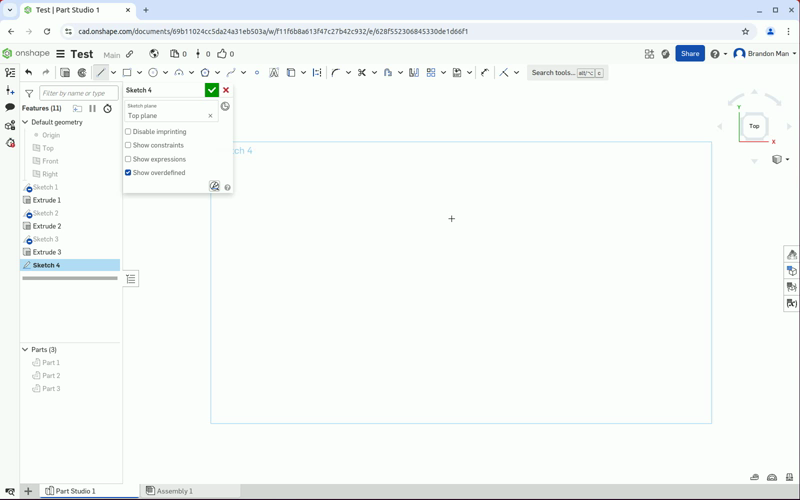
key_up(shift)
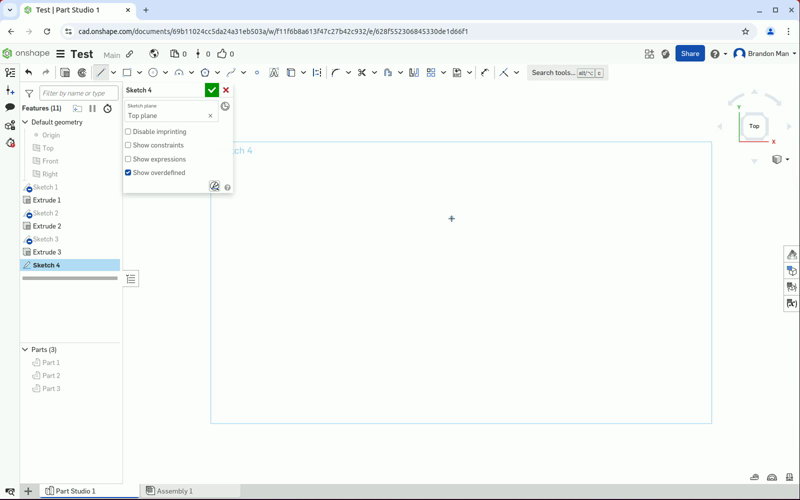
key_down(shift)
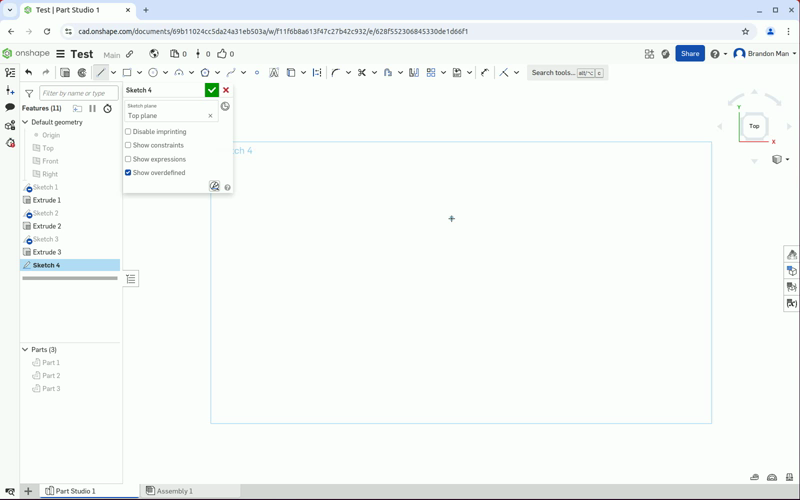
mouse_move(481, 218)
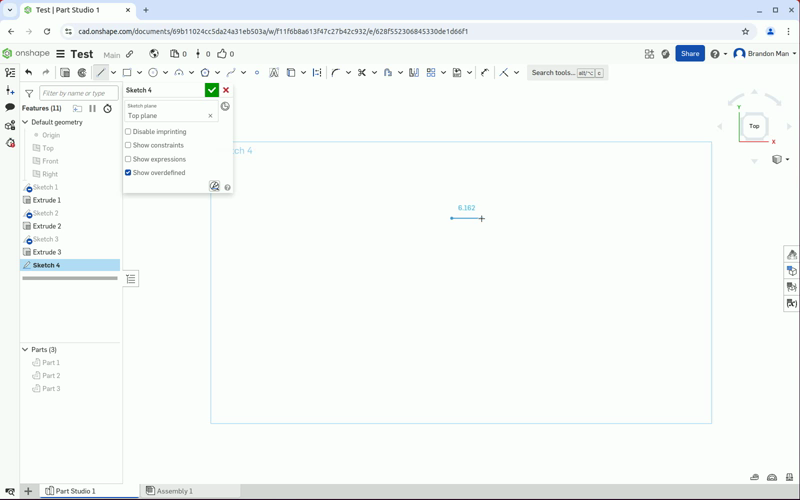
mouse_move(466, 218)
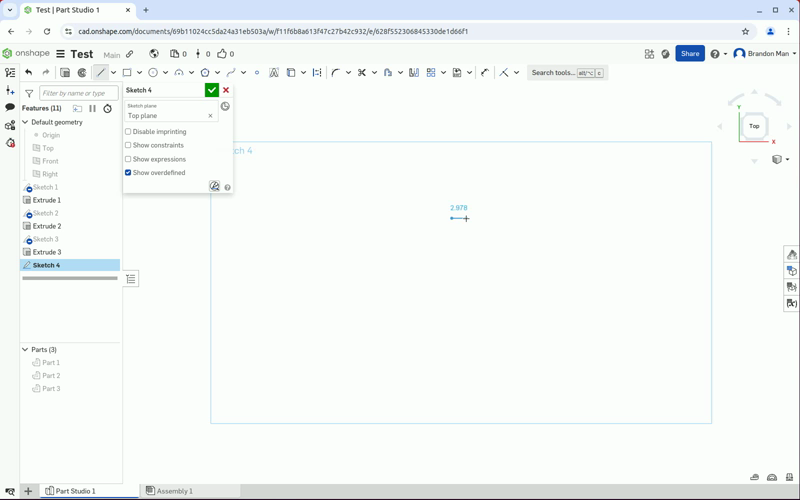
click(466, 218)
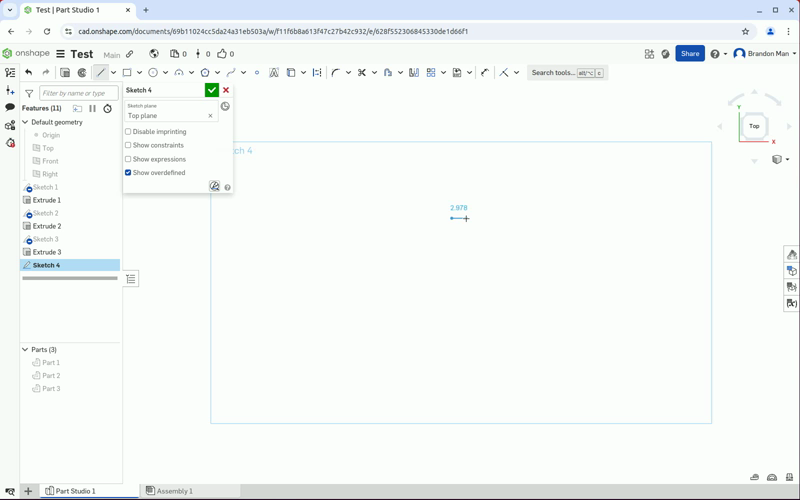
key_up(shift)
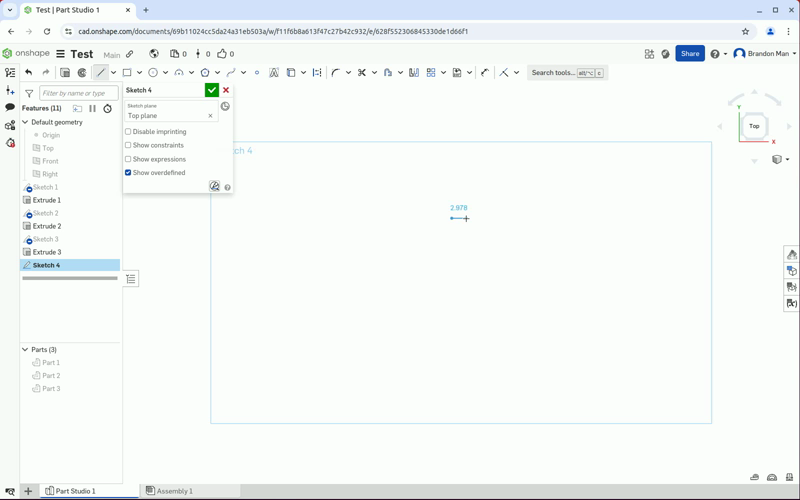
key_down(shift)
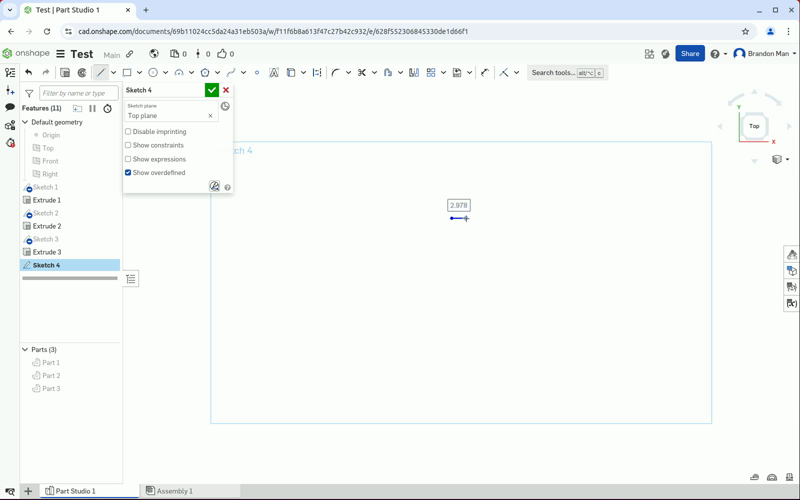
mouse_move(496, 218)
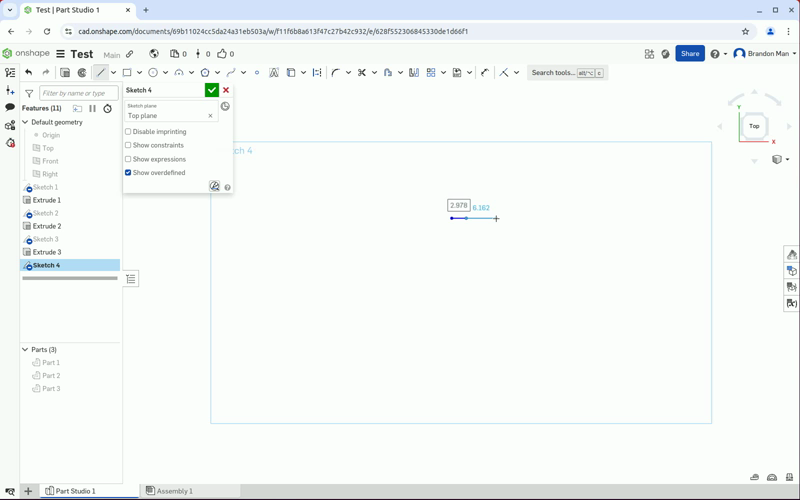
mouse_move(466, 195)
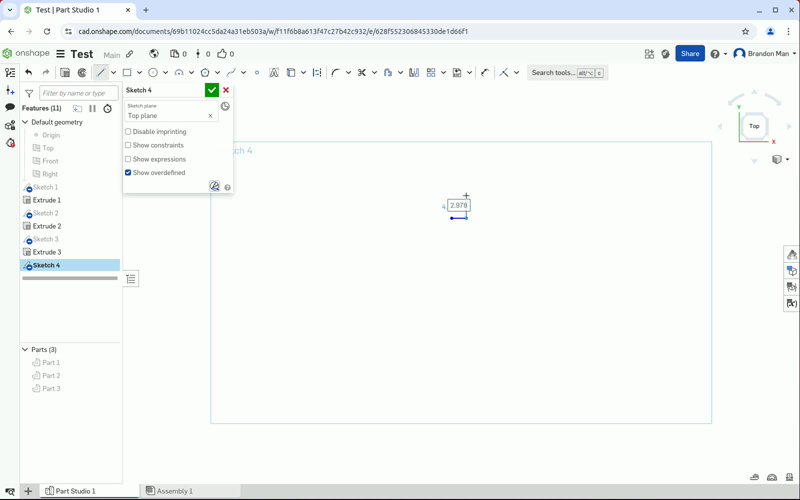
click(466, 195)
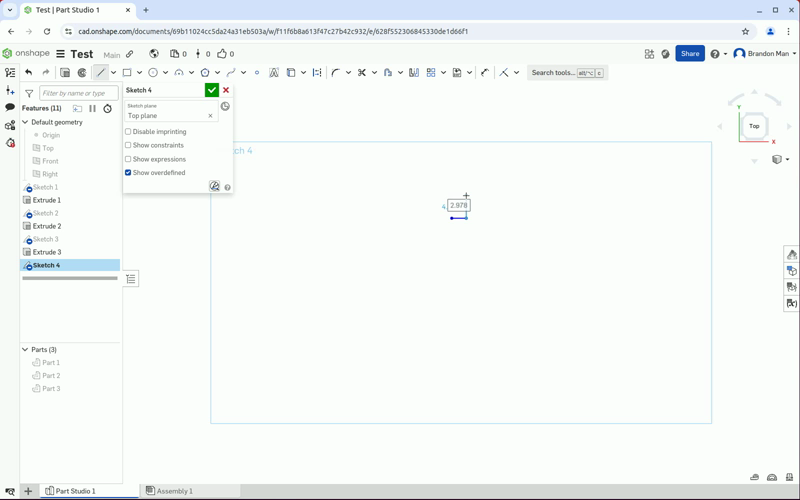
key_up(shift)
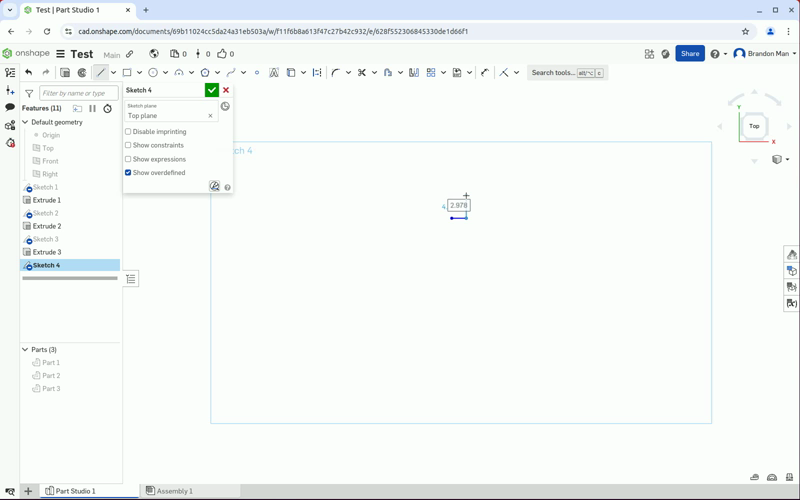
key_down(shift)
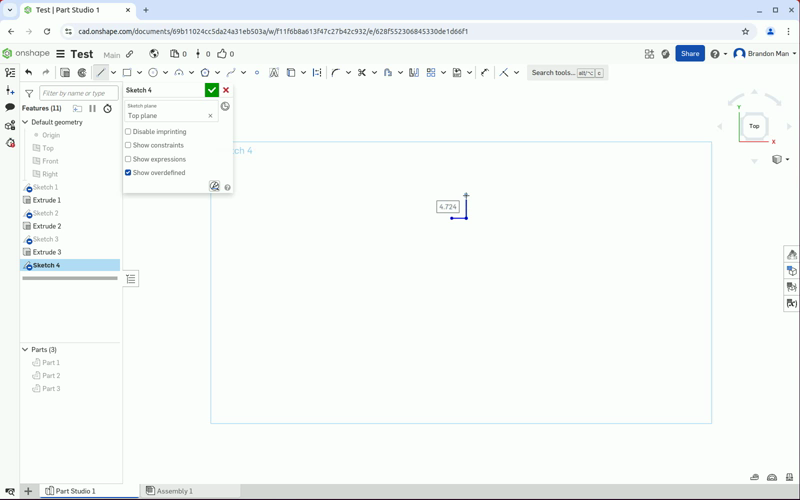
mouse_move(496, 195)
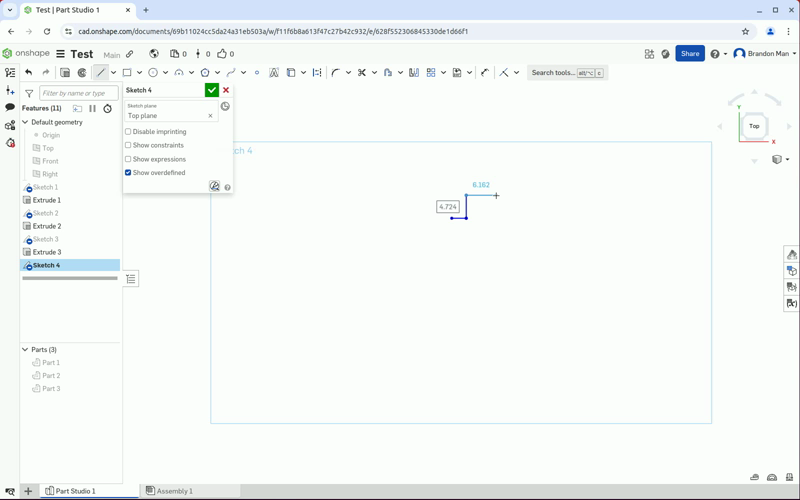
mouse_move(451, 195)
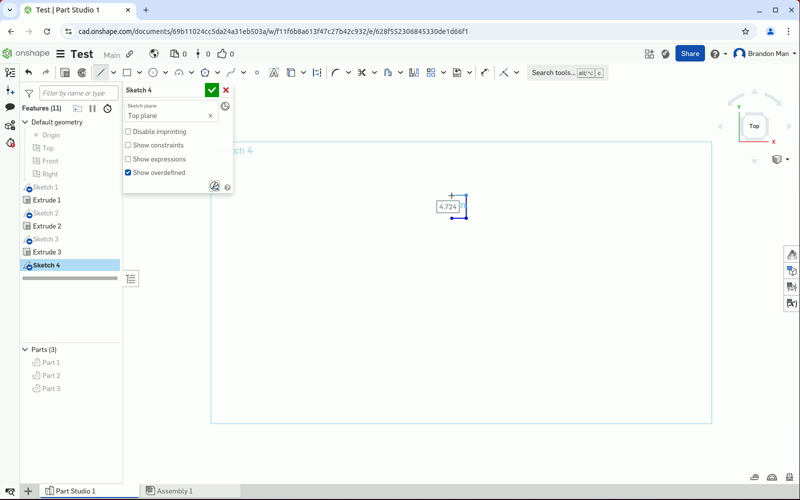
click(451, 195)
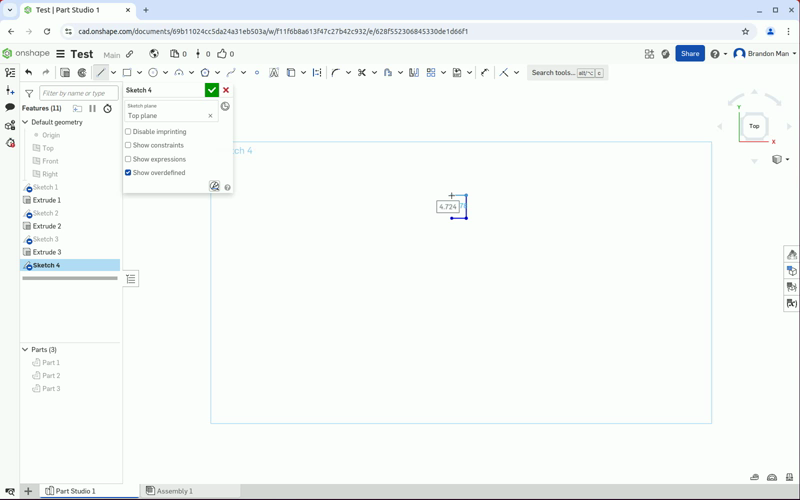
key_up(shift)
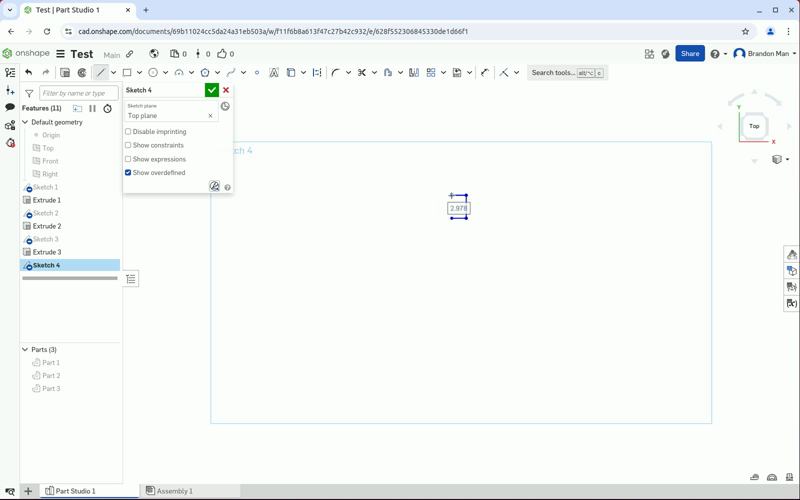
mouse_move(481, 195)
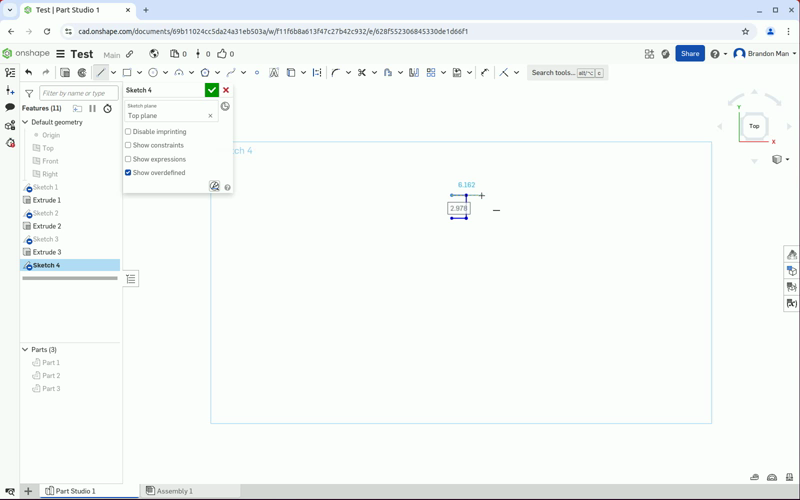
key_down(shift)
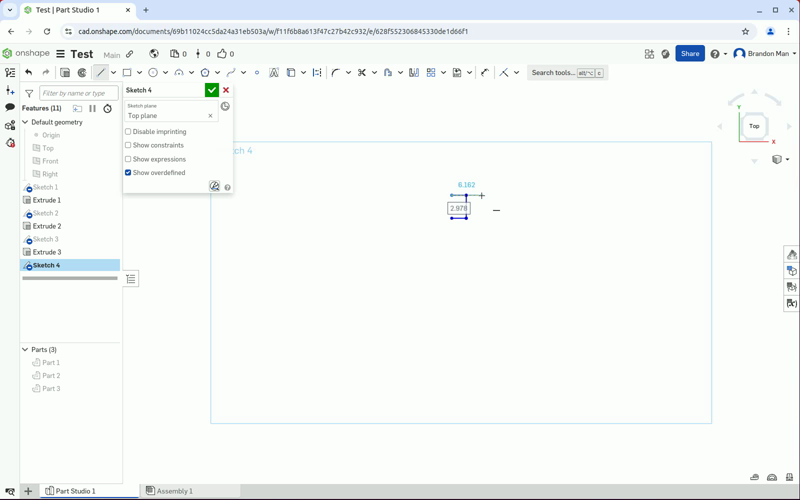
mouse_move(451, 218)
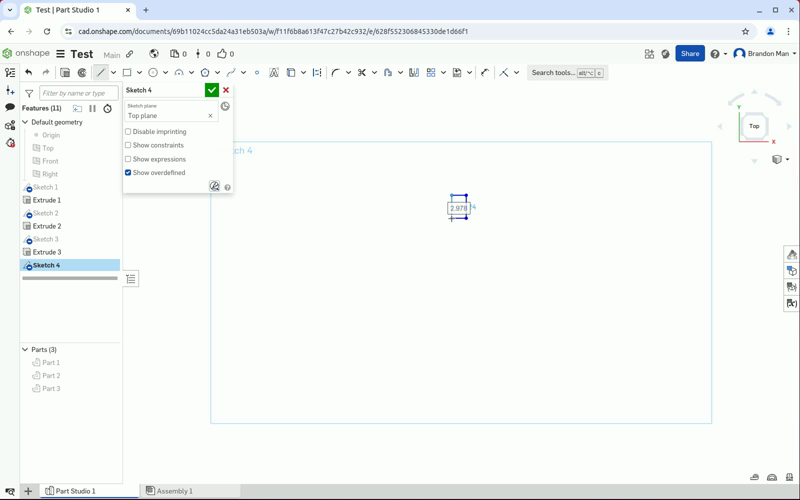
key_up(shift)
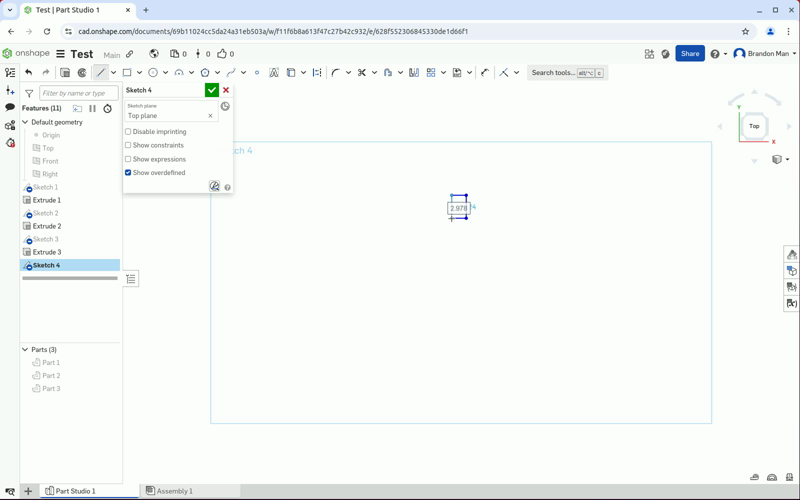
click(451, 218)
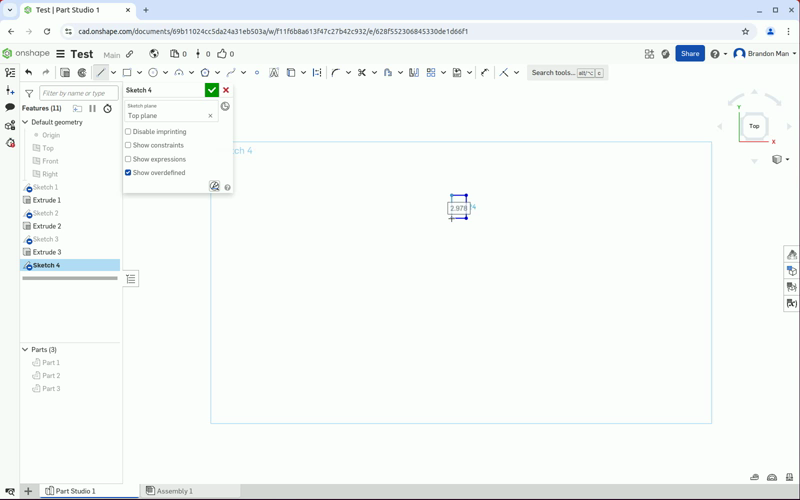
key(esc)
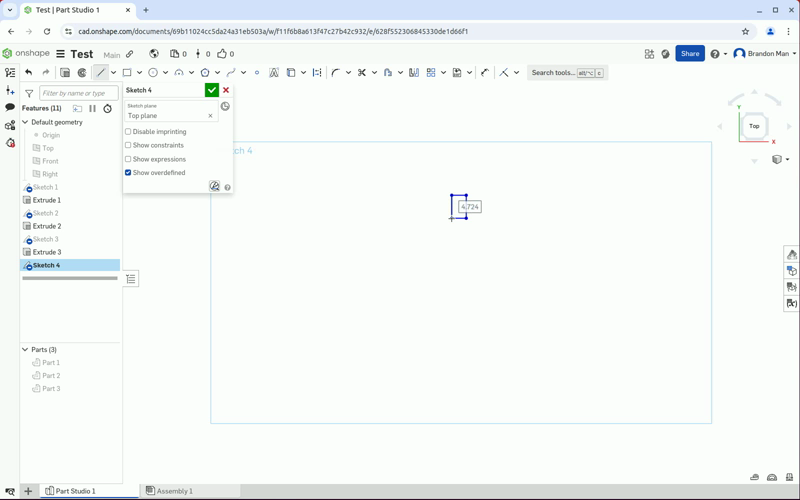
mouse_move(462, 202)
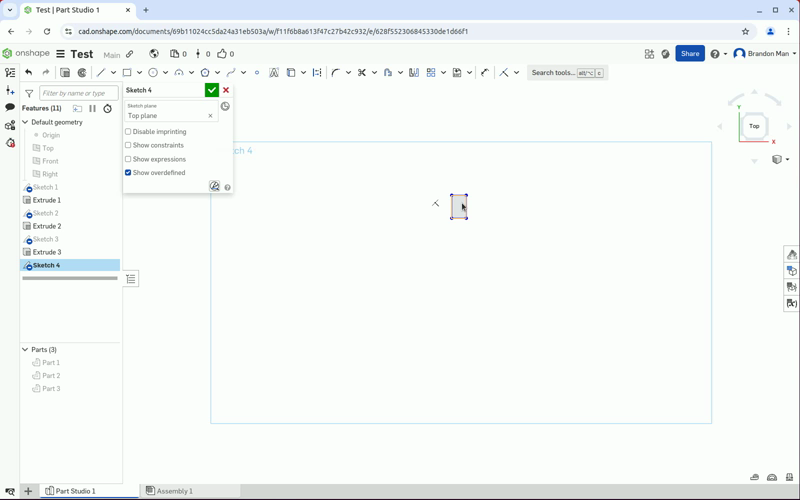
scroll(6)
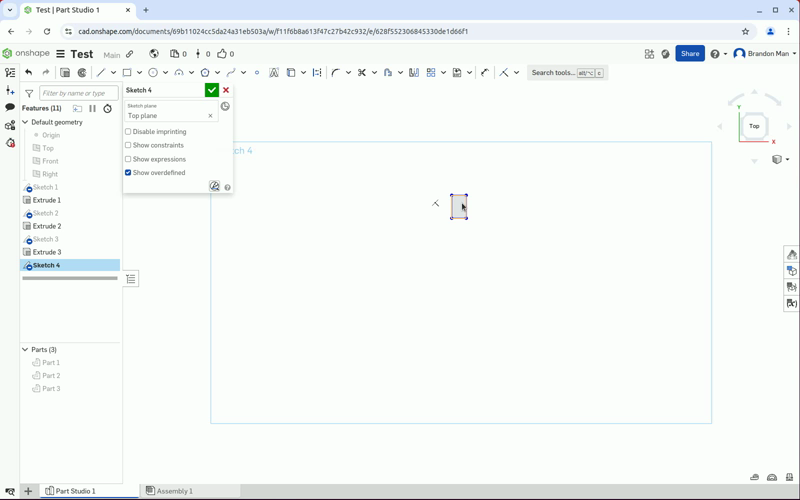
scroll(6)
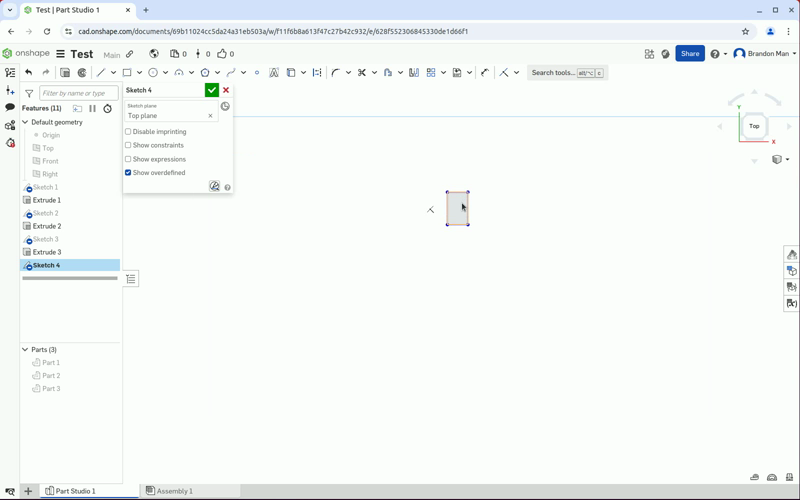
scroll(6)
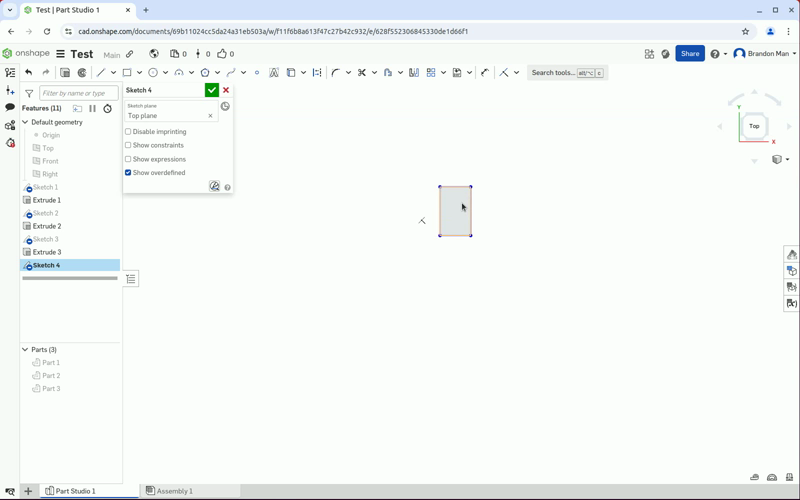
scroll(6)
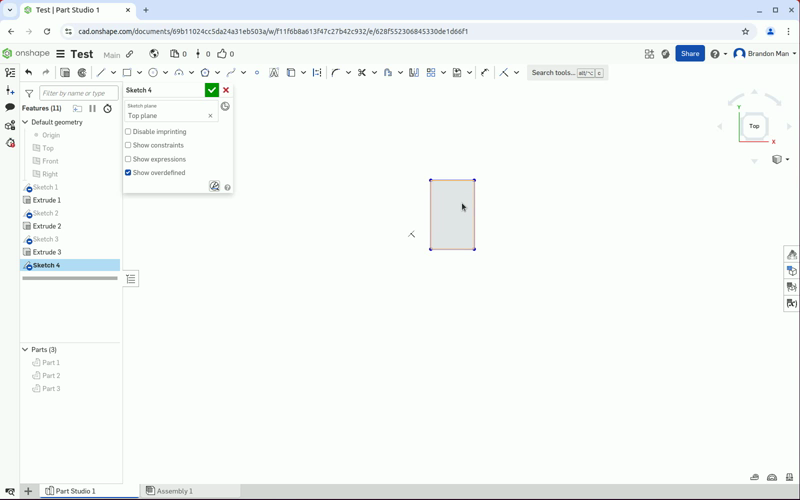
scroll(6)
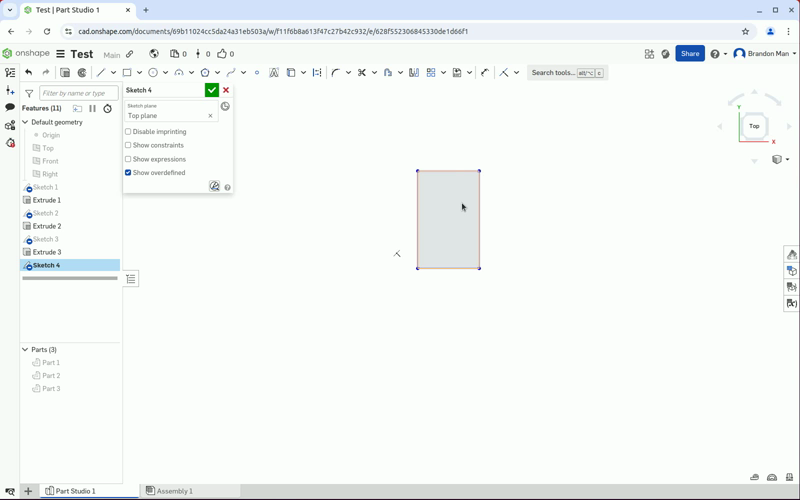
scroll(6)
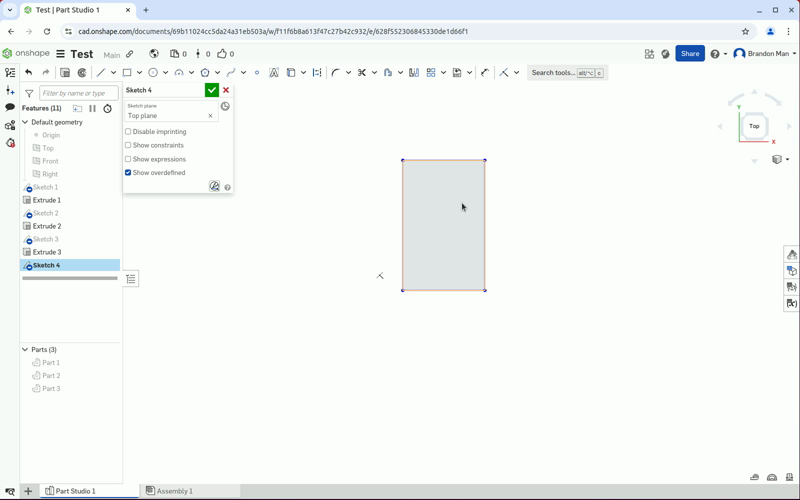
scroll(6)
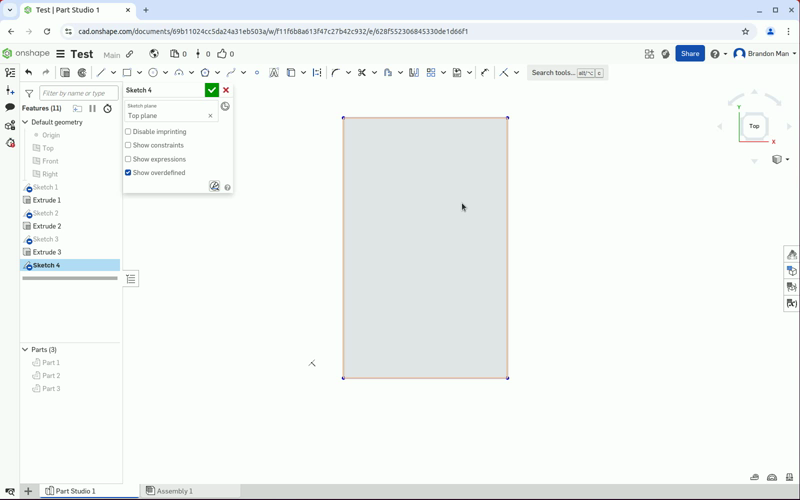
click(462, 202)
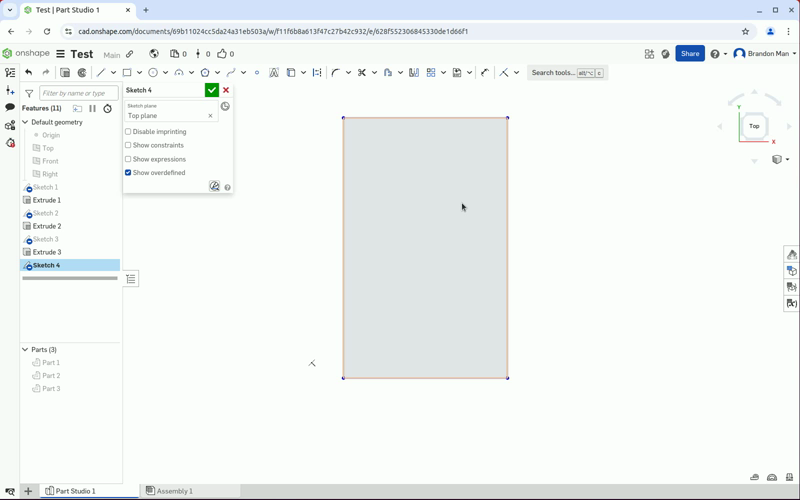
scroll(-6)
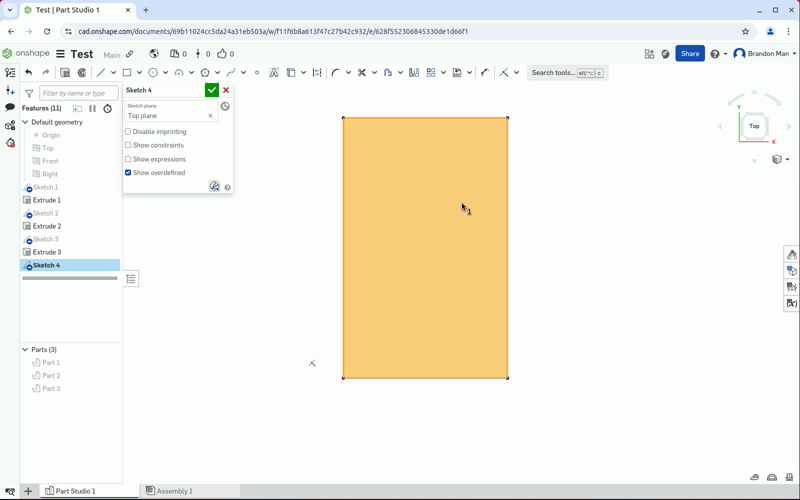
scroll(-6)
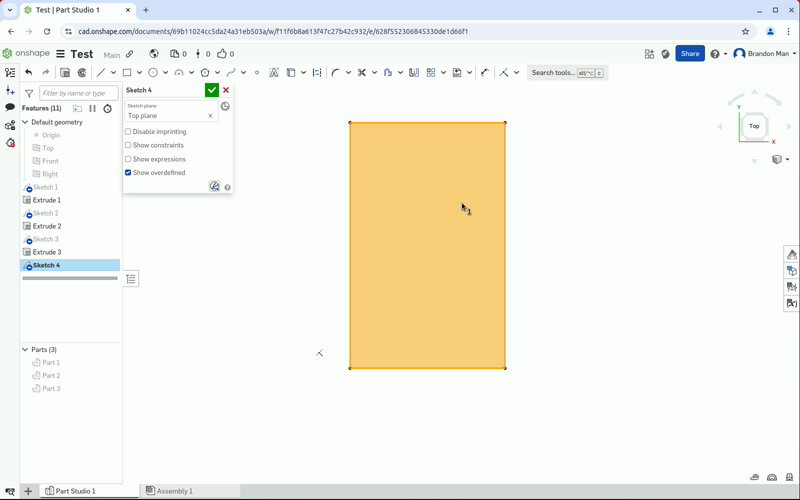
scroll(-6)
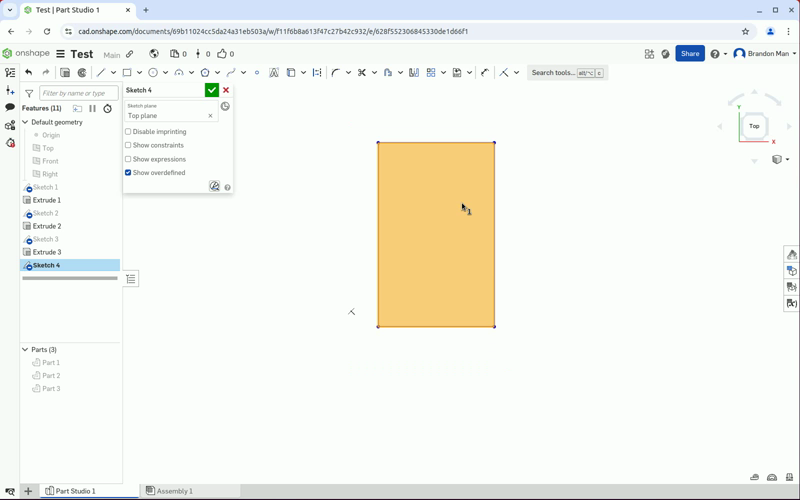
scroll(-6)
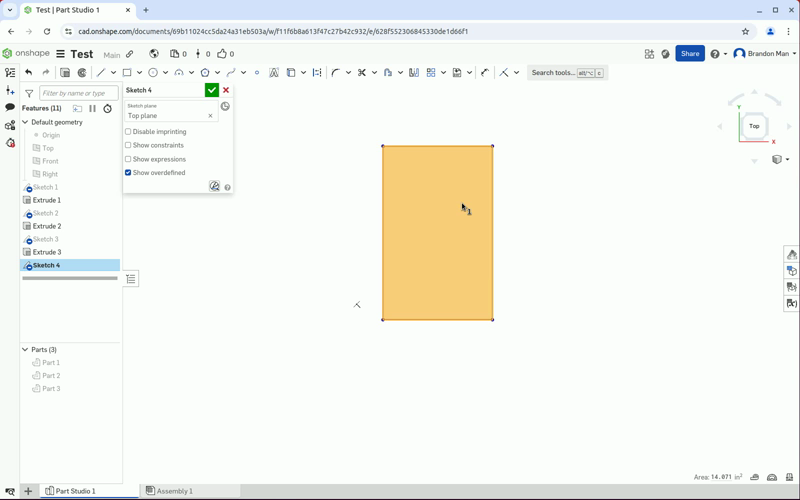
scroll(-6)
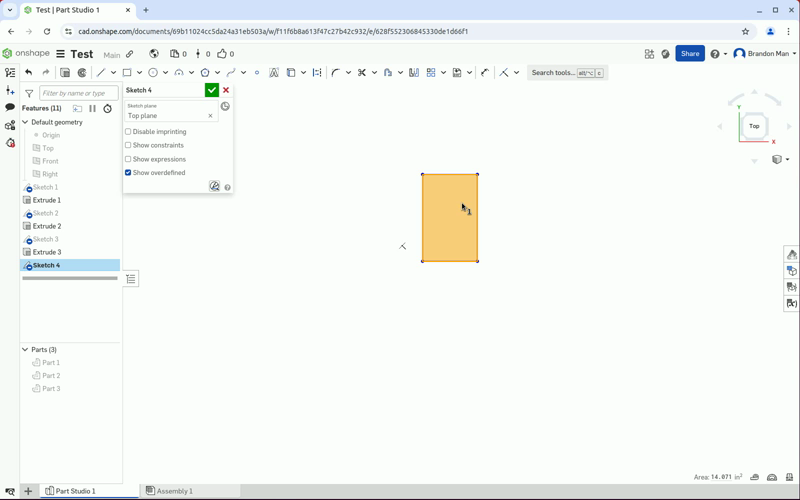
scroll(-6)
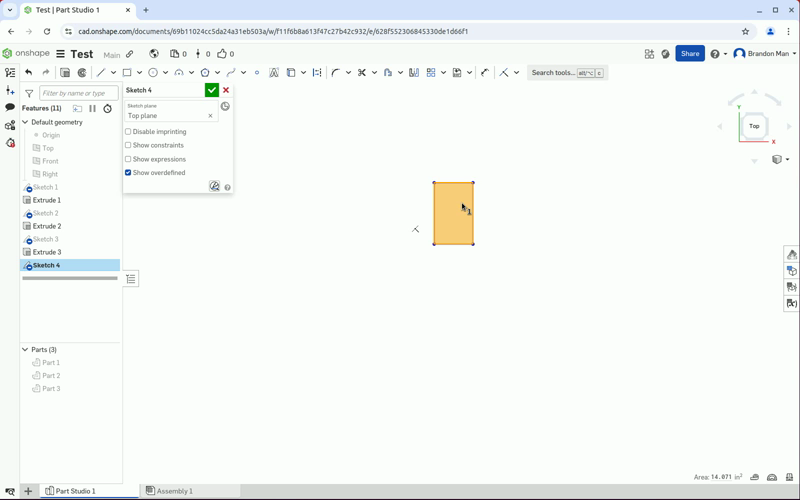
scroll(-6)
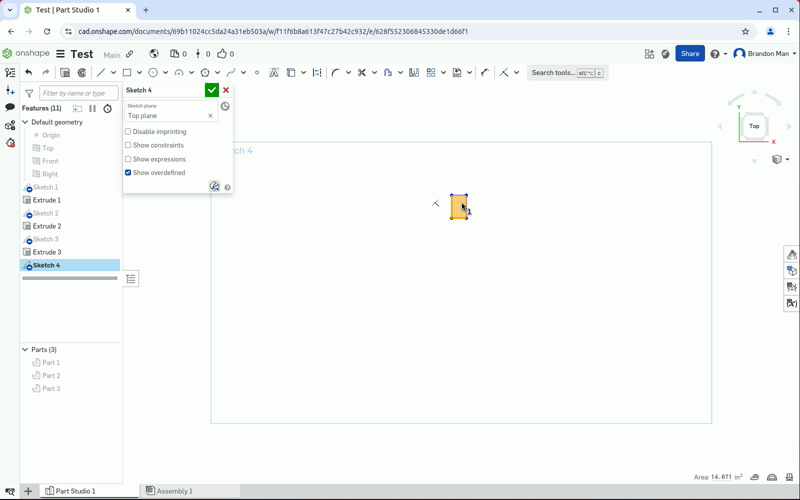
mouse_move(73, 352)
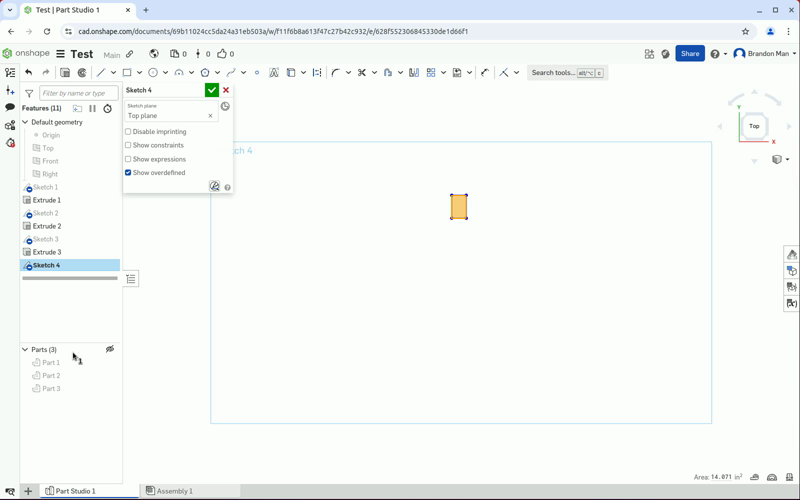
key(shift+y)
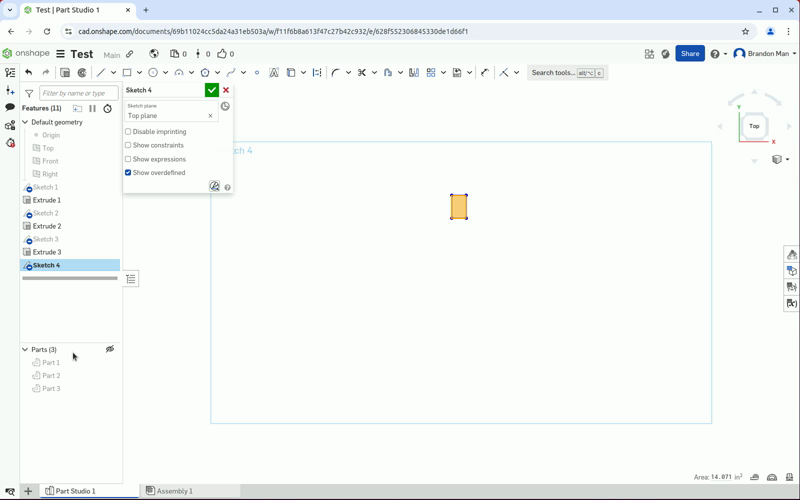
key(shift+e)
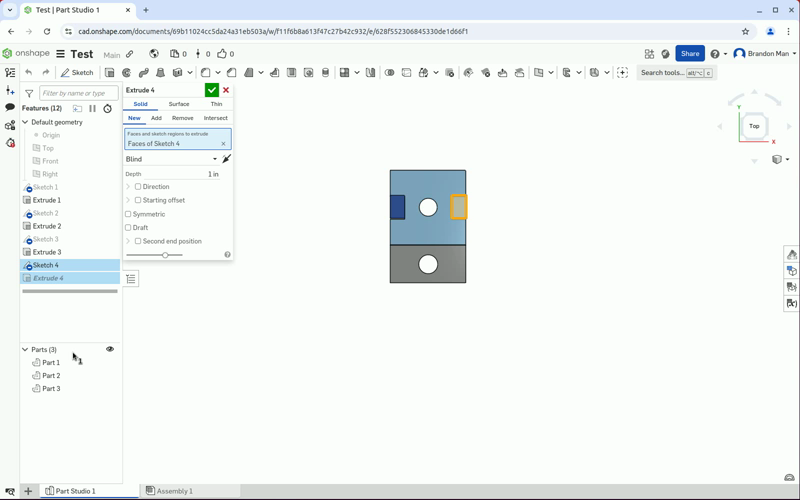
mouse_move(143, 106)
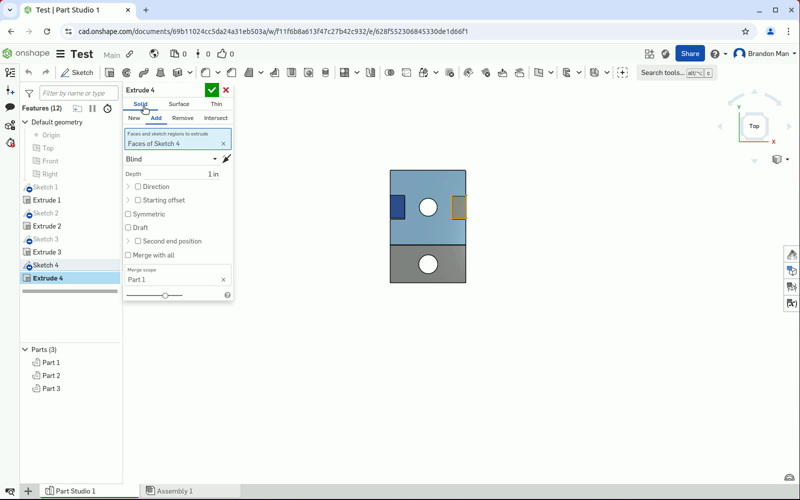
click(143, 106)
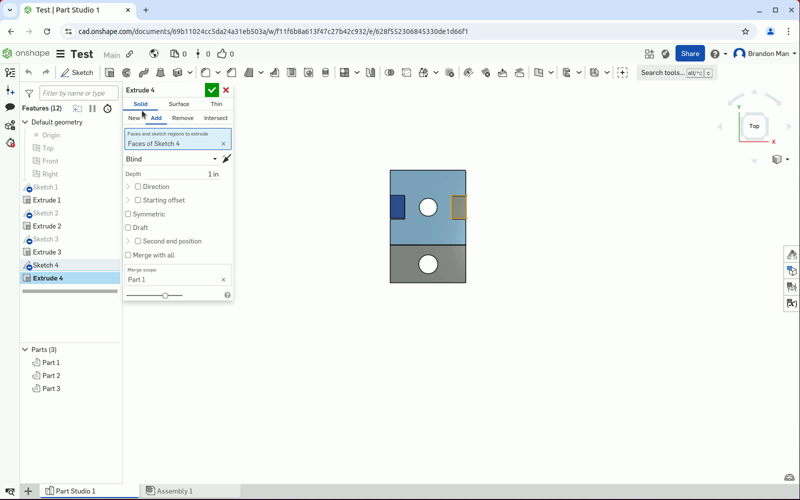
mouse_move(137, 120)
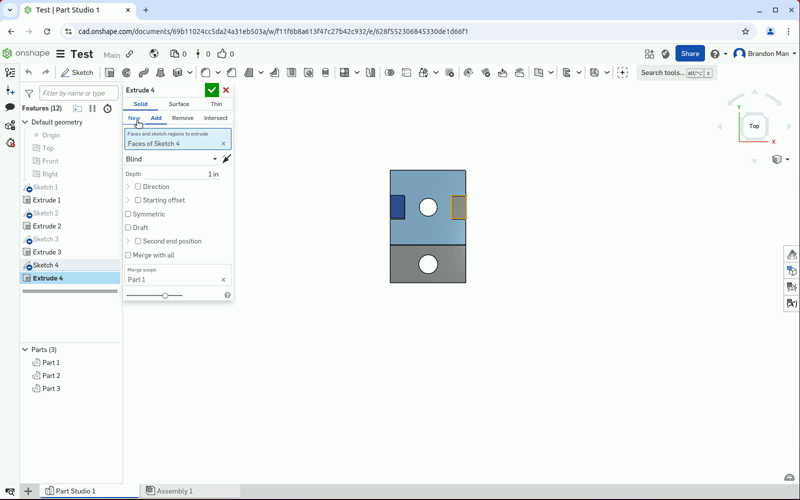
click(137, 120)
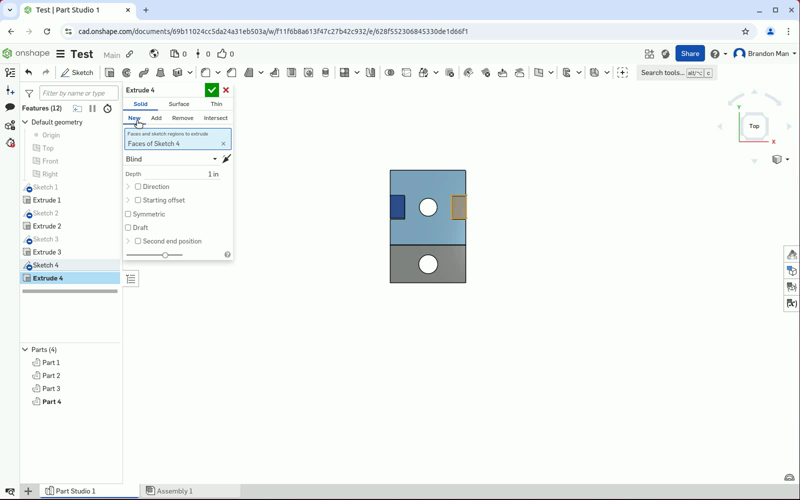
key(tab, 4)
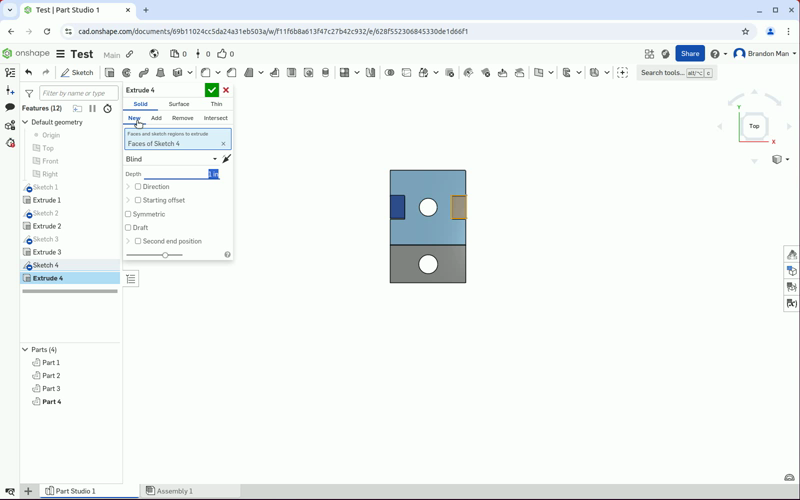
text(7.703)
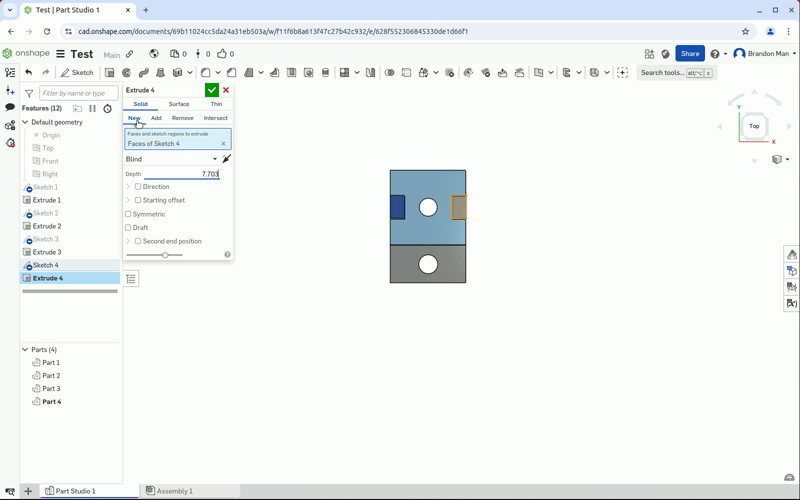
key(enter)
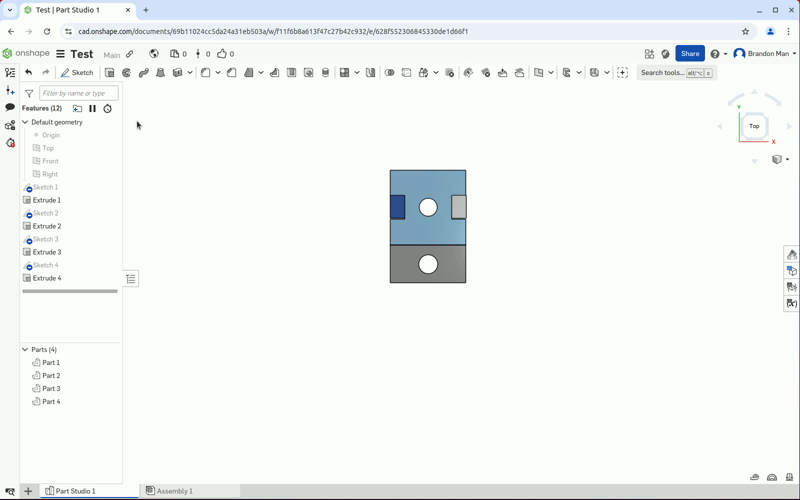
key(shift+h)
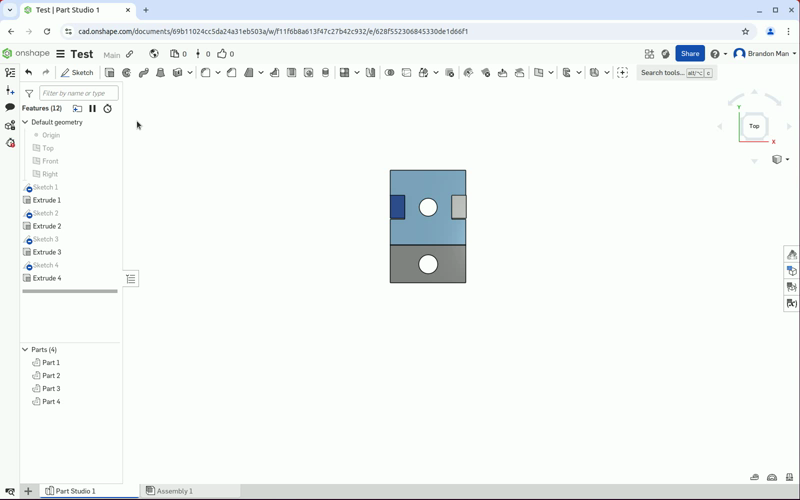
key(shift+h)
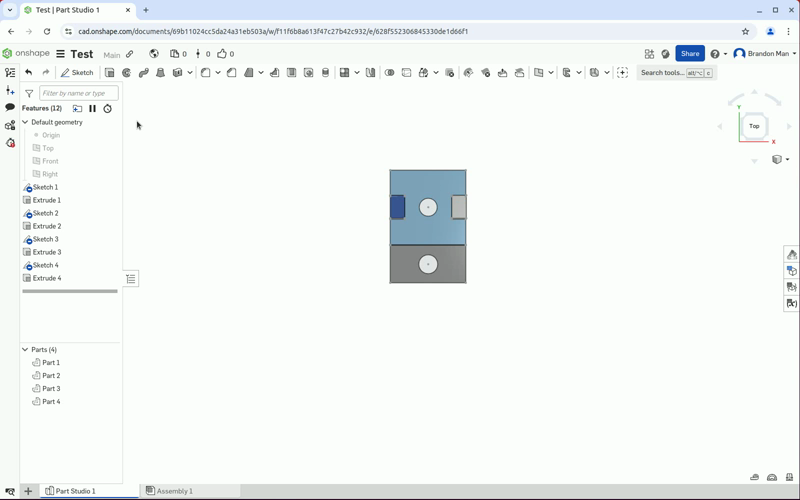
key(shift+7)
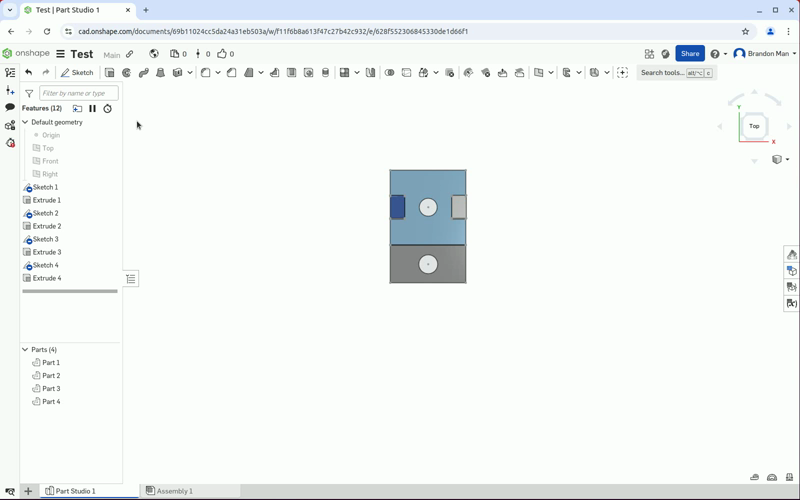
key(up, 3)
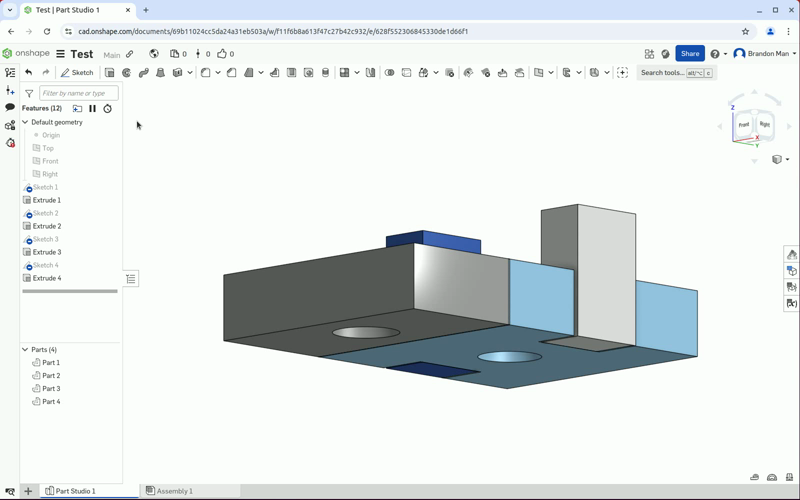
key(left, 3)
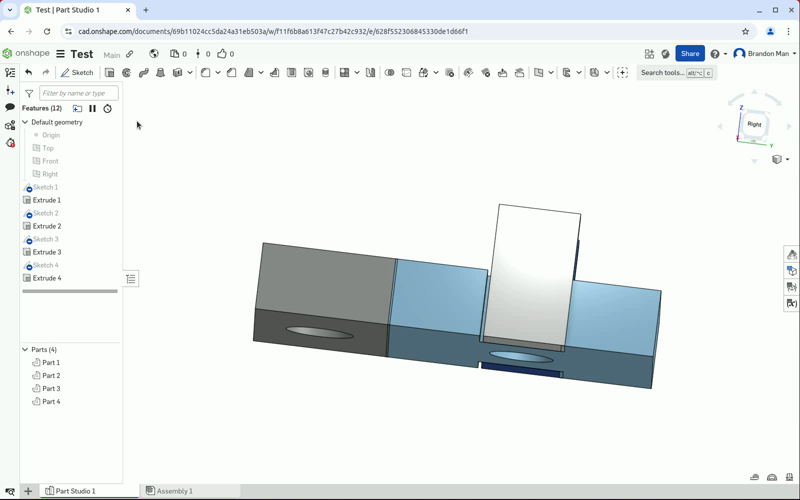
key(right, 3)
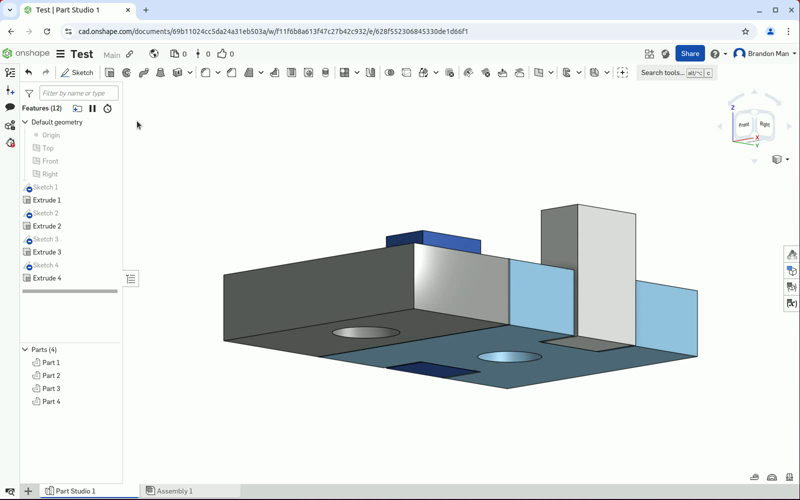
key(down, 3)
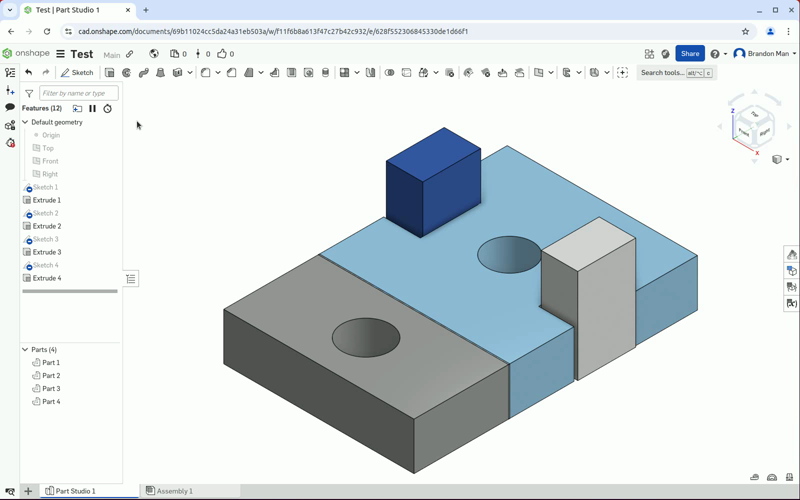
mouse_move(73, 189)
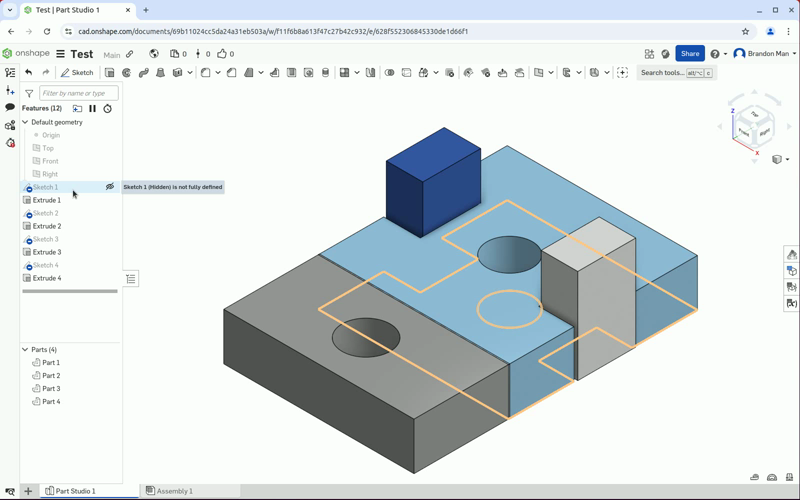
click(73, 189)